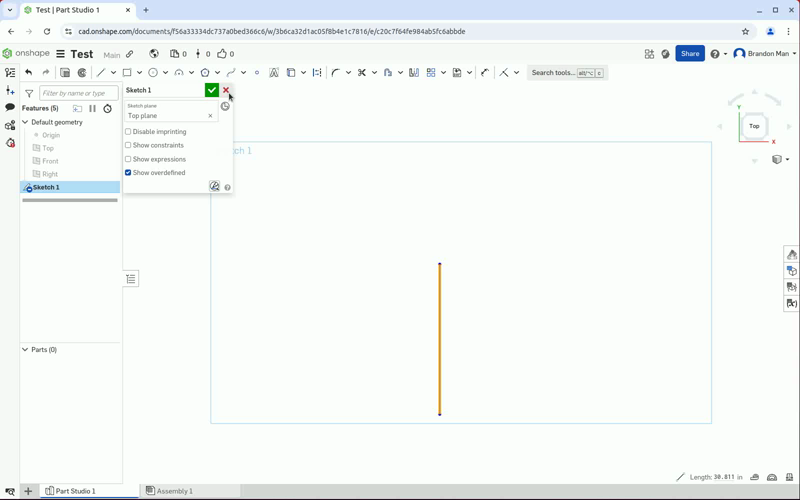
key(shift+h)
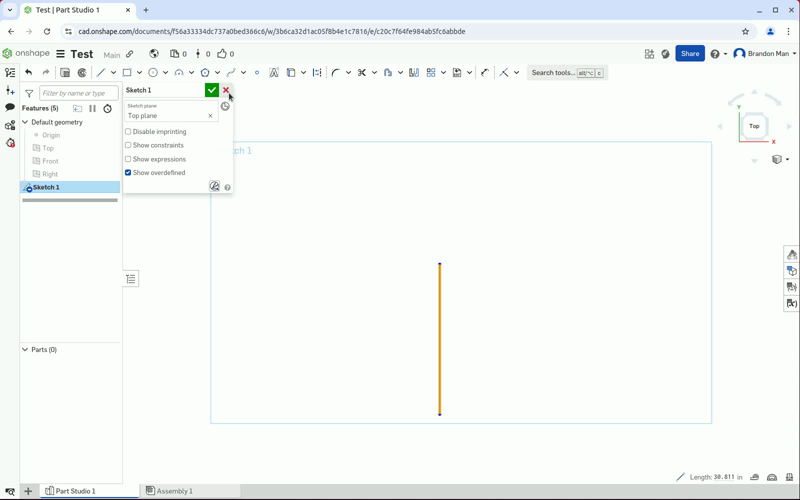
key(shift+s)
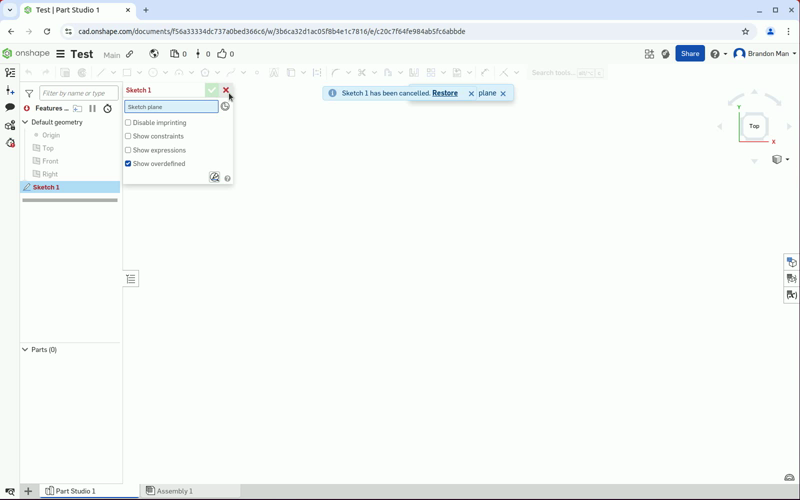
mouse_move(73, 150)
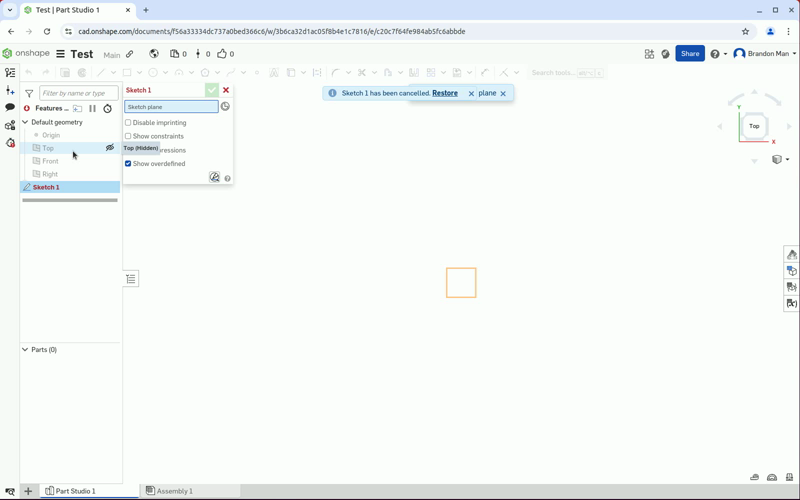
click(73, 150)
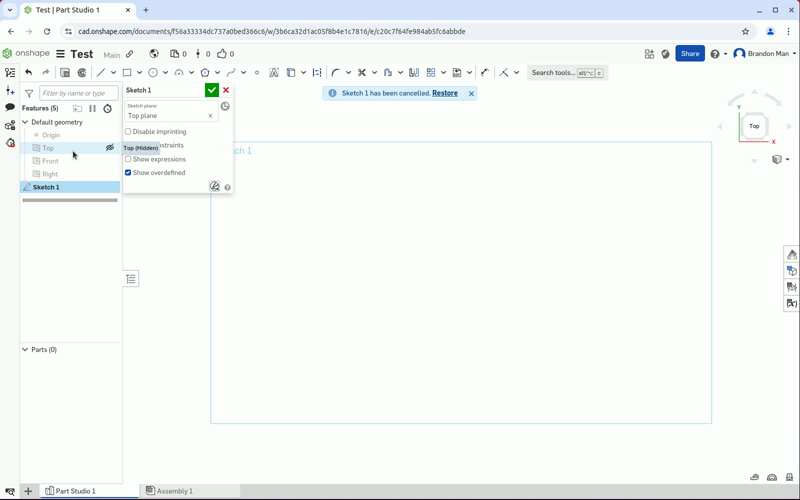
mouse_move(73, 352)
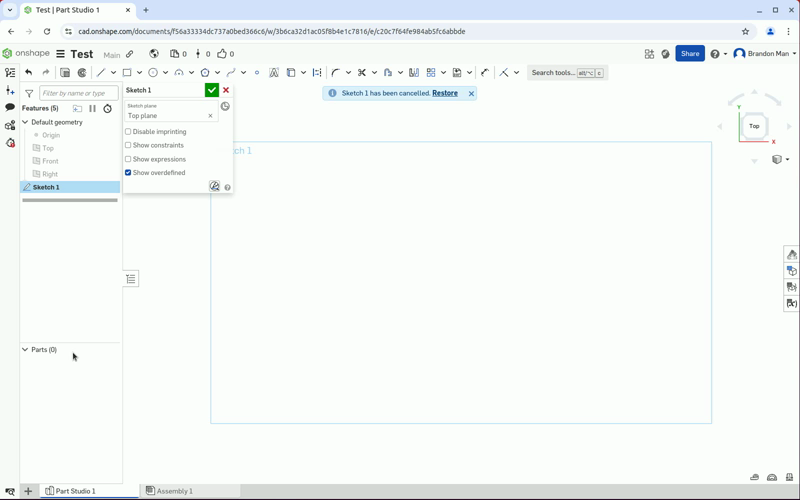
key(y)
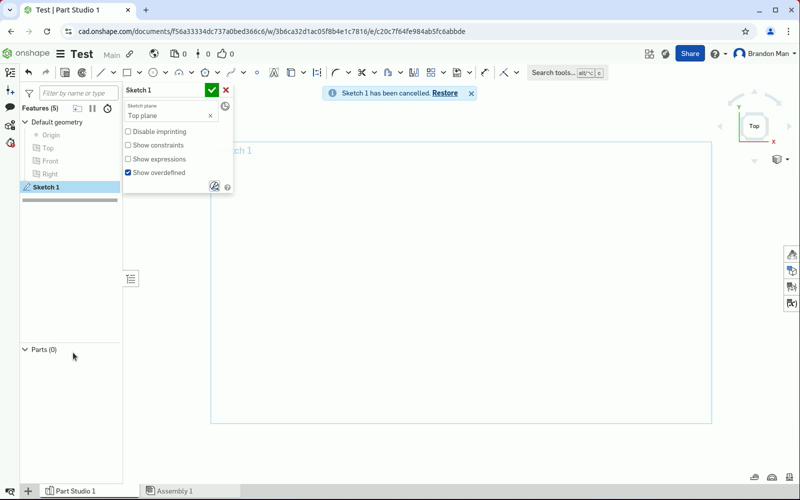
key(l)
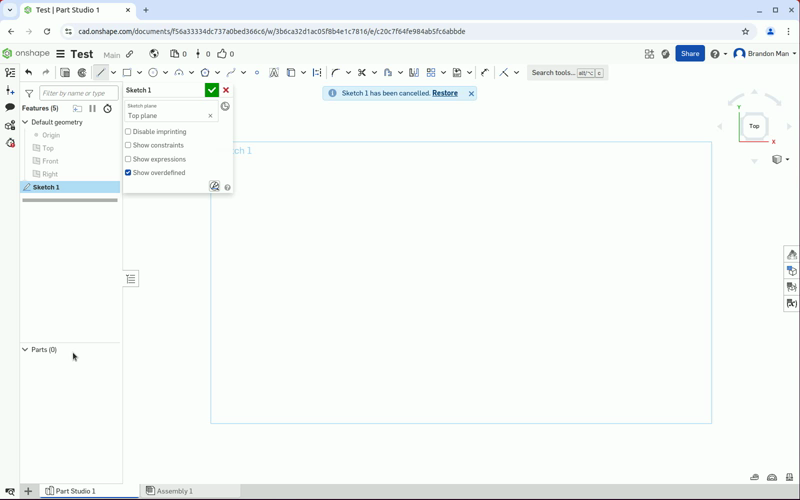
key_down(shift)
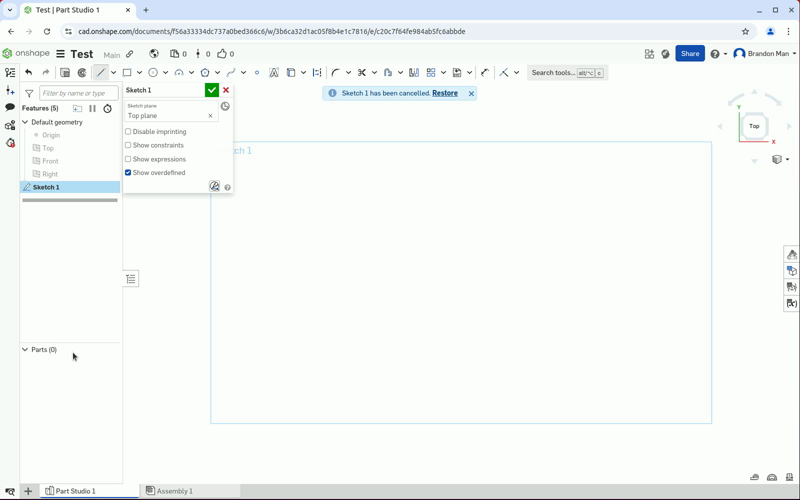
mouse_move(384, 359)
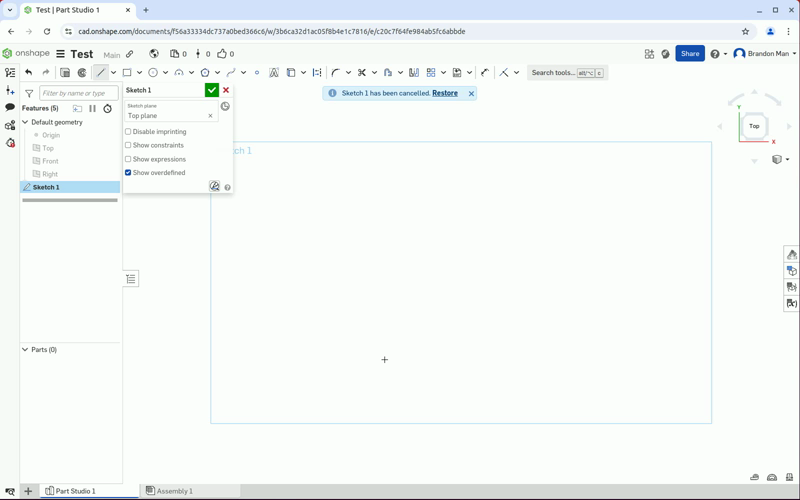
click(384, 359)
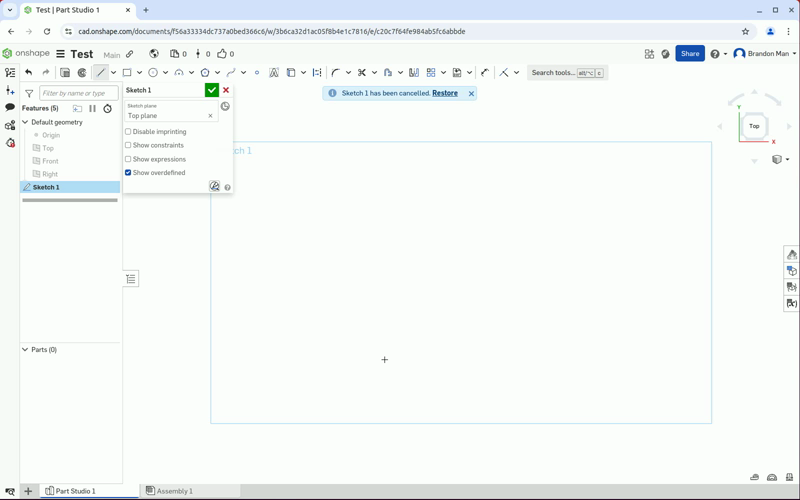
key_up(shift)
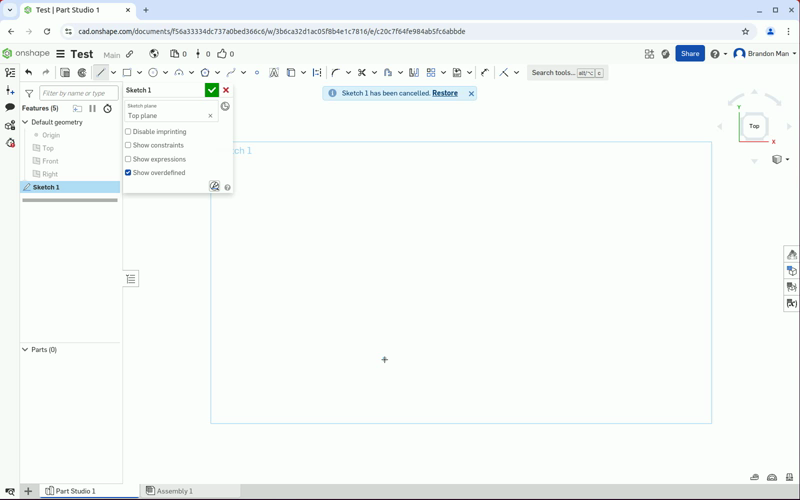
key_down(shift)
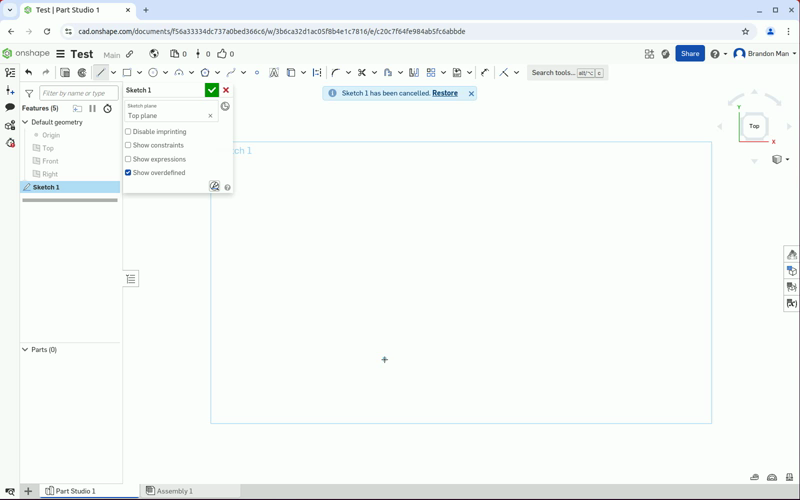
mouse_move(535, 359)
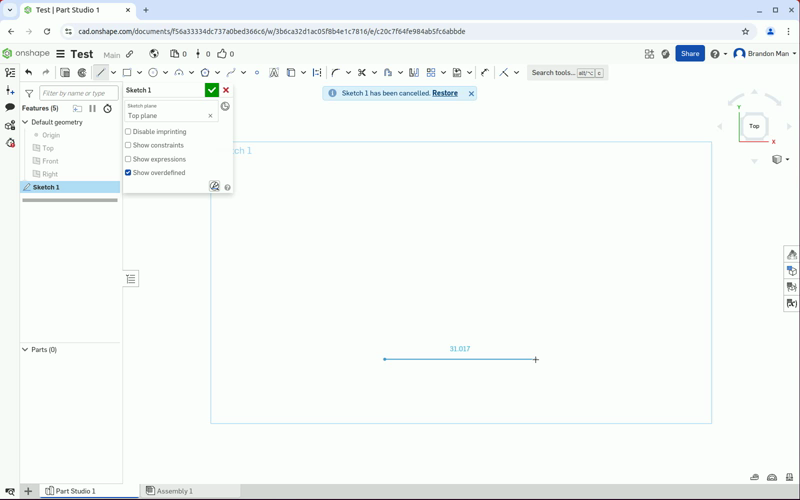
click(535, 359)
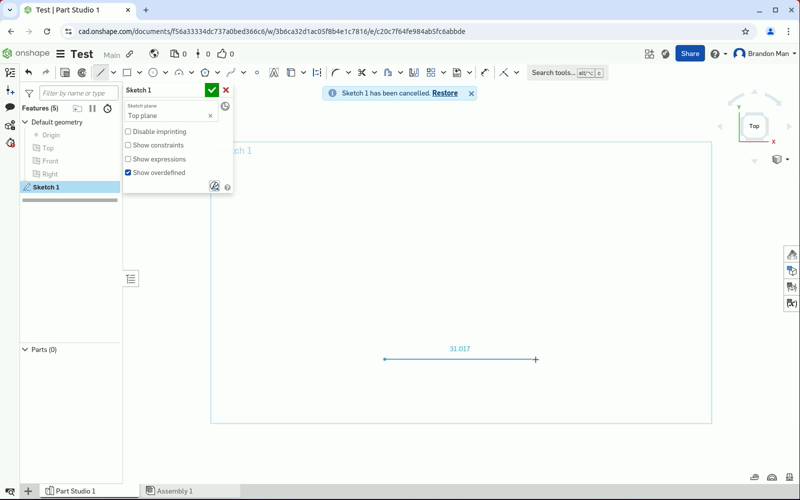
key_up(shift)
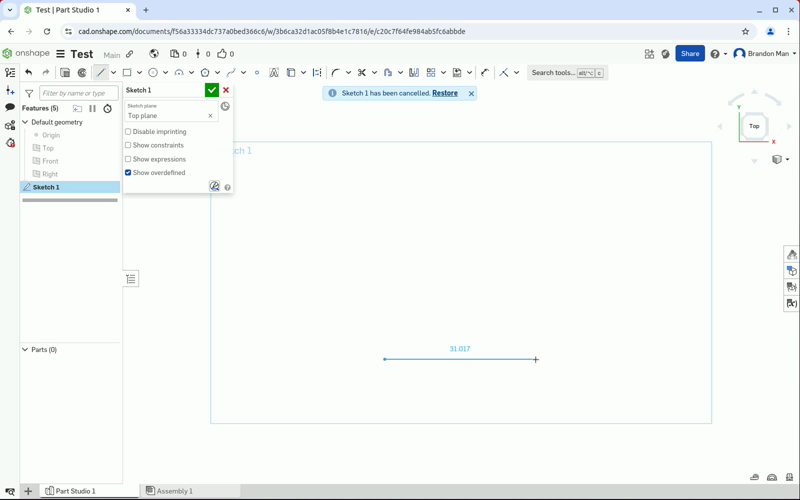
key_down(shift)
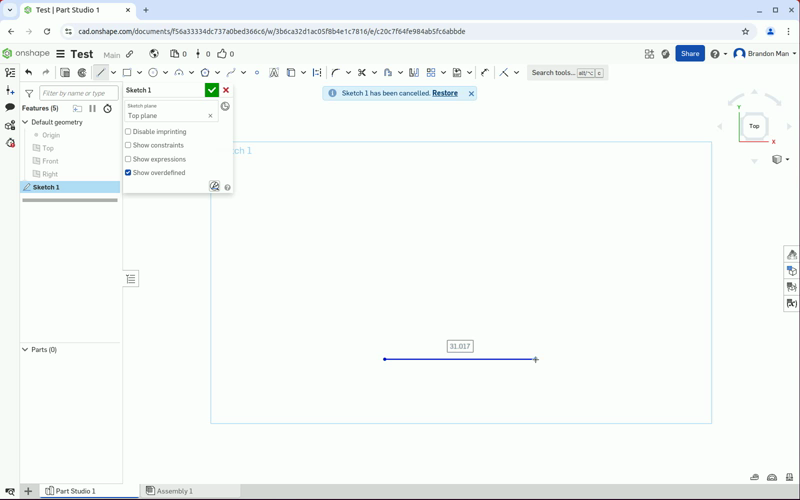
mouse_move(535, 208)
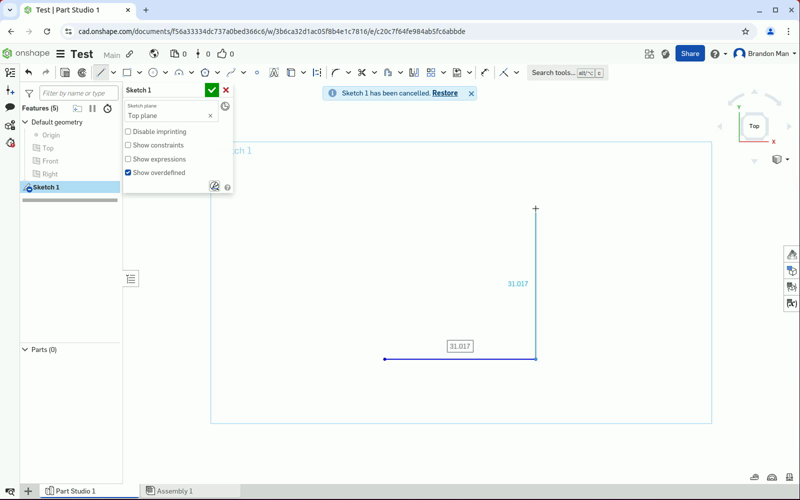
click(535, 208)
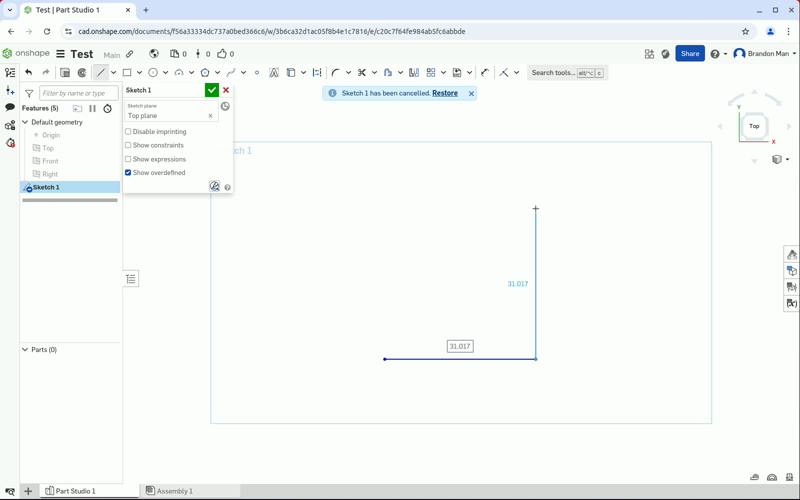
key_up(shift)
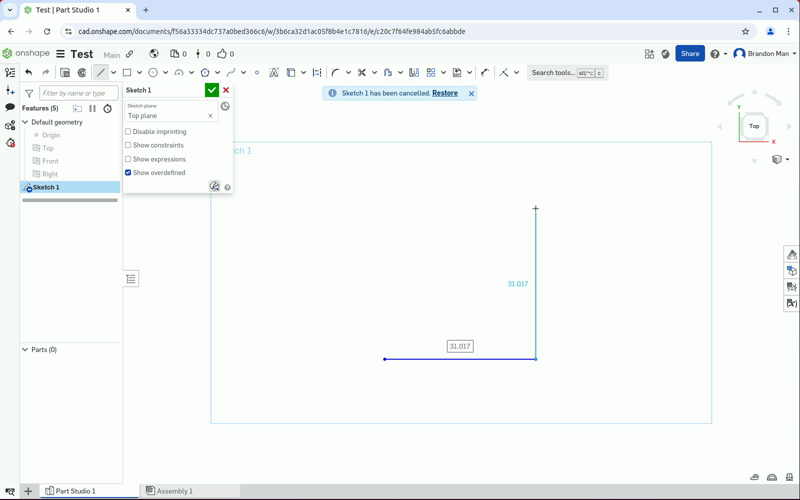
key_down(shift)
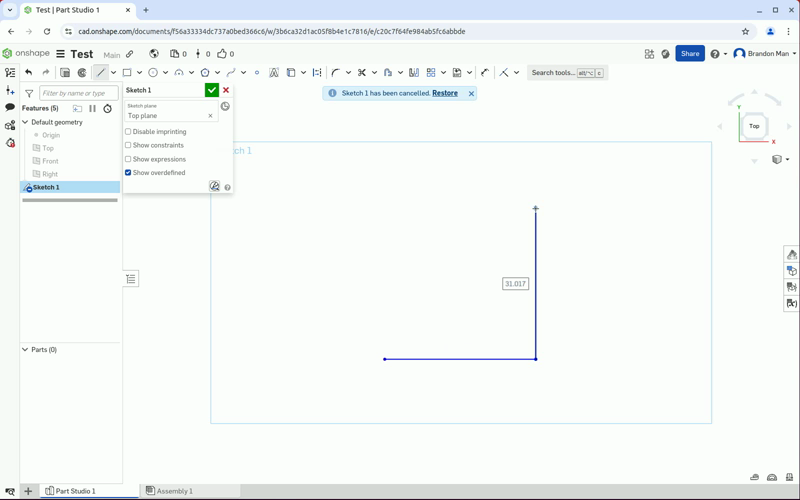
mouse_move(384, 208)
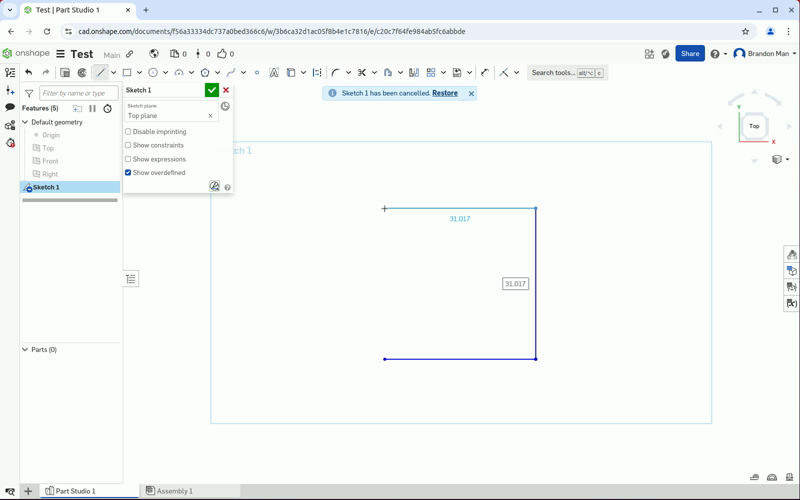
click(384, 208)
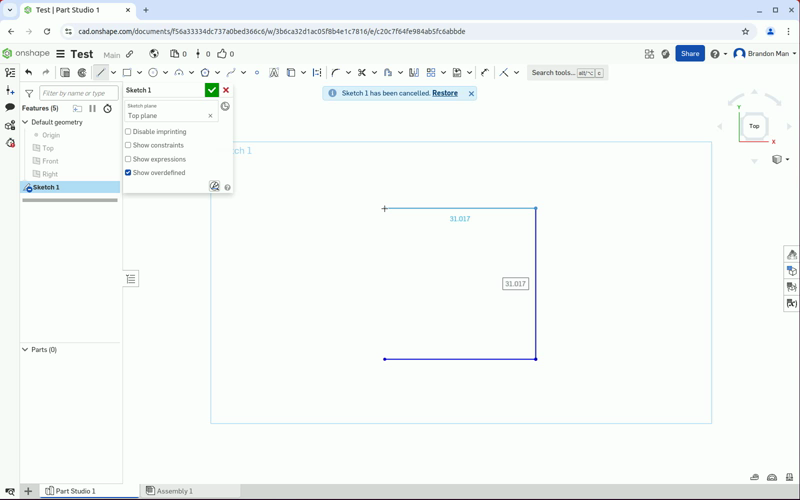
key_up(shift)
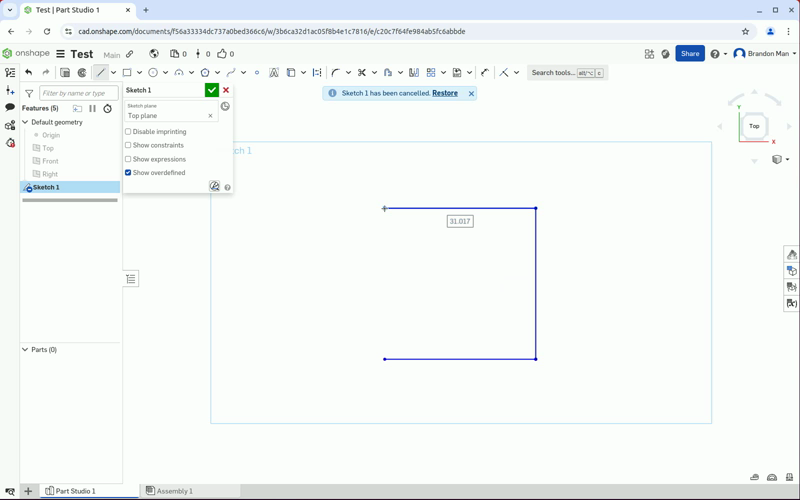
key_down(shift)
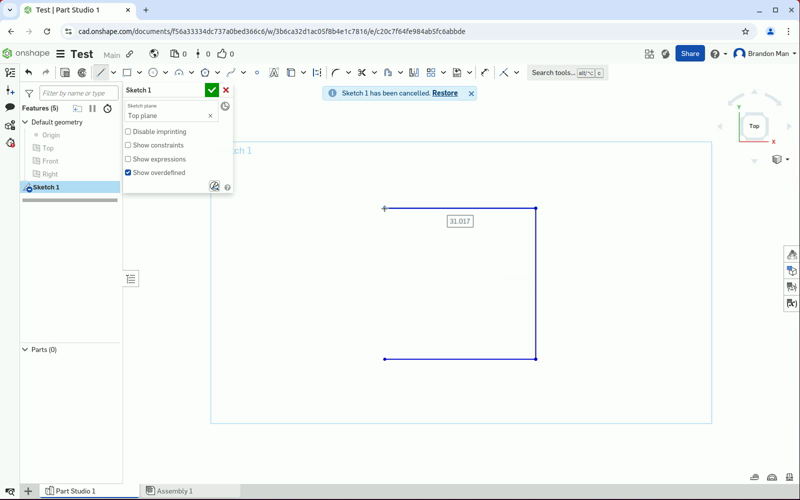
mouse_move(384, 297)
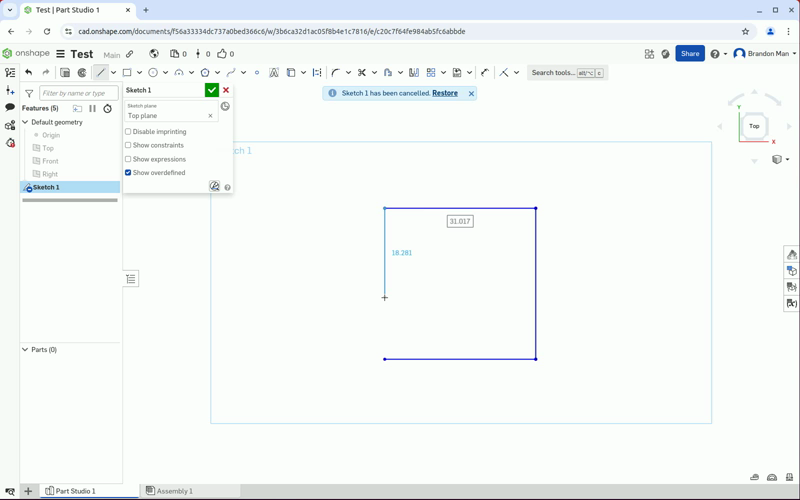
click(384, 297)
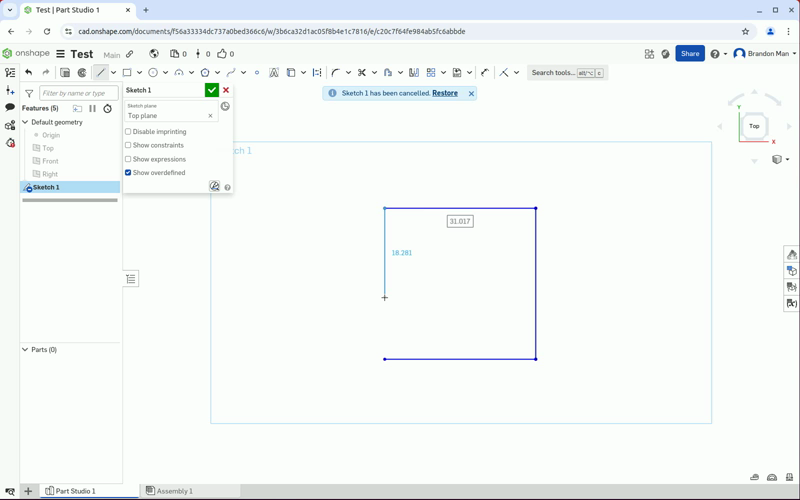
key_up(shift)
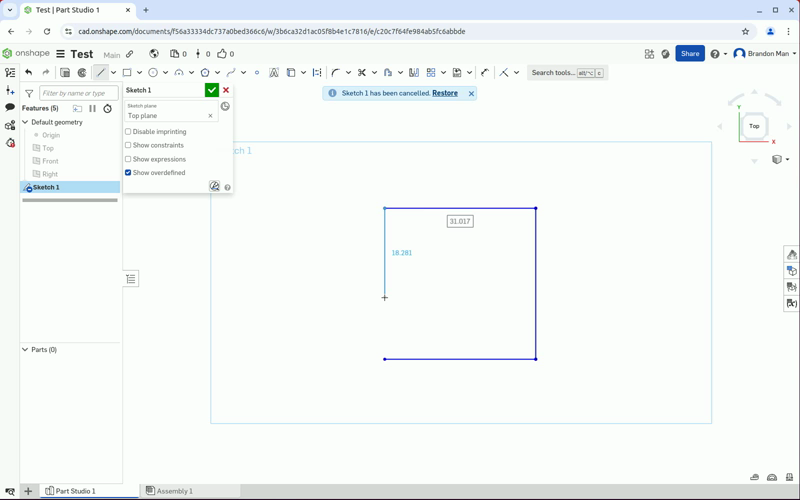
key_down(shift)
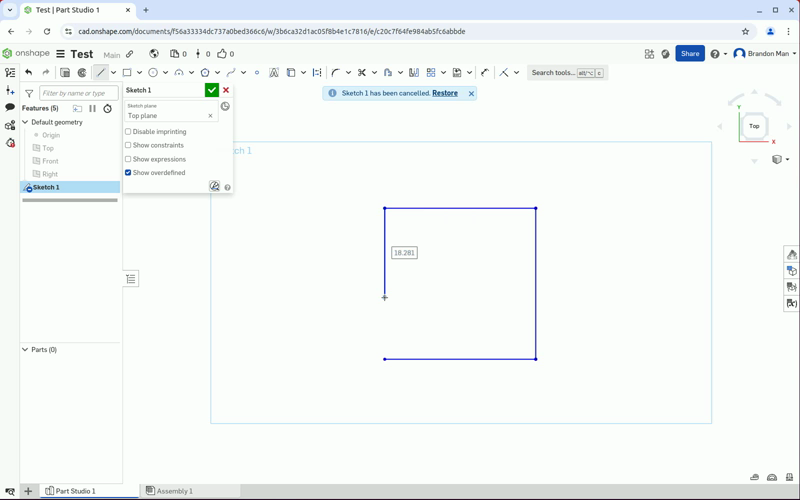
mouse_move(414, 297)
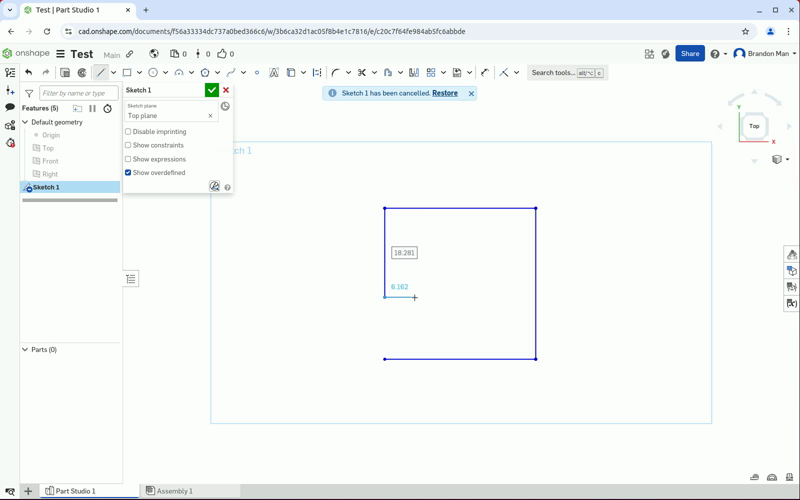
mouse_move(397, 297)
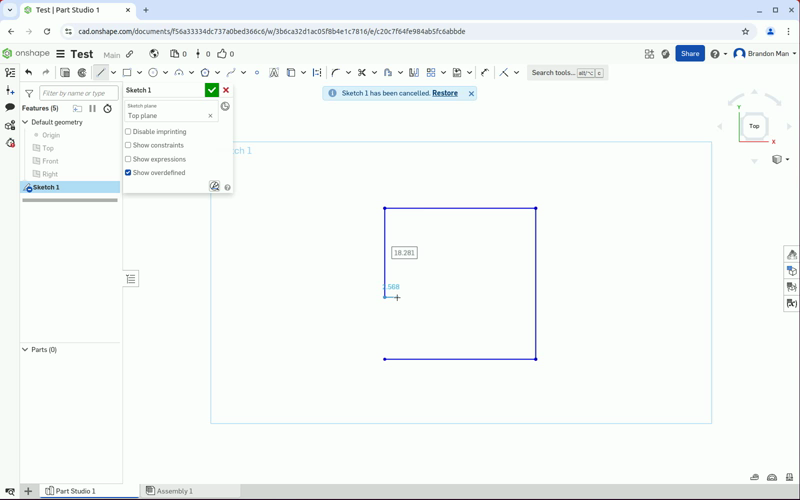
click(397, 297)
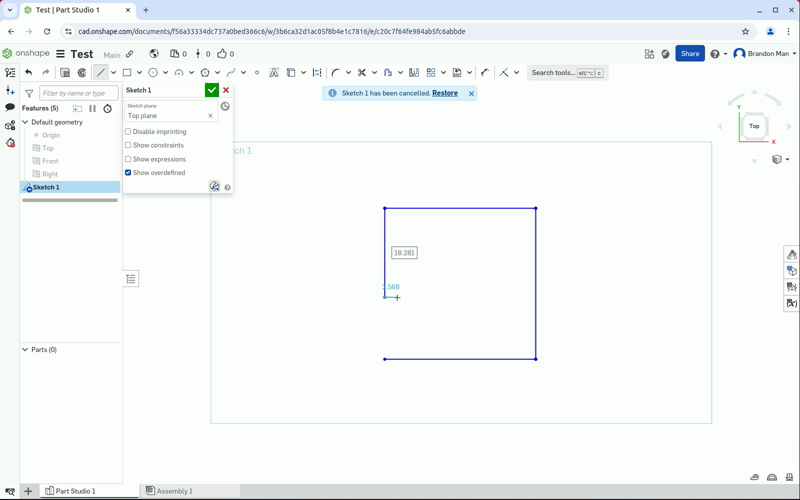
key_up(shift)
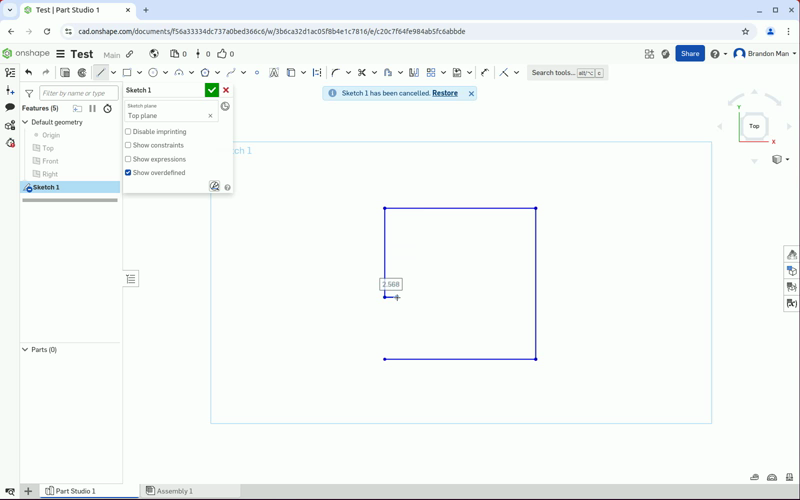
key_down(shift)
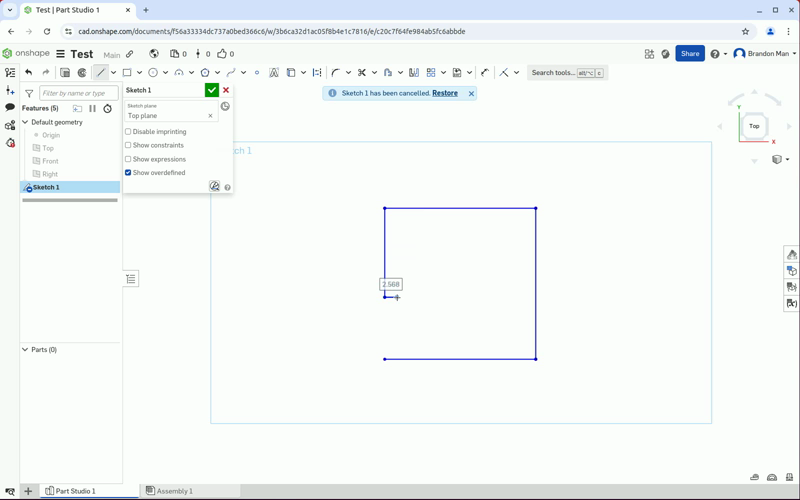
mouse_move(397, 221)
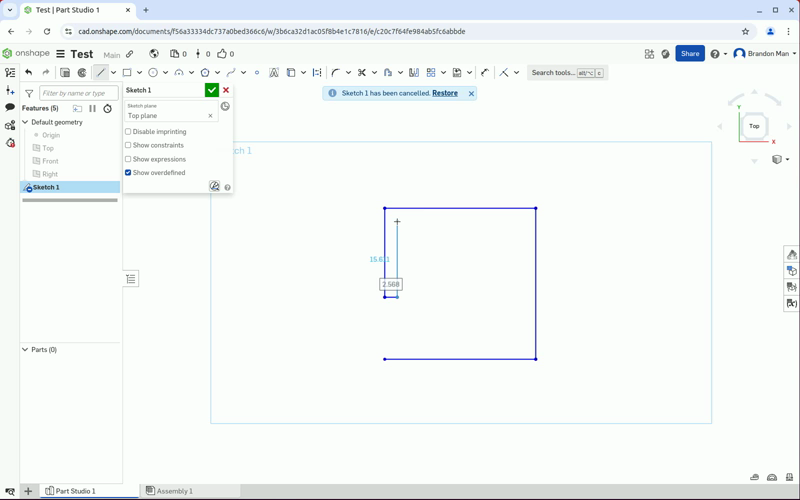
click(397, 221)
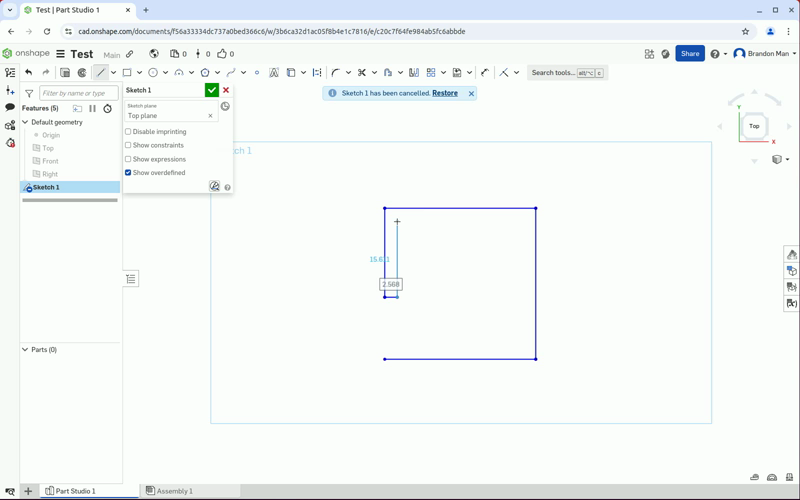
key_up(shift)
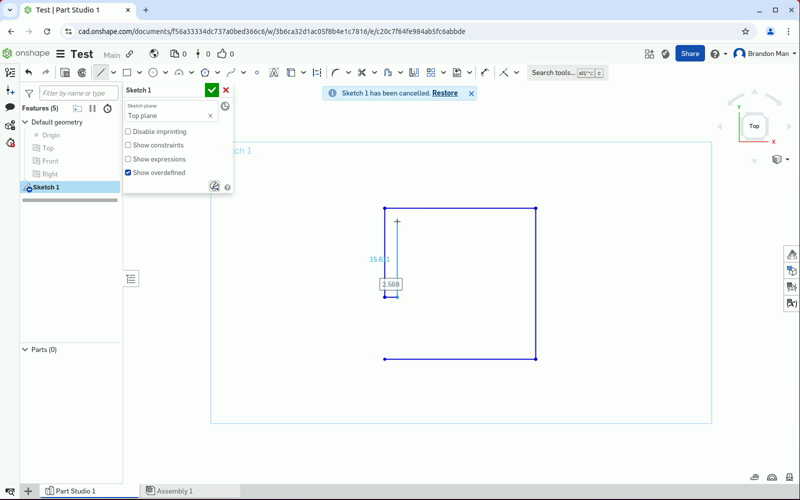
key_down(shift)
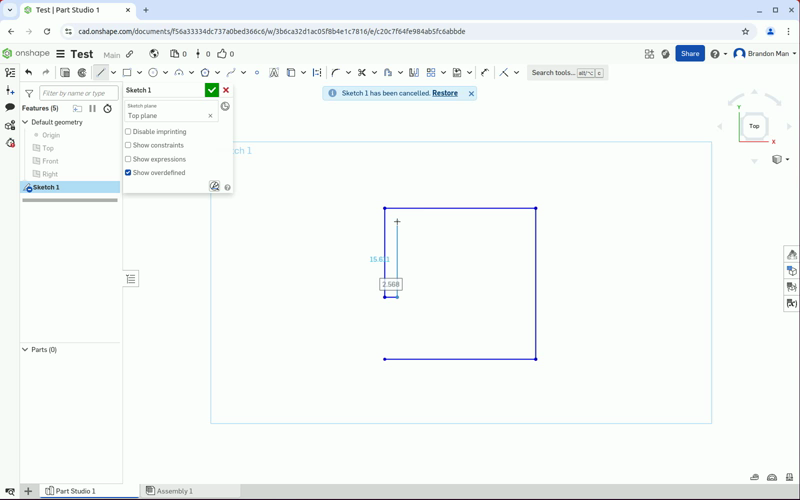
mouse_move(522, 221)
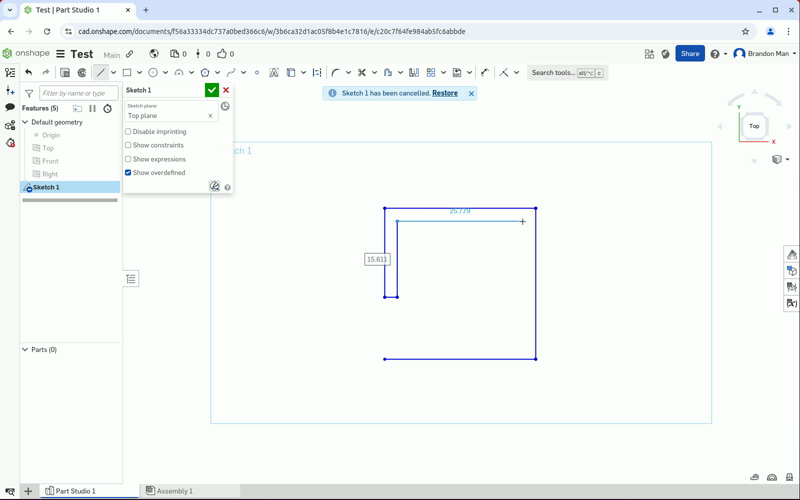
click(522, 221)
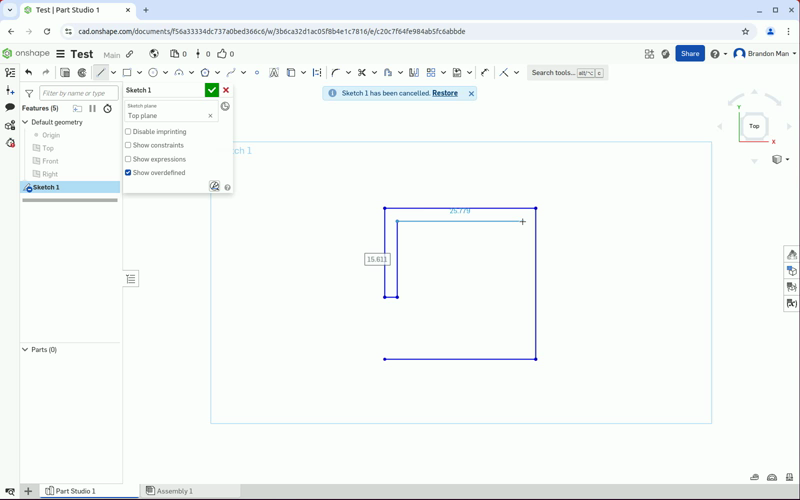
key_up(shift)
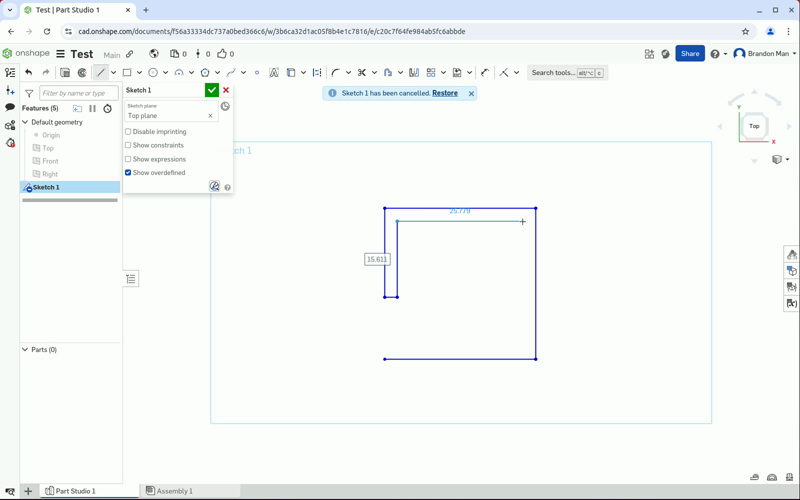
key_down(shift)
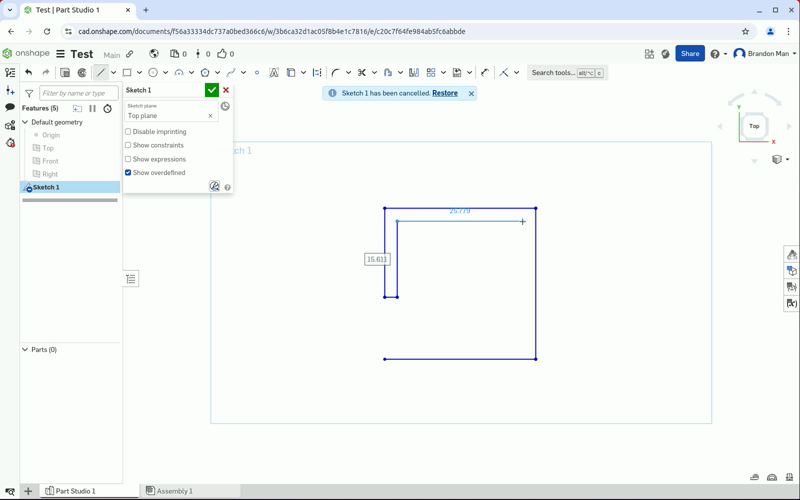
mouse_move(522, 346)
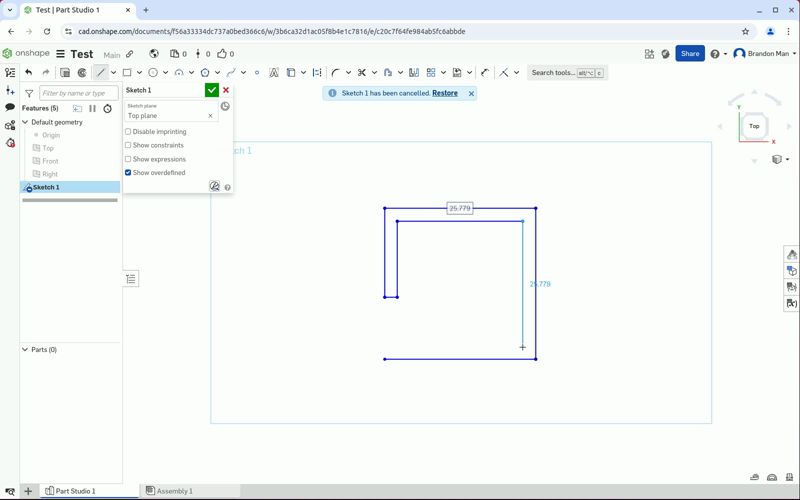
click(522, 346)
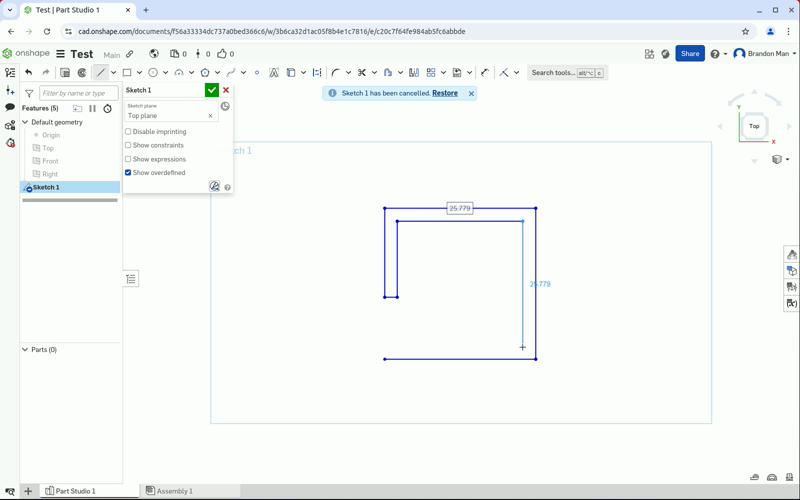
key_up(shift)
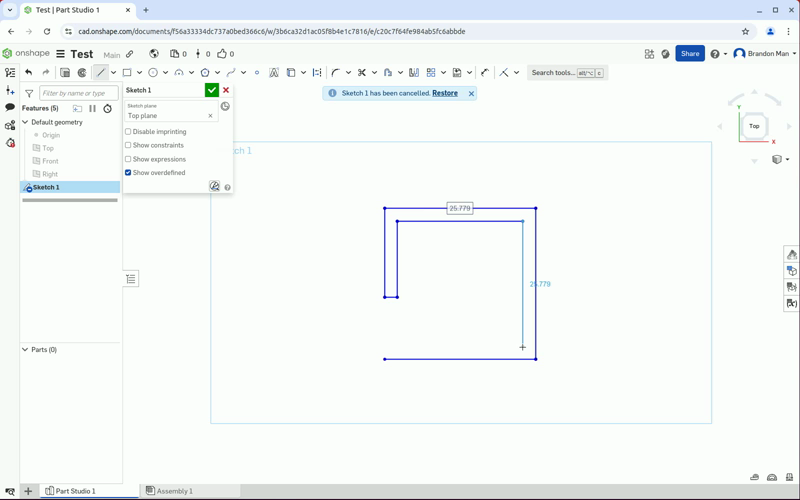
key_down(shift)
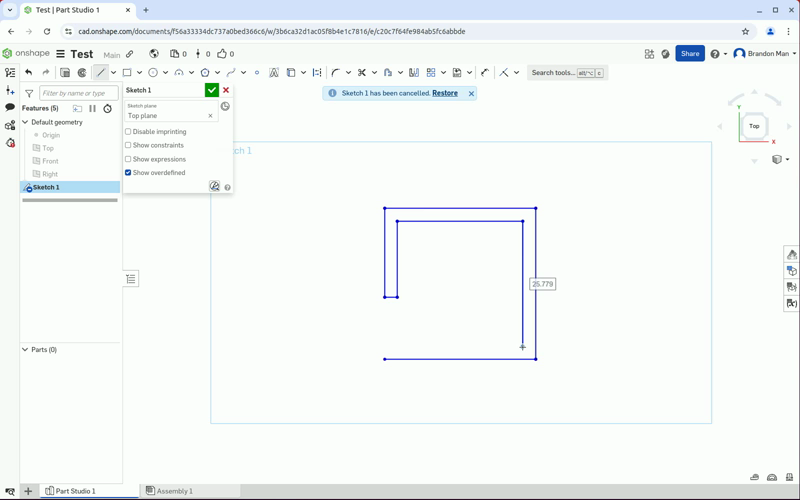
mouse_move(397, 346)
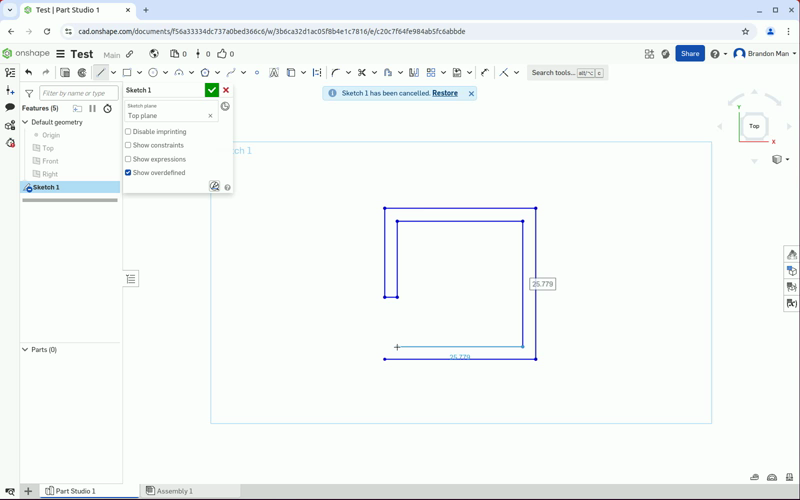
click(397, 346)
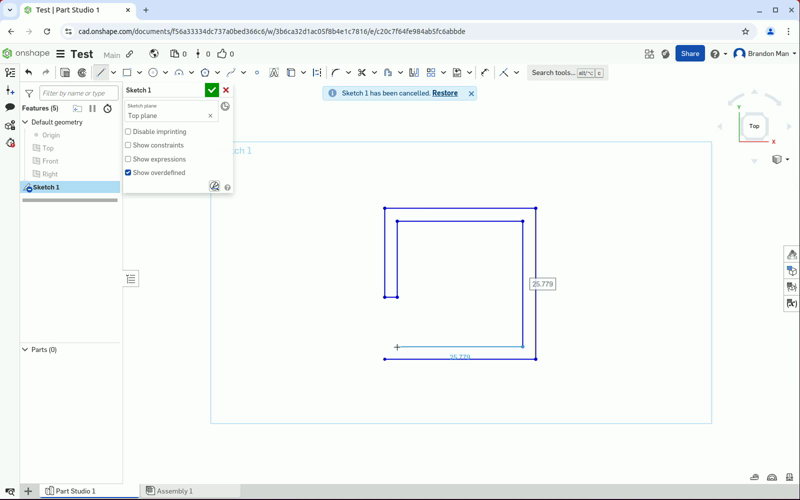
key_up(shift)
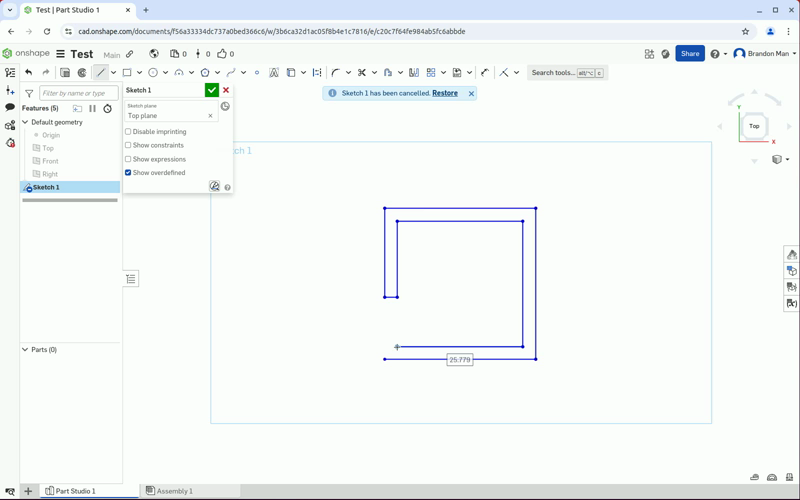
key_down(shift)
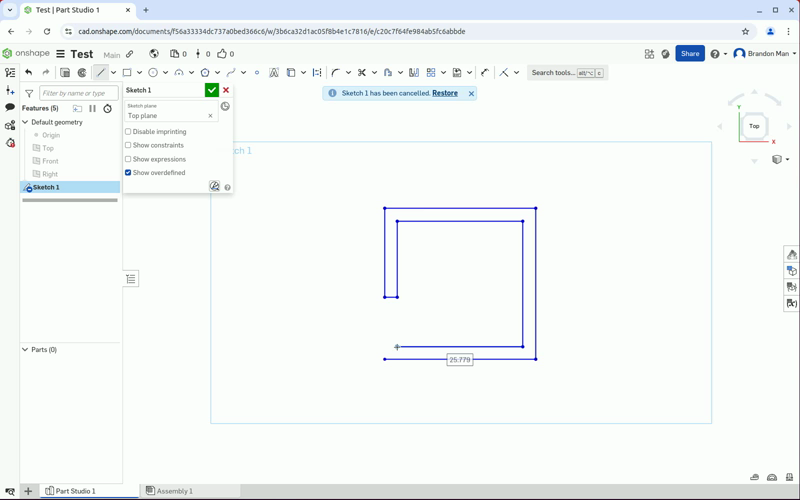
mouse_move(427, 346)
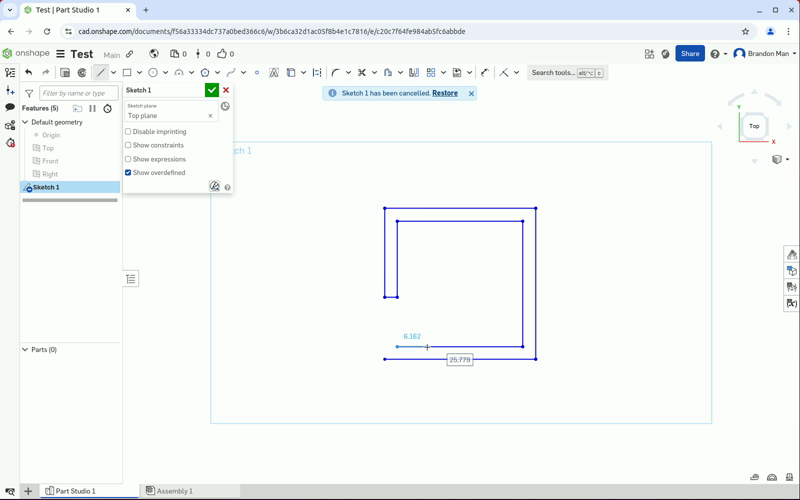
mouse_move(397, 324)
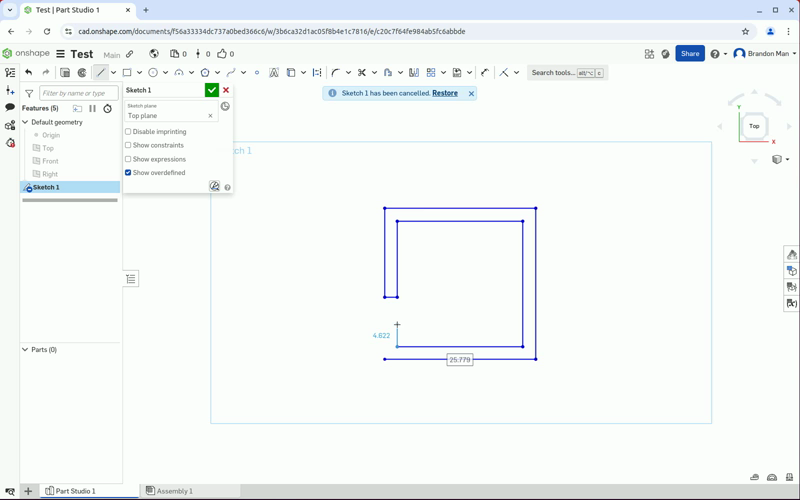
click(397, 324)
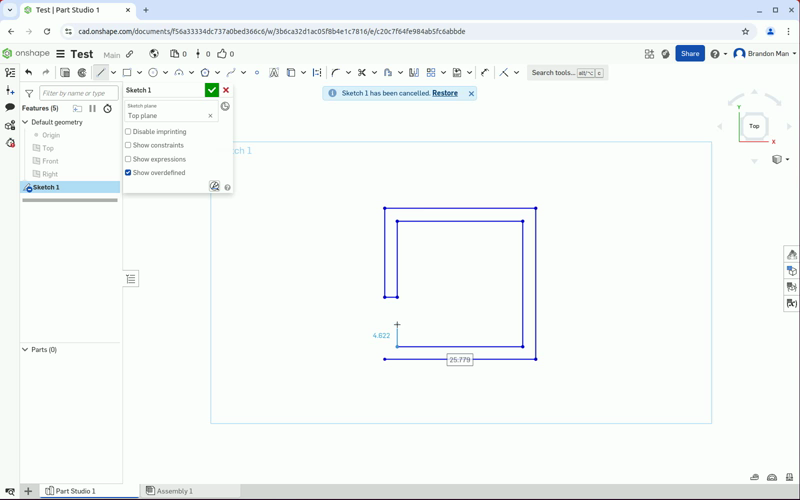
key_up(shift)
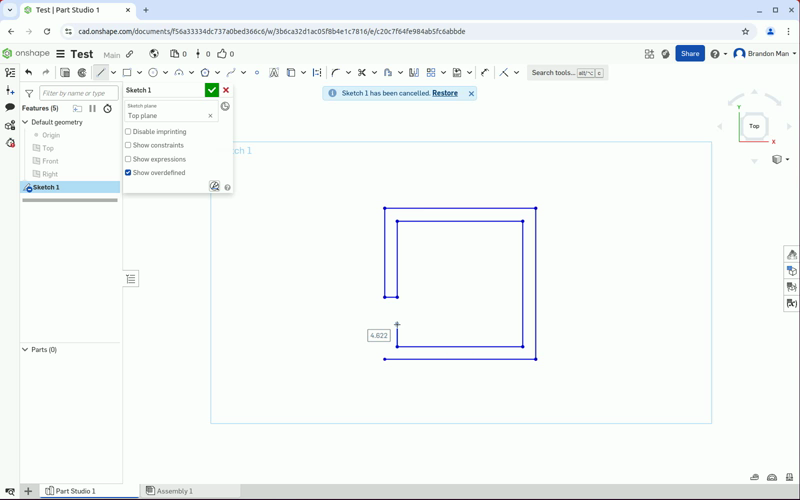
key_down(shift)
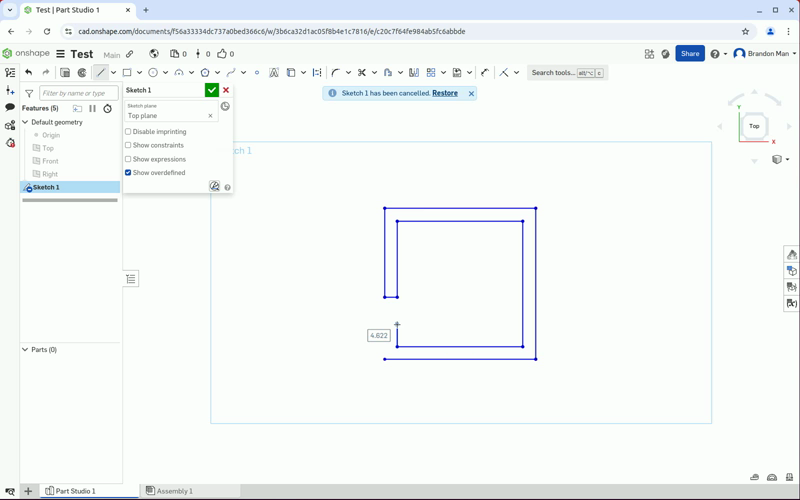
mouse_move(427, 324)
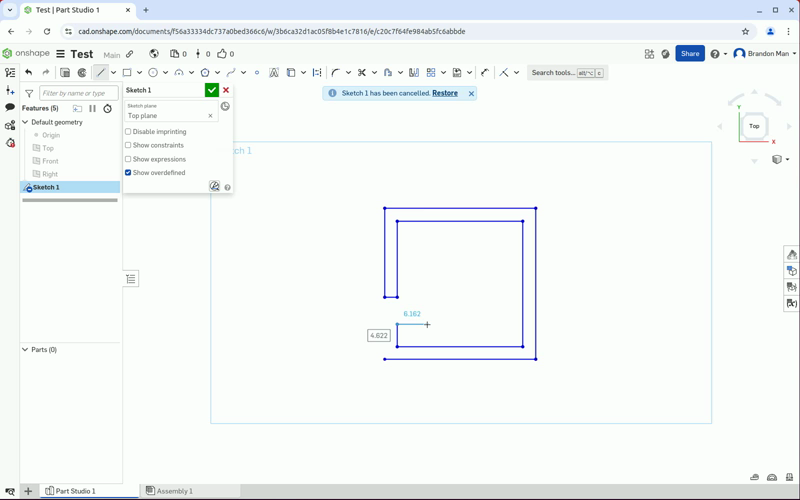
mouse_move(384, 324)
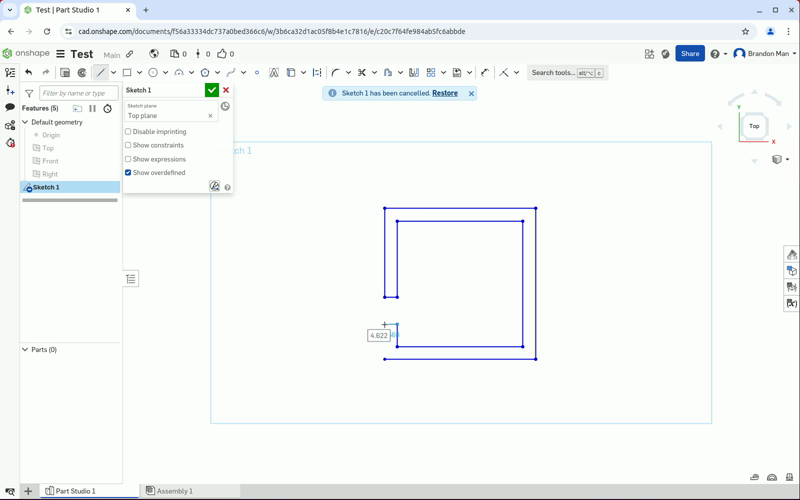
click(384, 324)
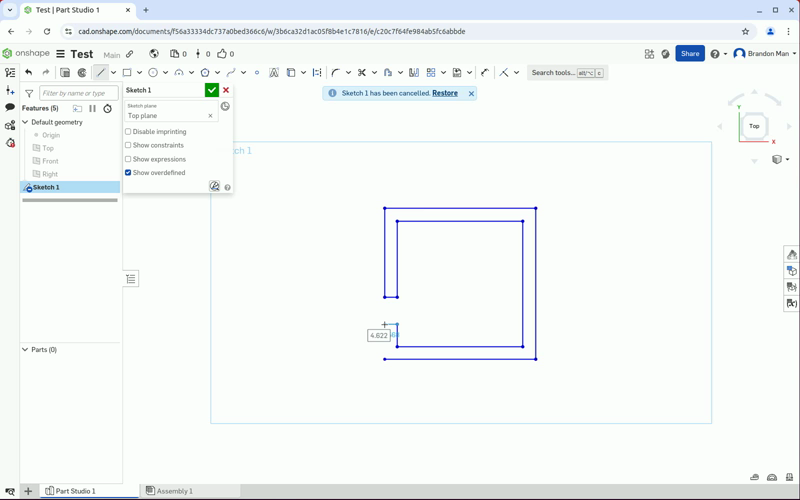
key_up(shift)
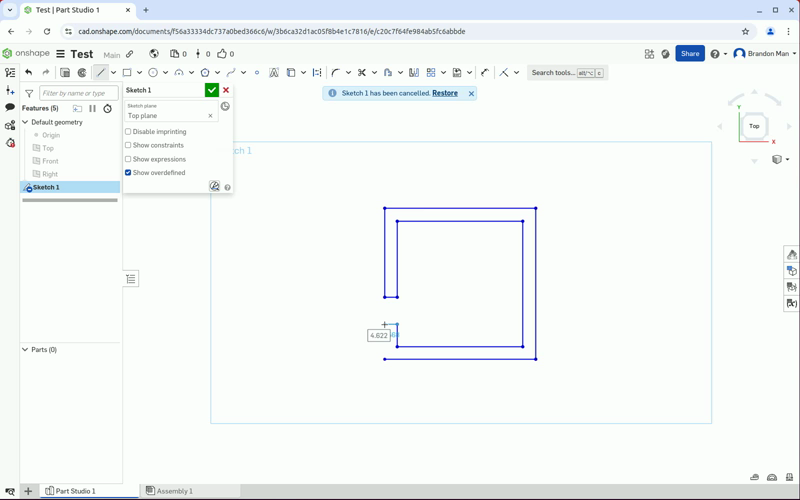
mouse_move(414, 324)
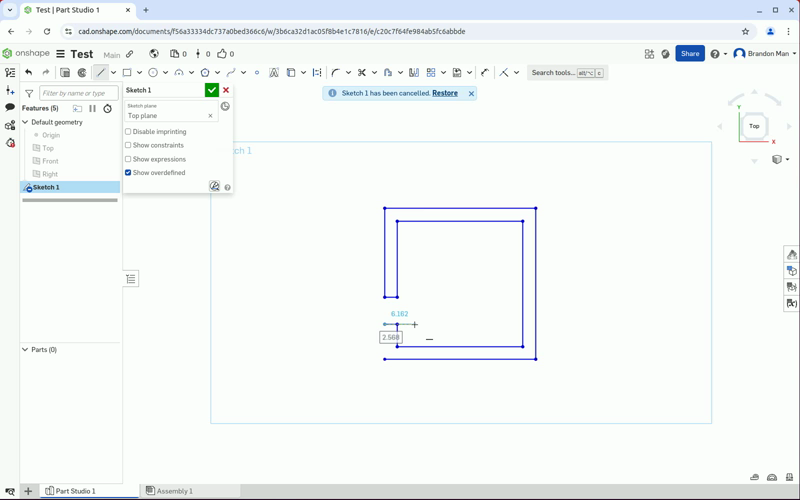
key_down(shift)
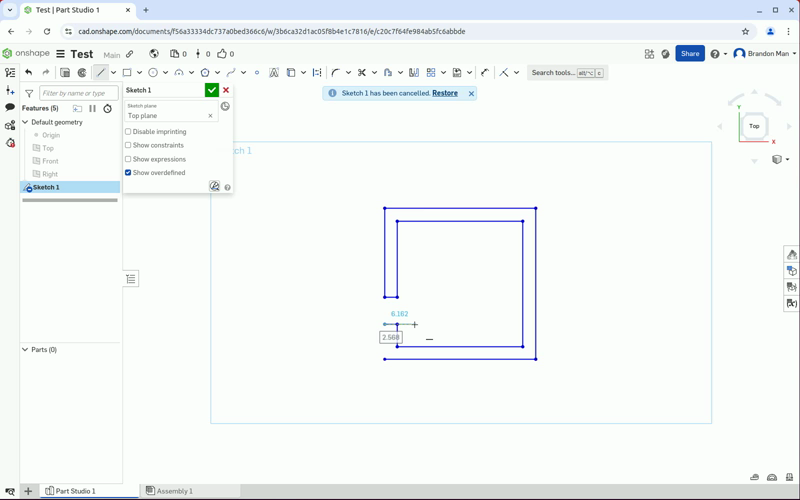
mouse_move(384, 359)
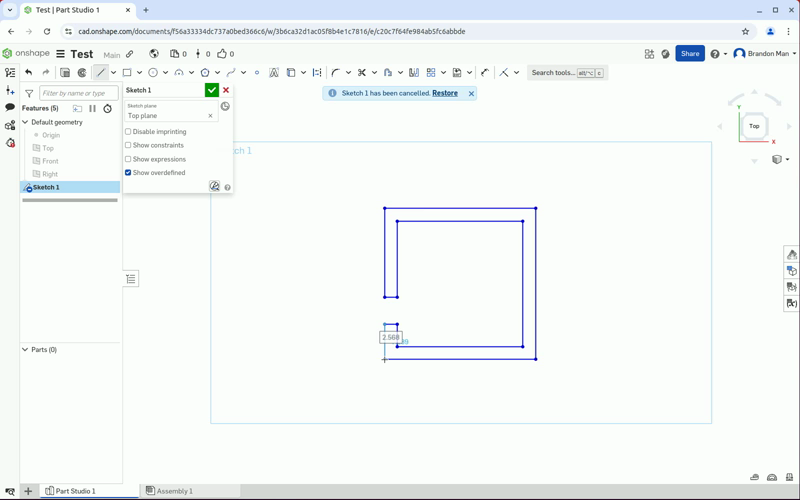
key_up(shift)
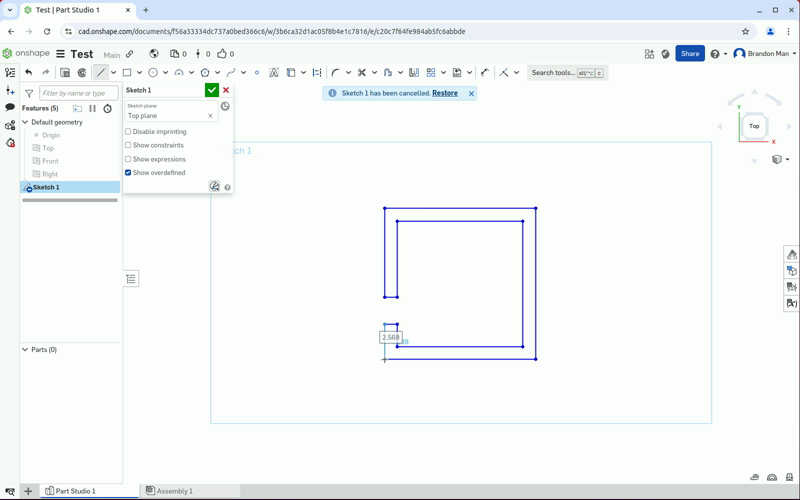
click(384, 359)
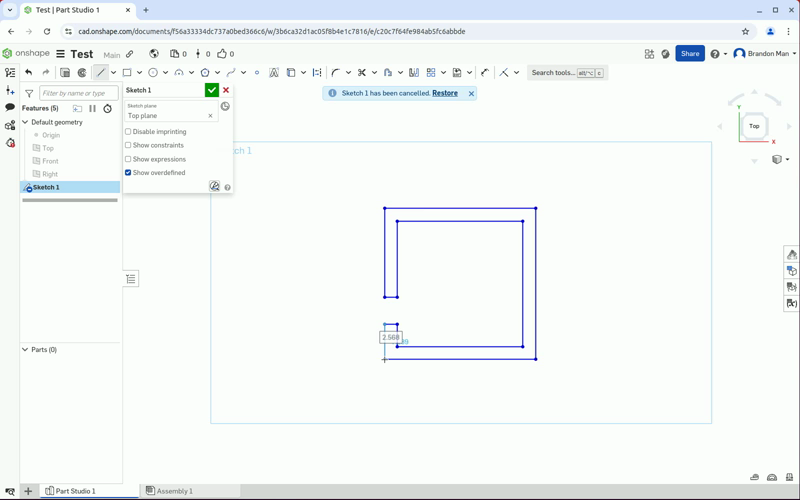
key(esc)
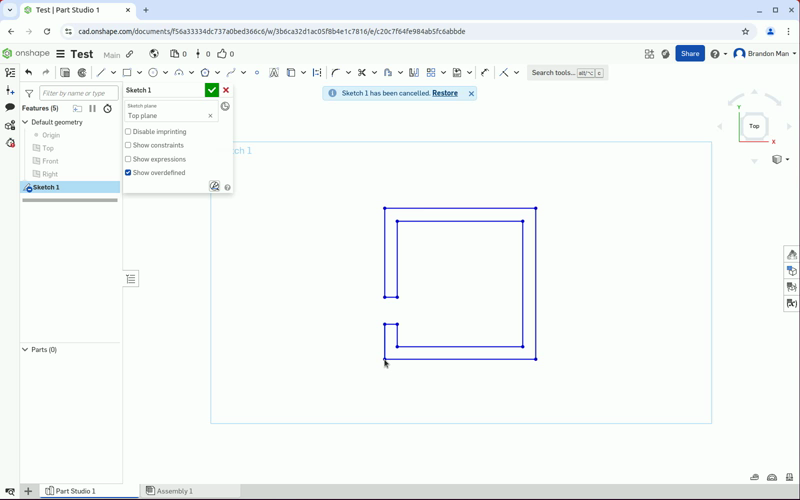
mouse_move(510, 216)
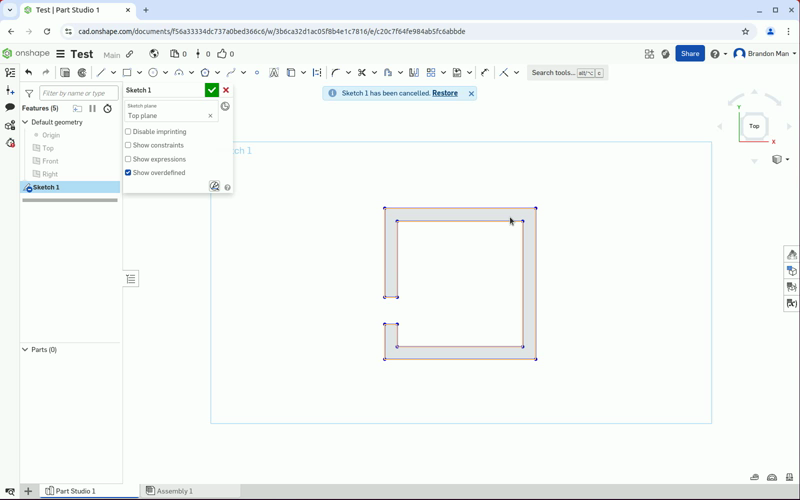
click(510, 216)
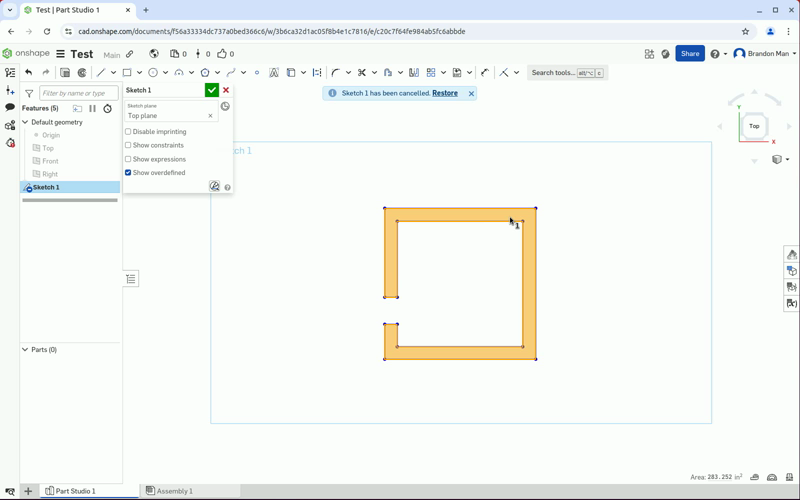
mouse_move(73, 352)
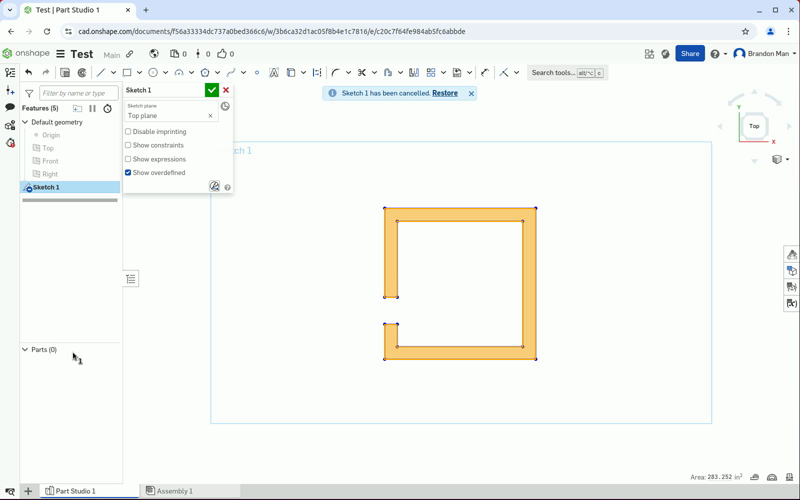
key(shift+y)
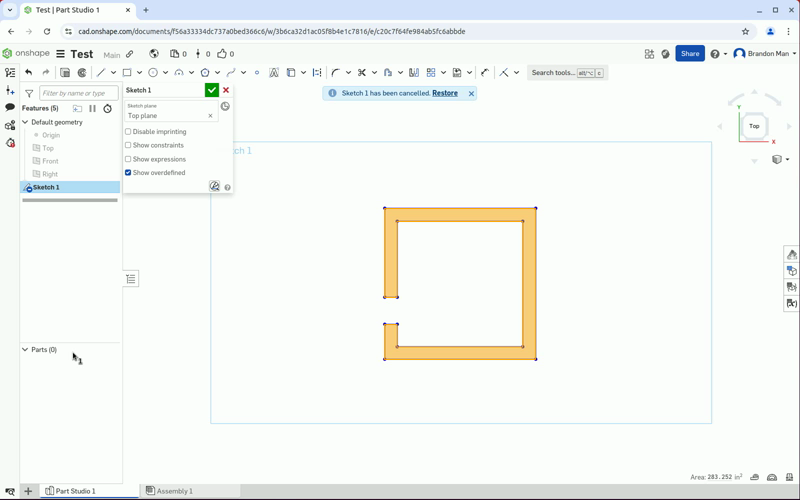
key(shift+e)
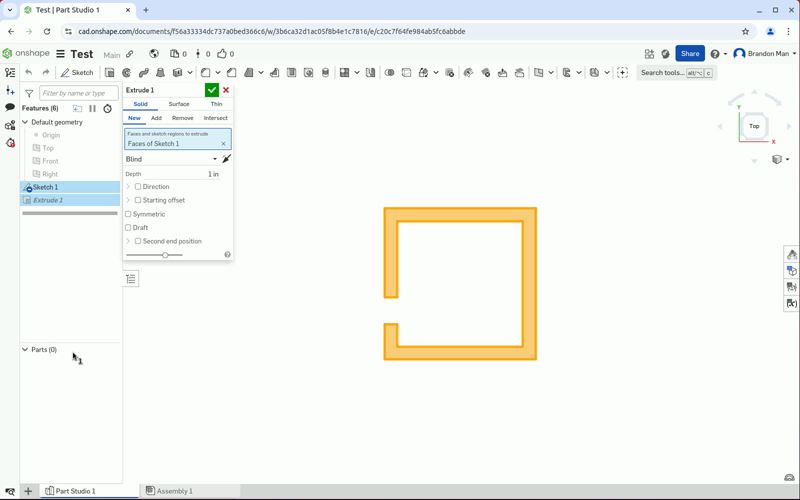
mouse_move(143, 106)
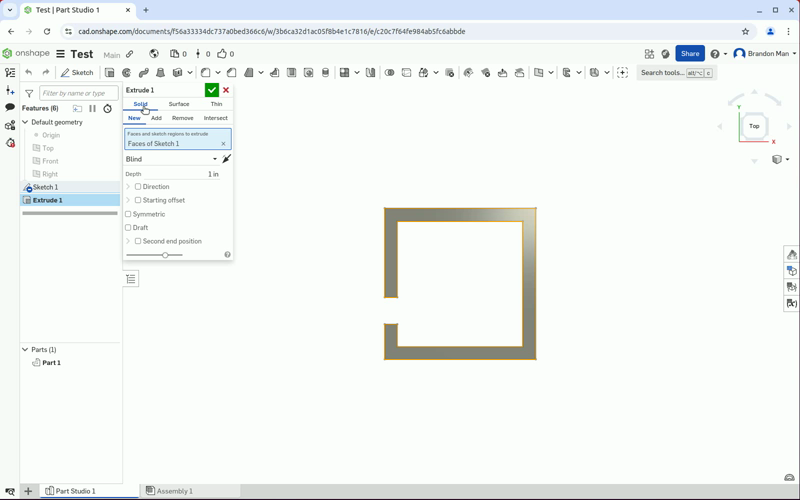
click(143, 106)
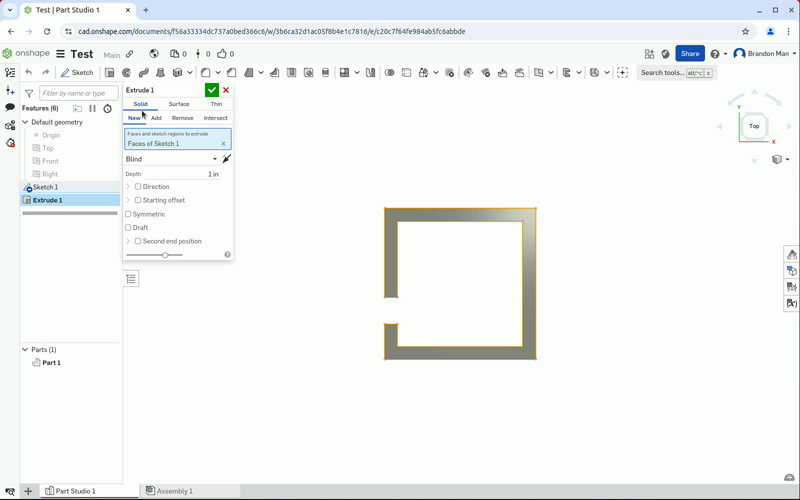
mouse_move(137, 120)
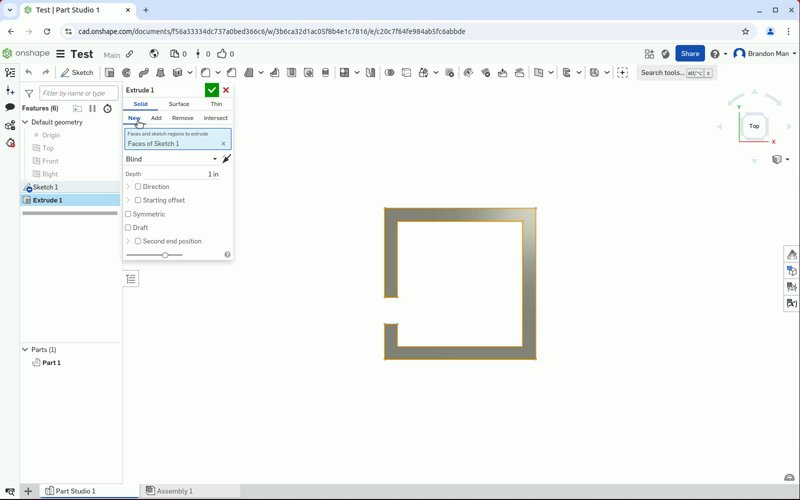
click(137, 120)
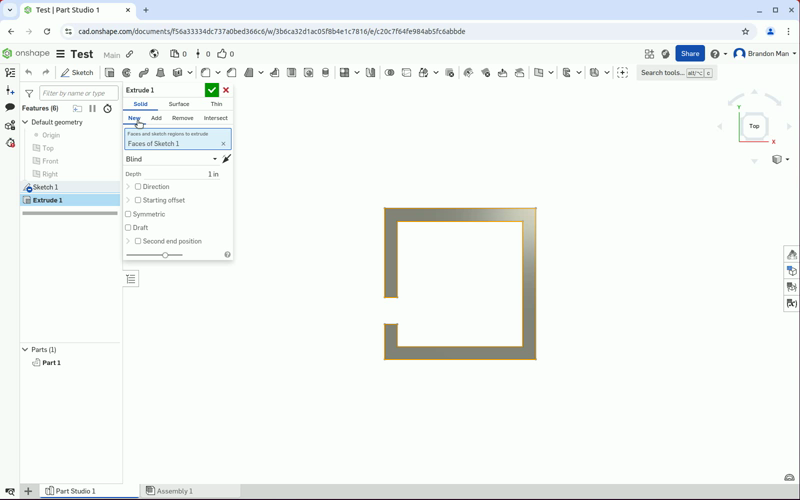
key(tab, 4)
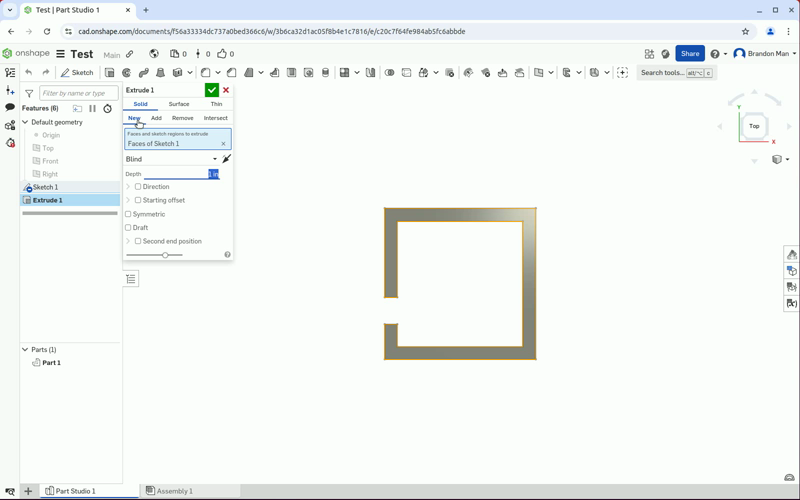
text(0.241)
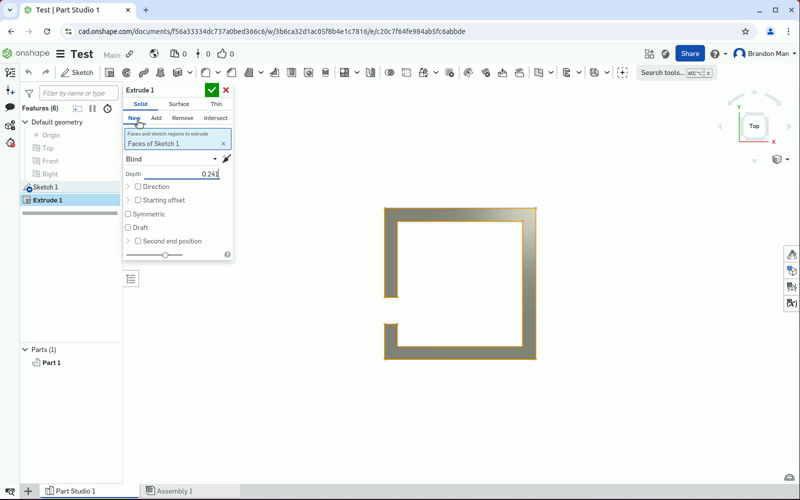
key(enter)
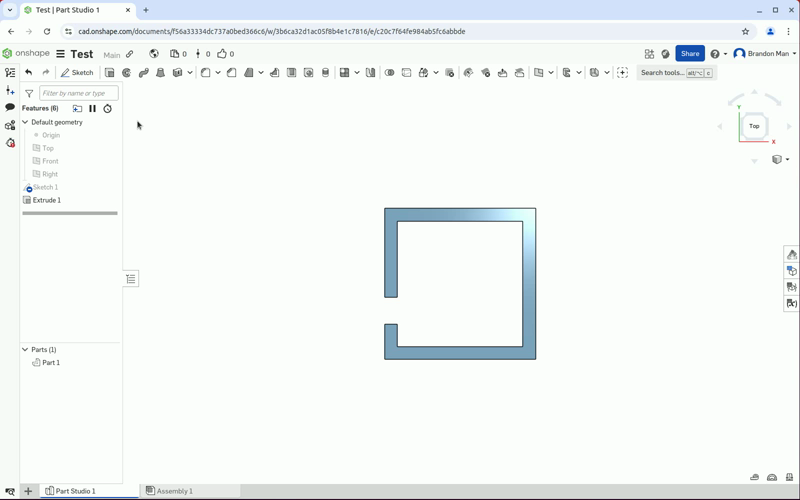
key(shift+h)
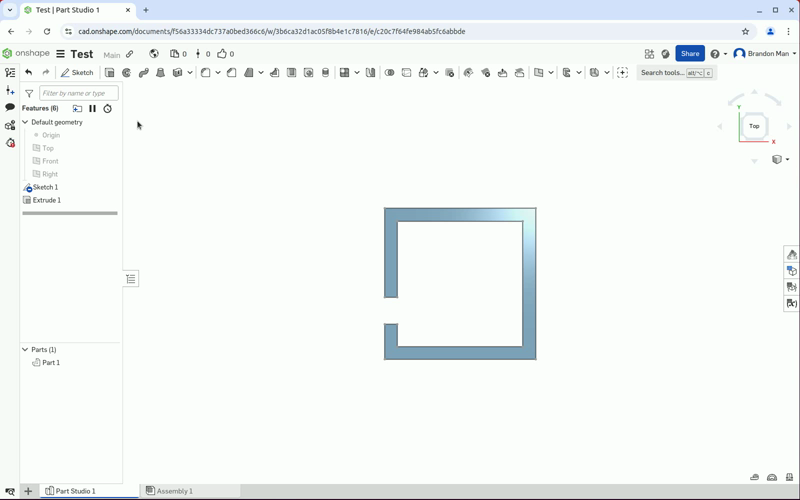
key(shift+h)
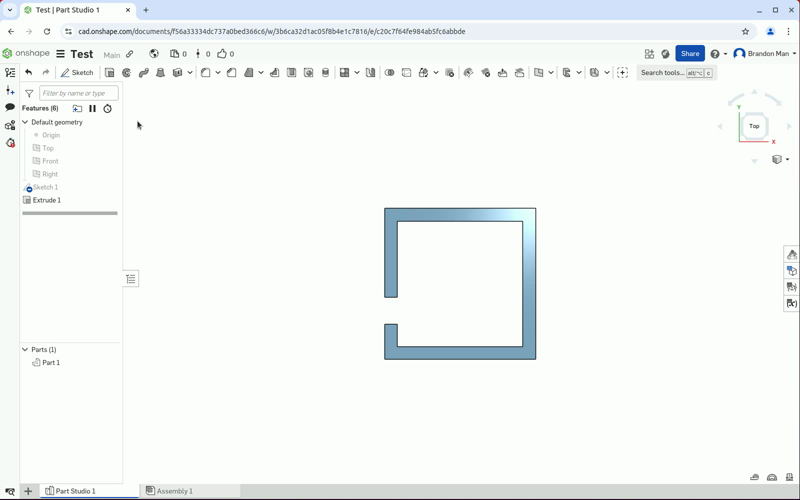
mouse_move(73, 189)
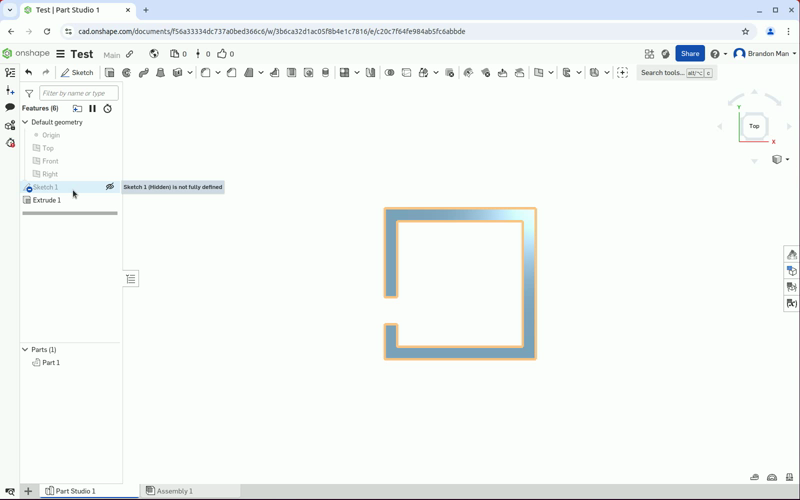
click(73, 189)
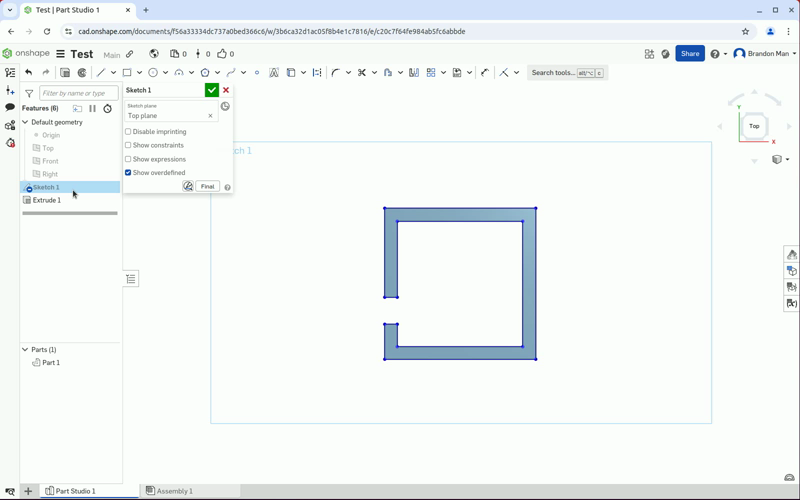
mouse_move(229, 92)
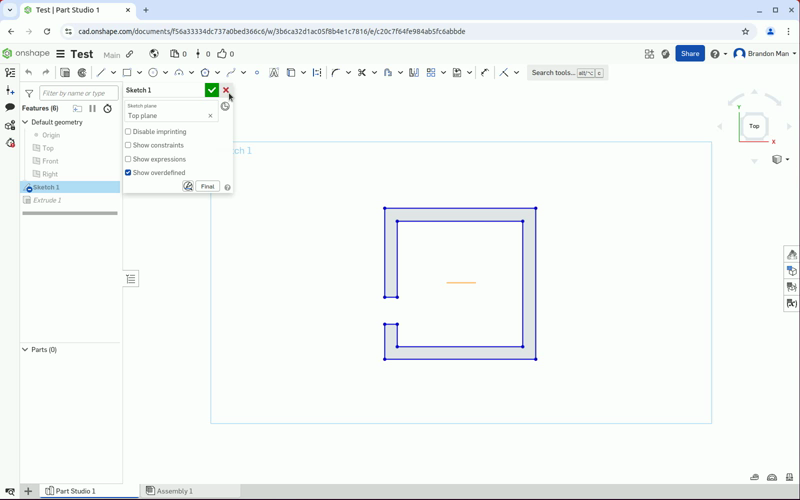
click(229, 92)
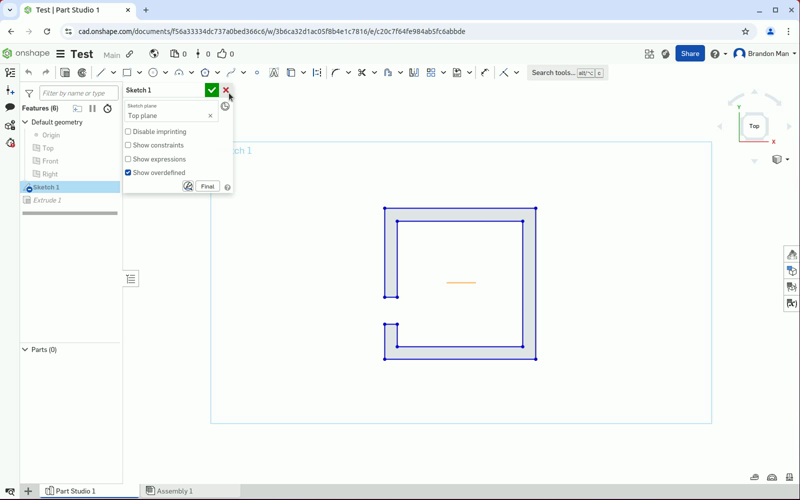
key(shift+s)
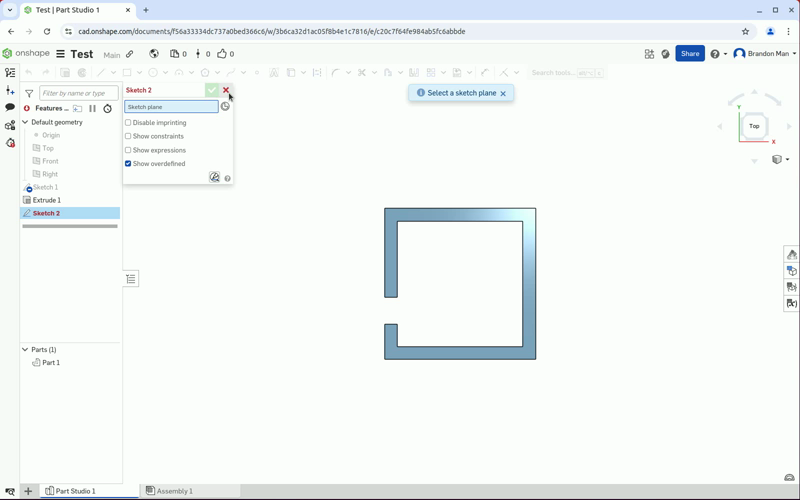
mouse_move(73, 150)
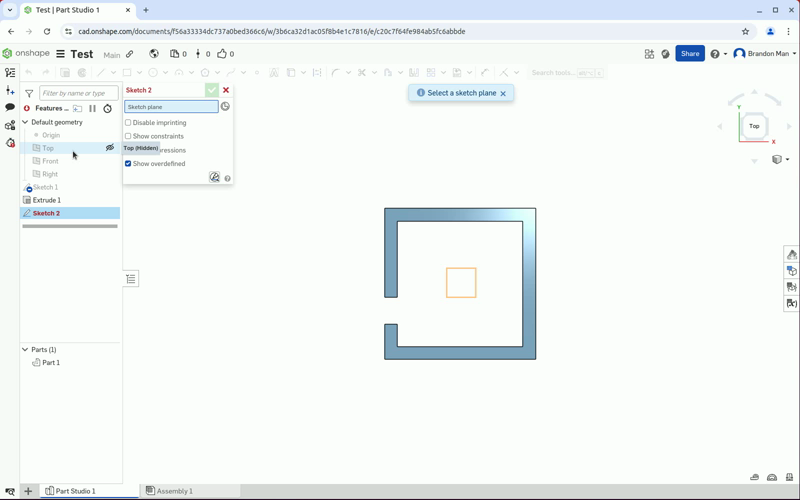
click(73, 150)
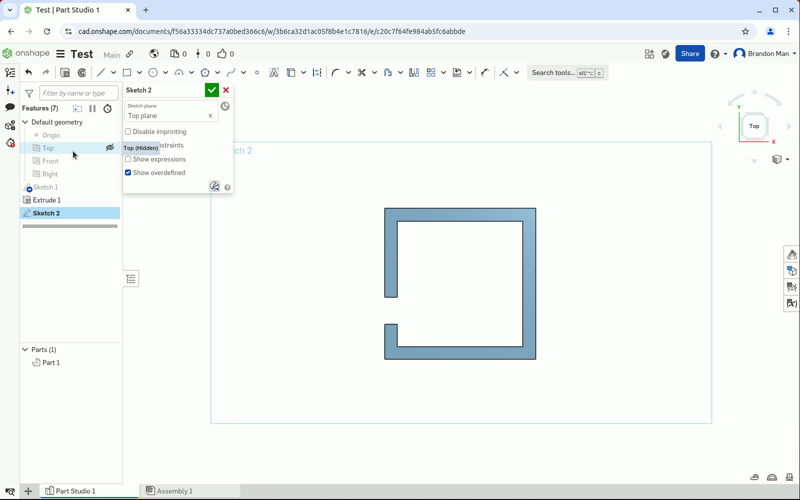
mouse_move(73, 352)
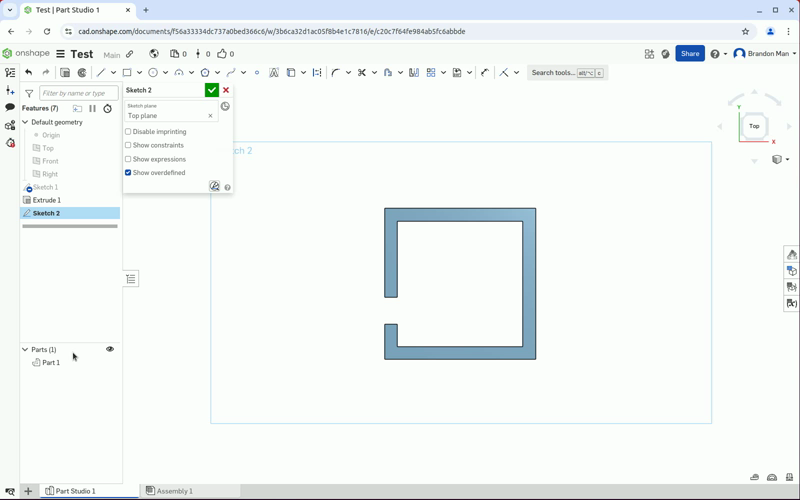
key(y)
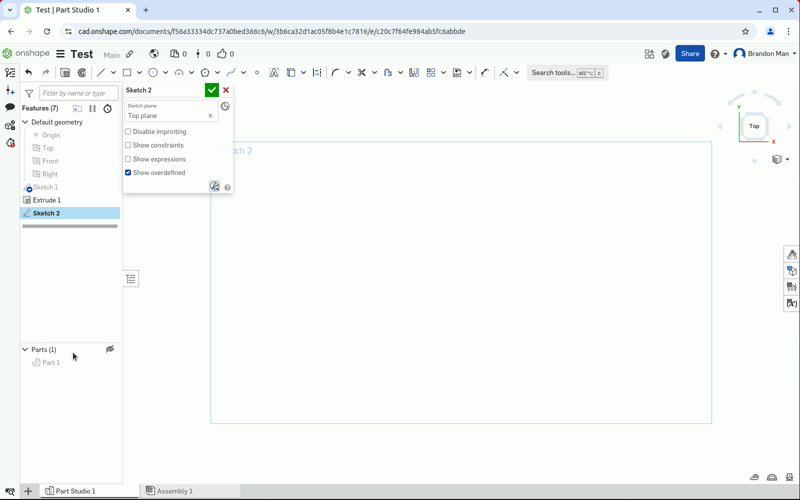
key(l)
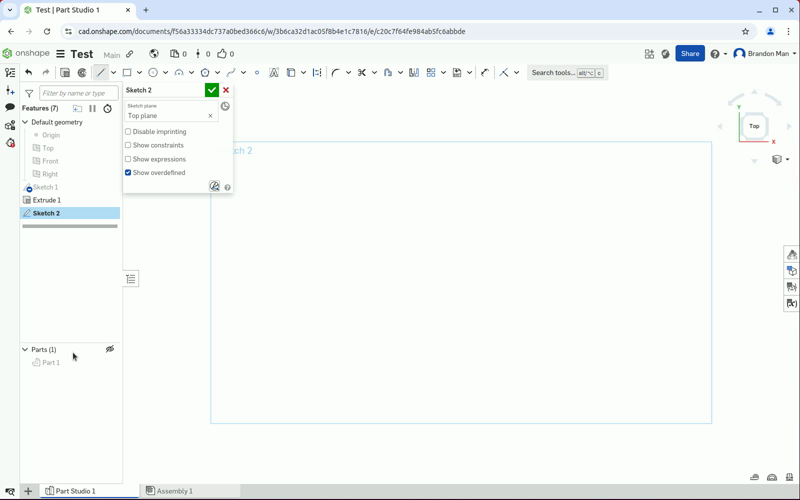
key_down(shift)
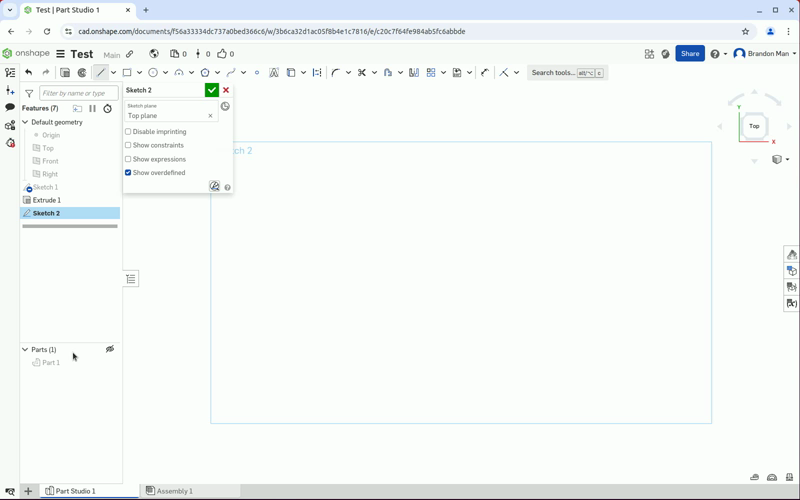
mouse_move(384, 316)
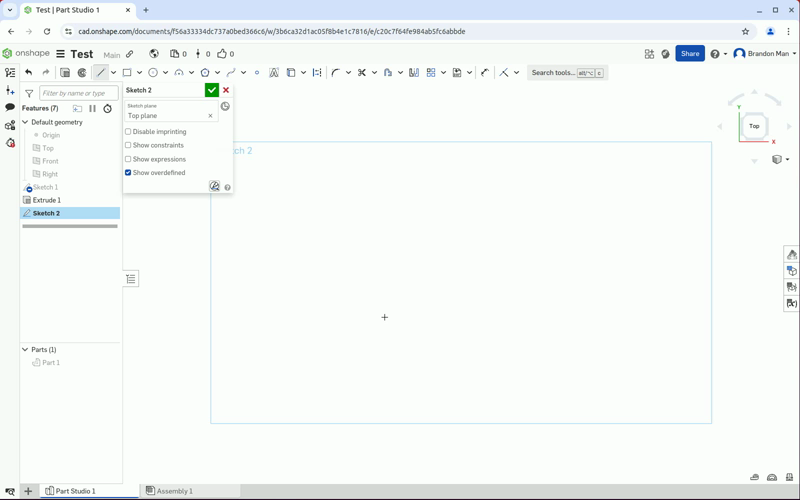
click(384, 316)
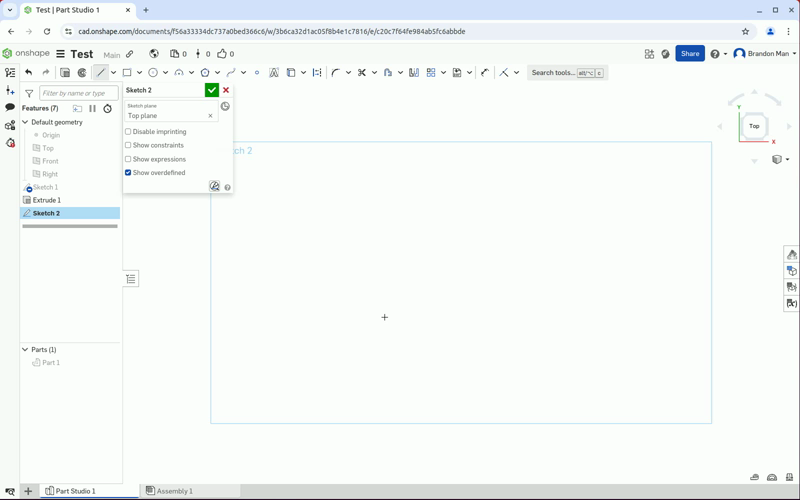
key_up(shift)
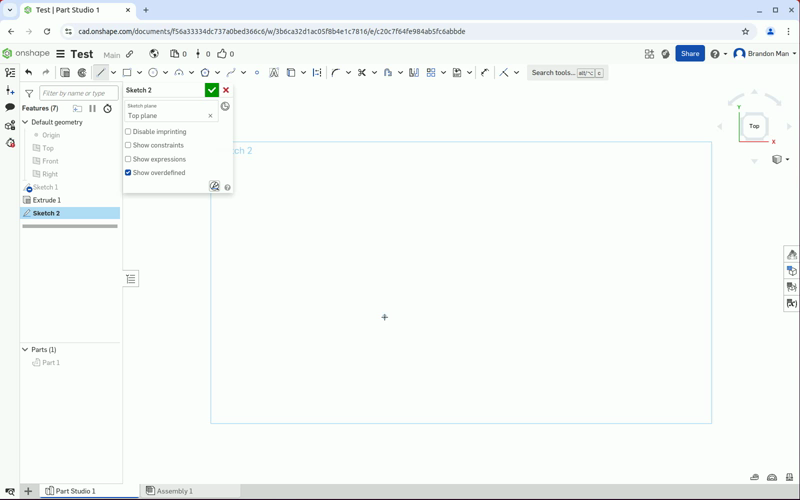
key_down(shift)
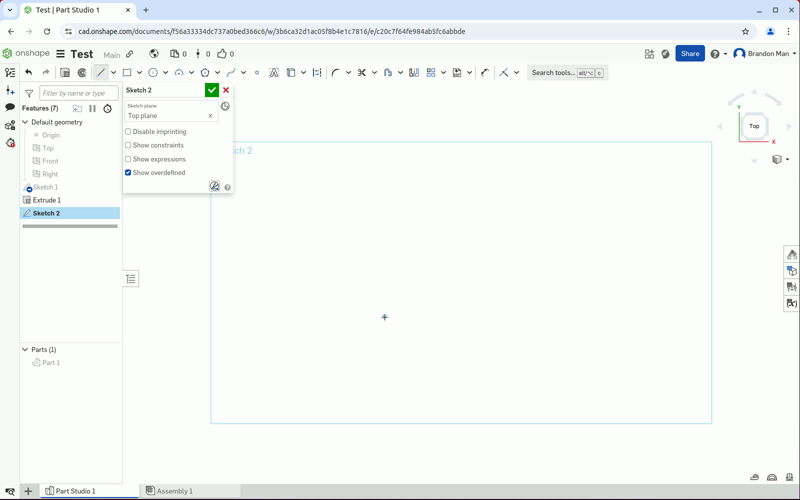
mouse_move(414, 316)
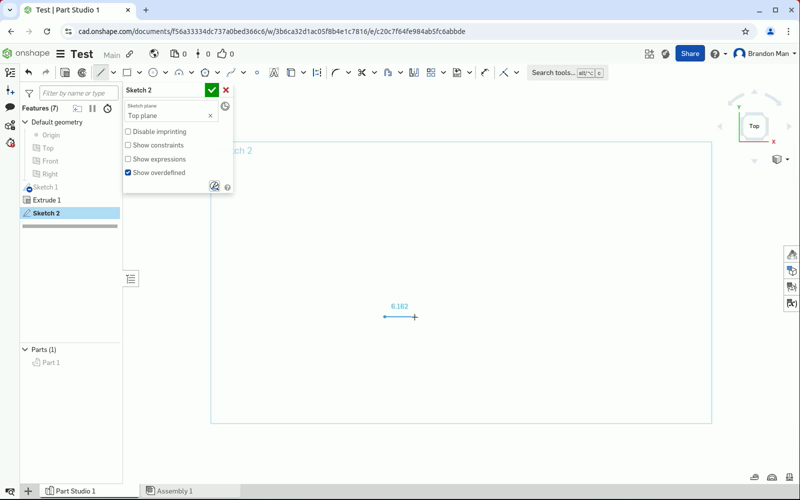
mouse_move(398, 316)
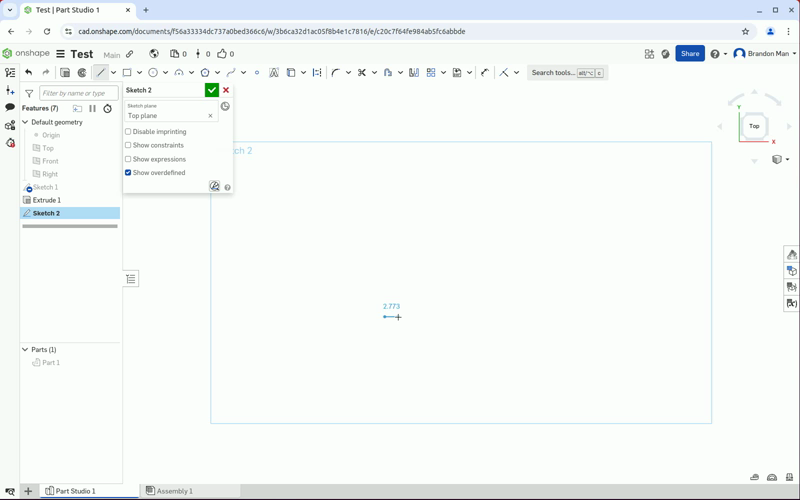
click(398, 316)
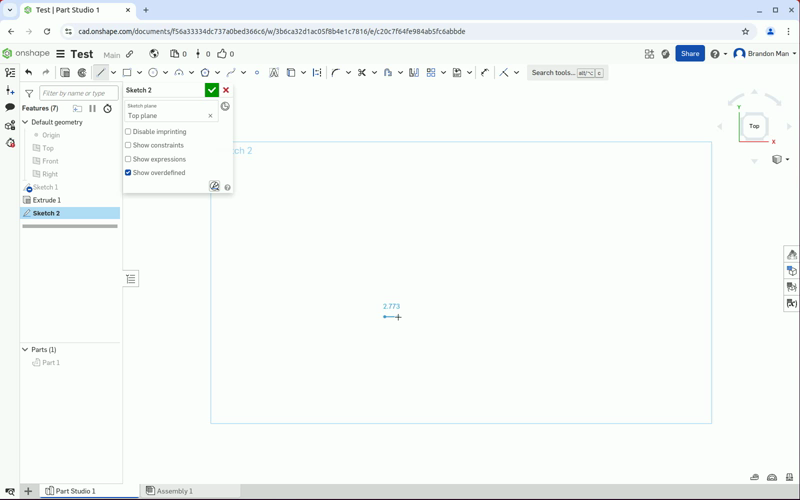
key_up(shift)
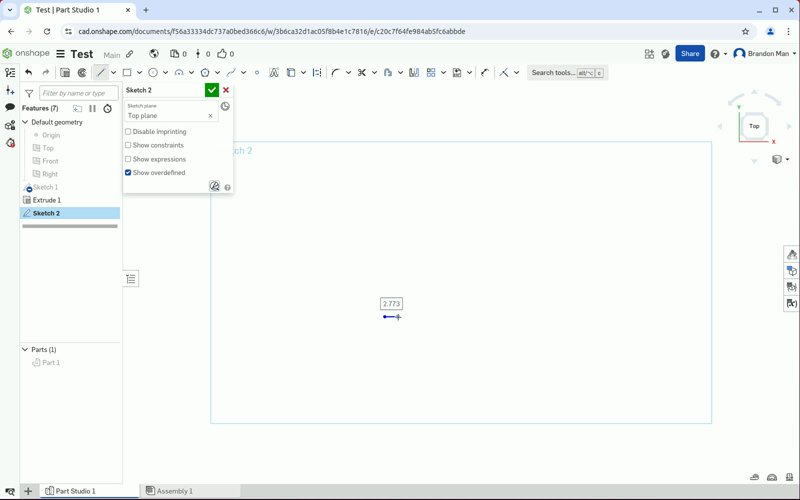
key_down(shift)
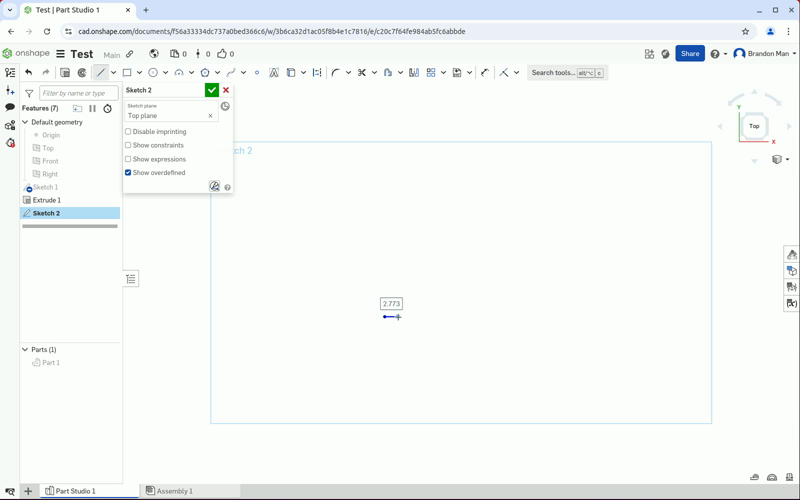
mouse_move(428, 316)
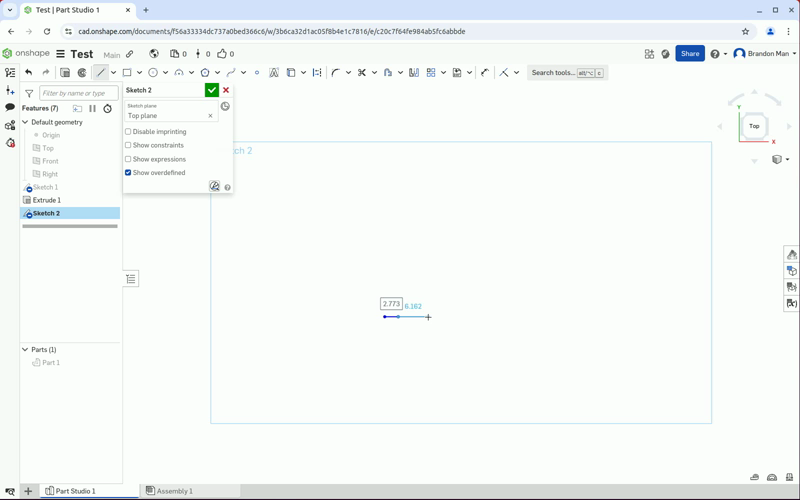
mouse_move(398, 303)
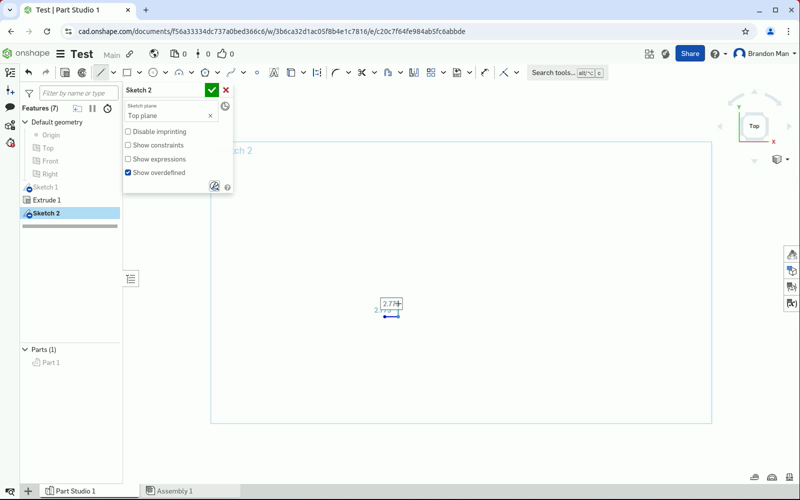
click(398, 303)
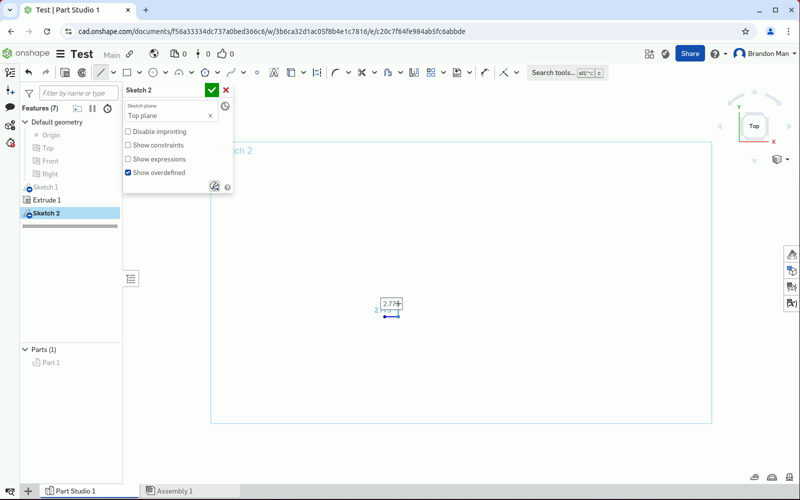
key_up(shift)
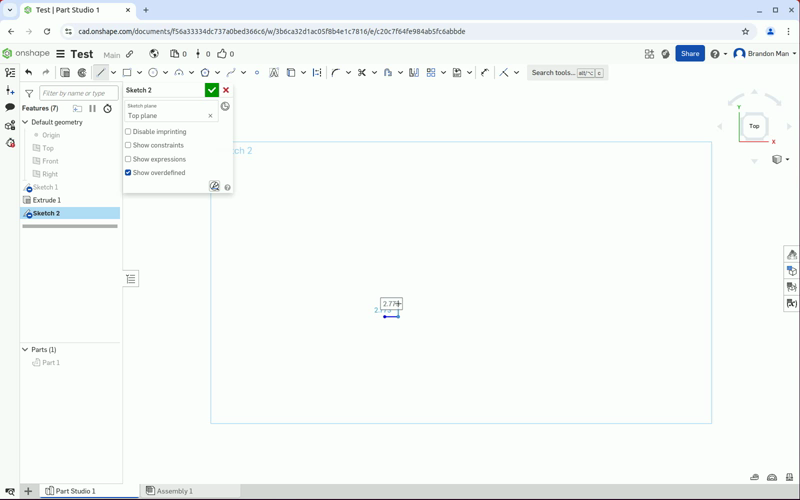
key_down(shift)
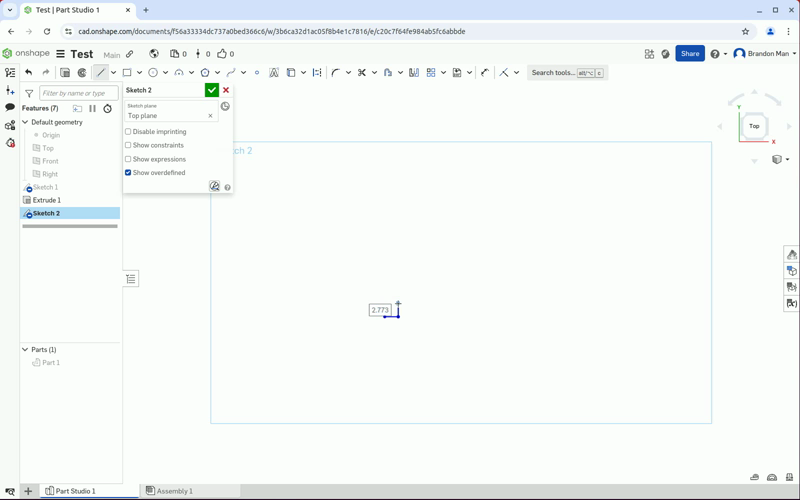
mouse_move(428, 303)
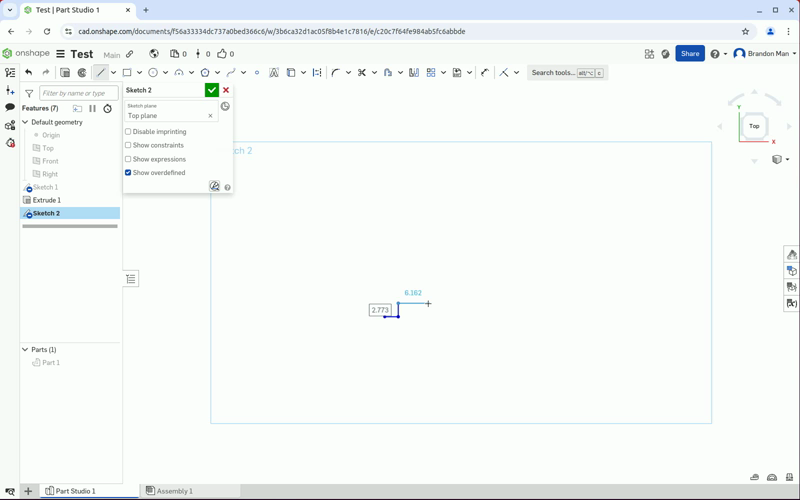
mouse_move(384, 303)
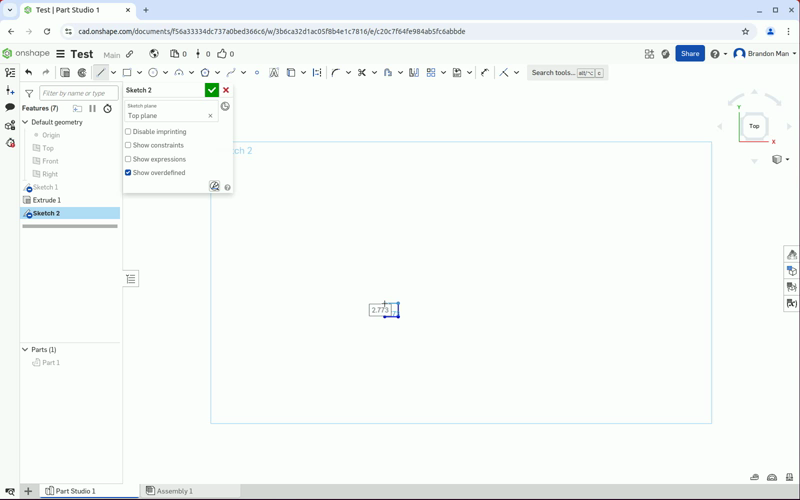
click(384, 303)
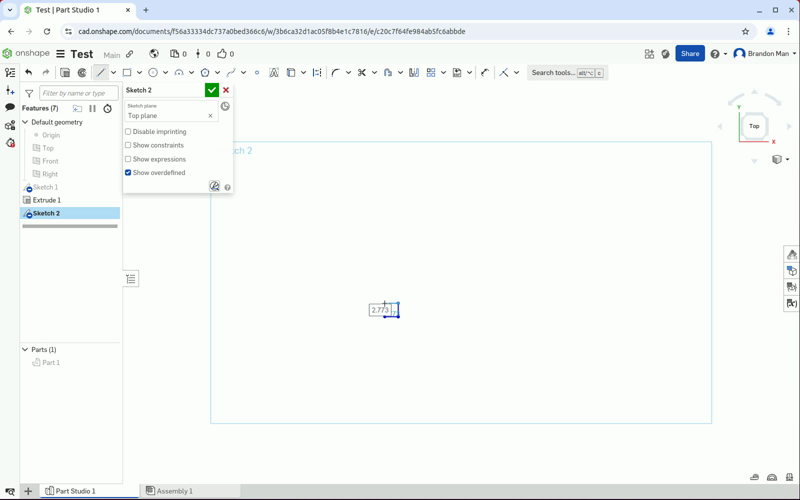
key_up(shift)
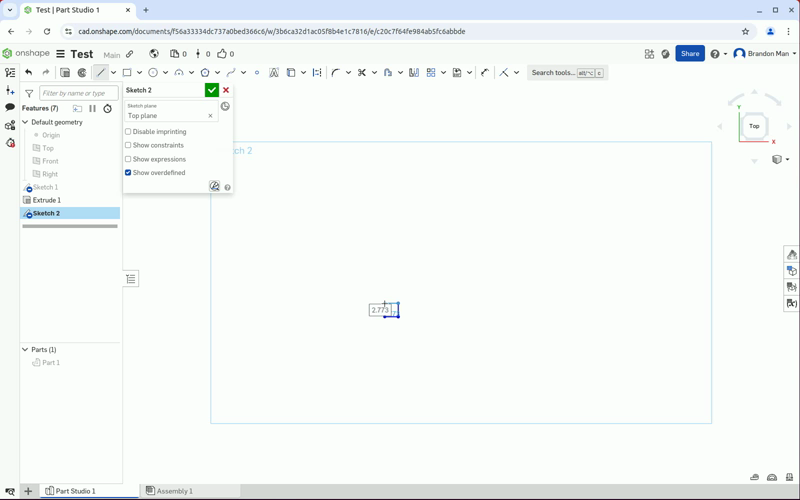
mouse_move(414, 303)
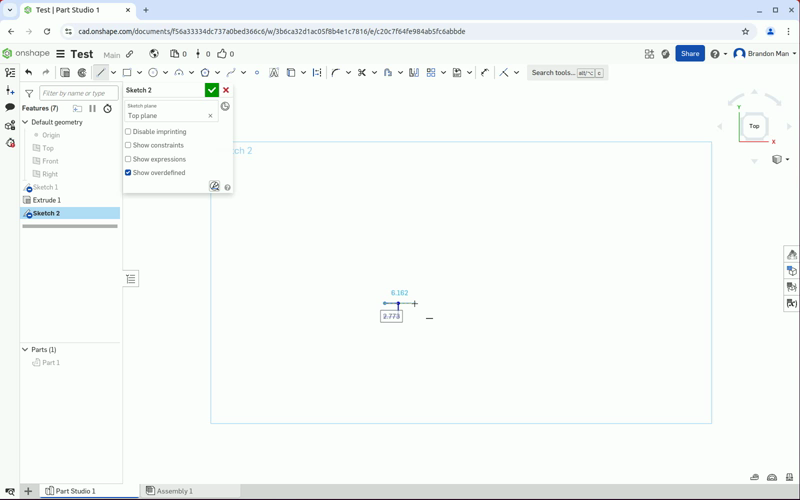
key_down(shift)
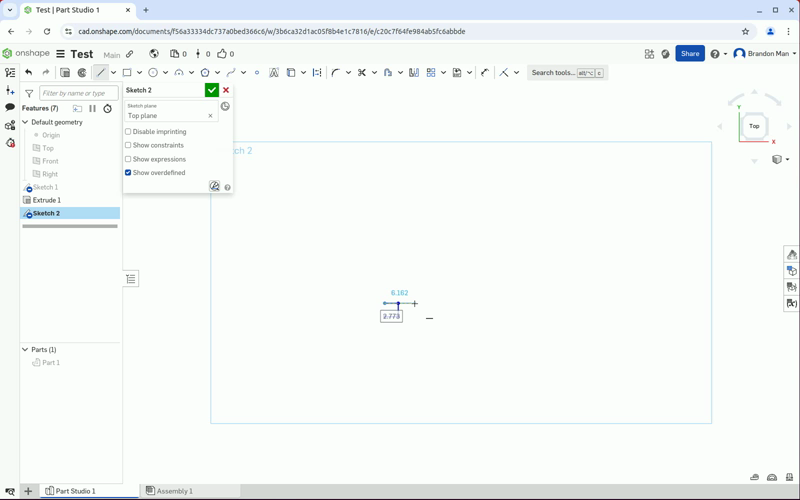
mouse_move(384, 316)
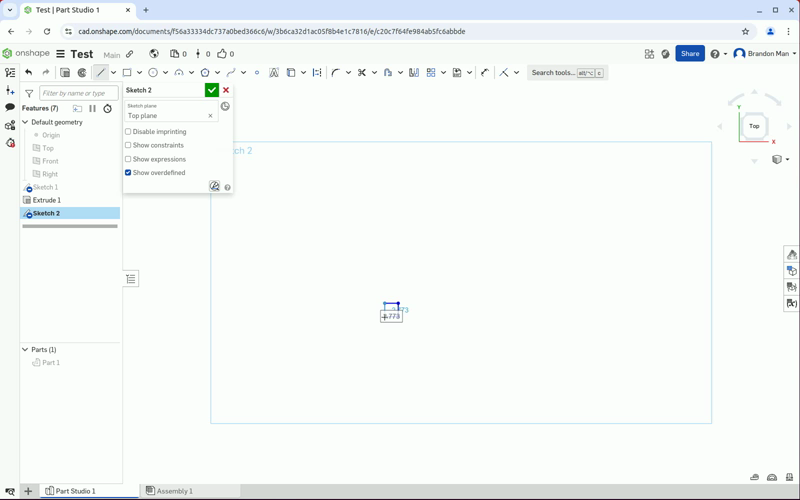
key_up(shift)
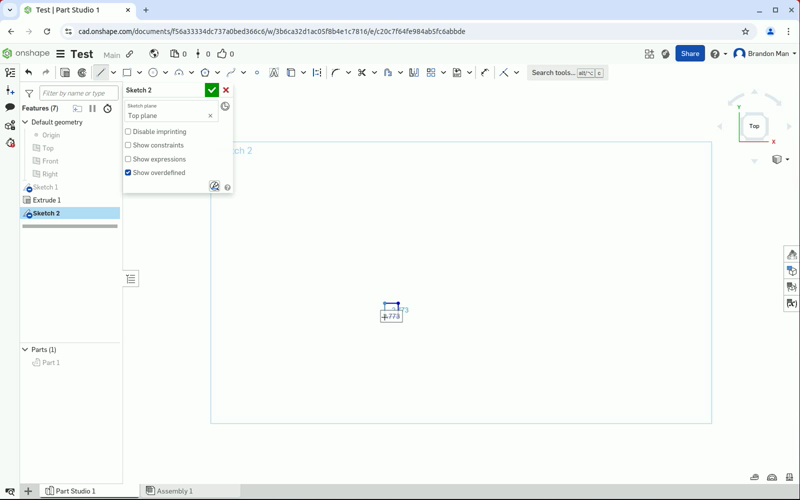
click(384, 316)
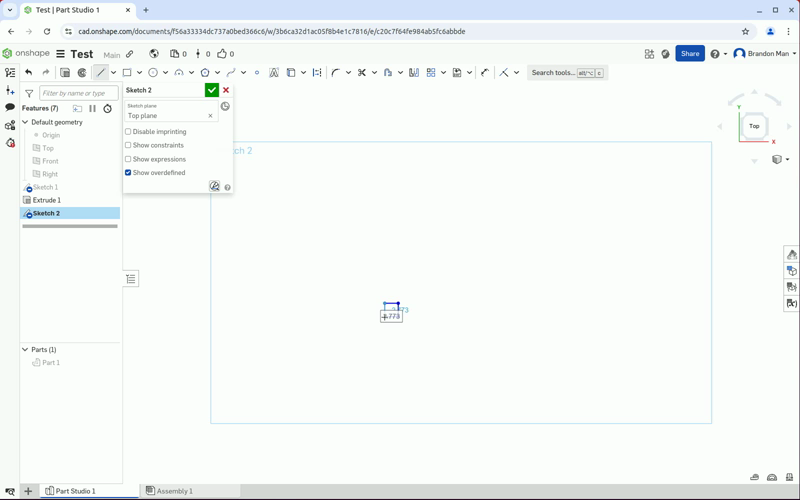
key(esc)
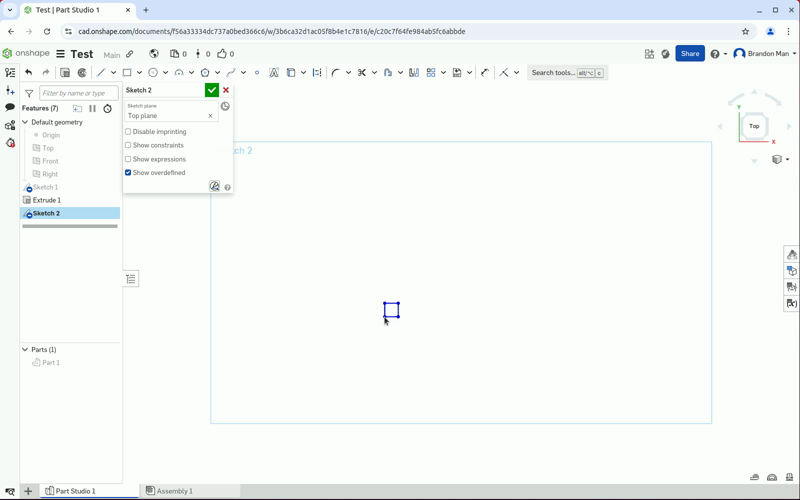
mouse_move(388, 313)
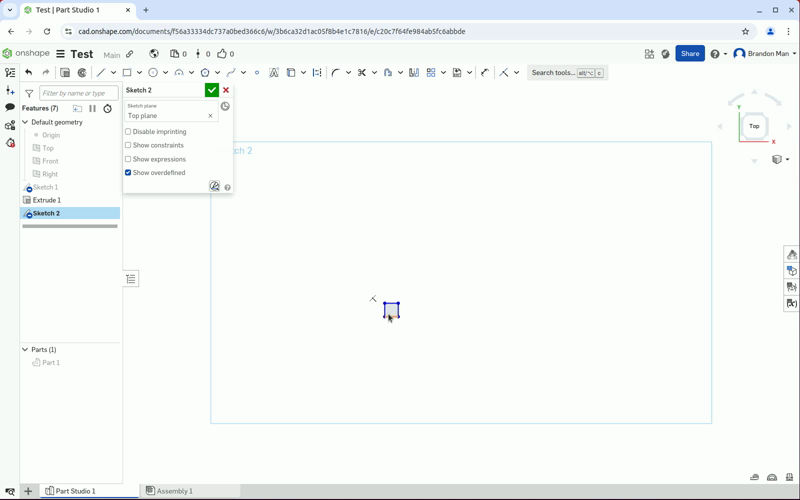
scroll(6)
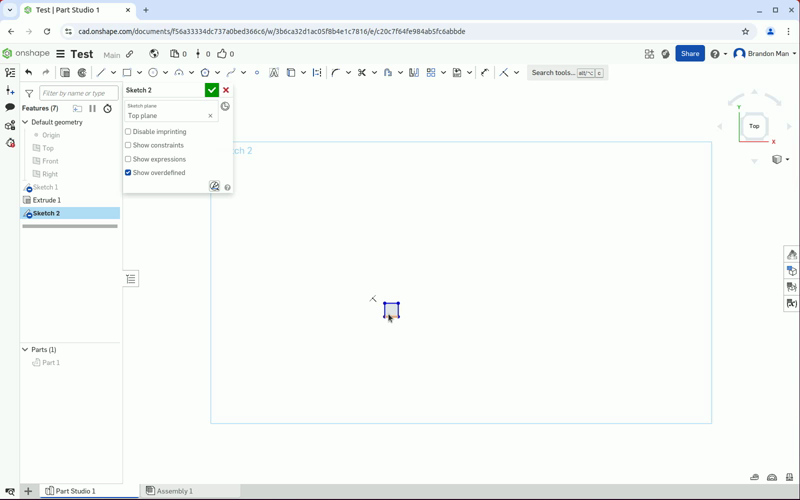
scroll(6)
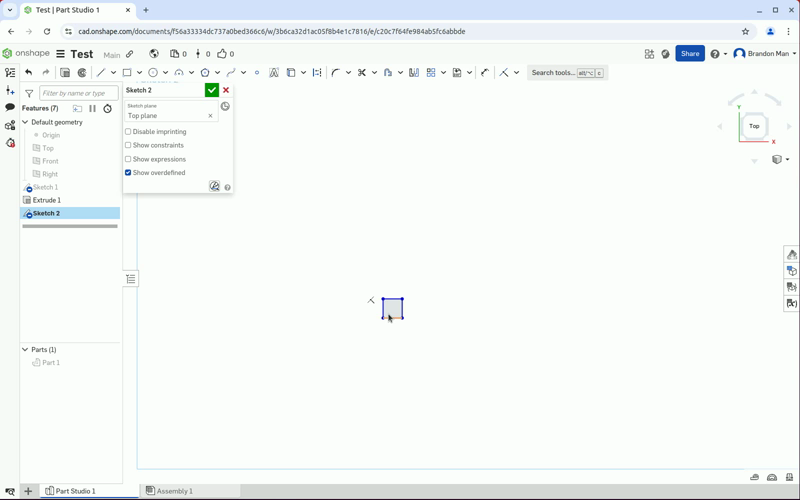
scroll(6)
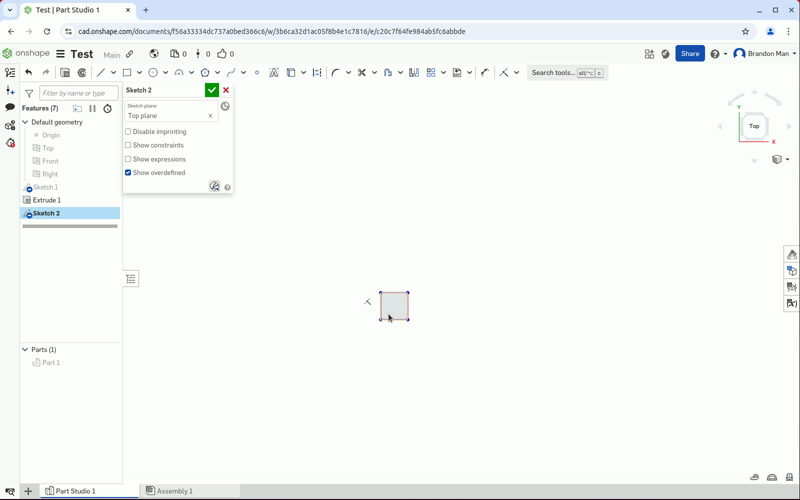
scroll(6)
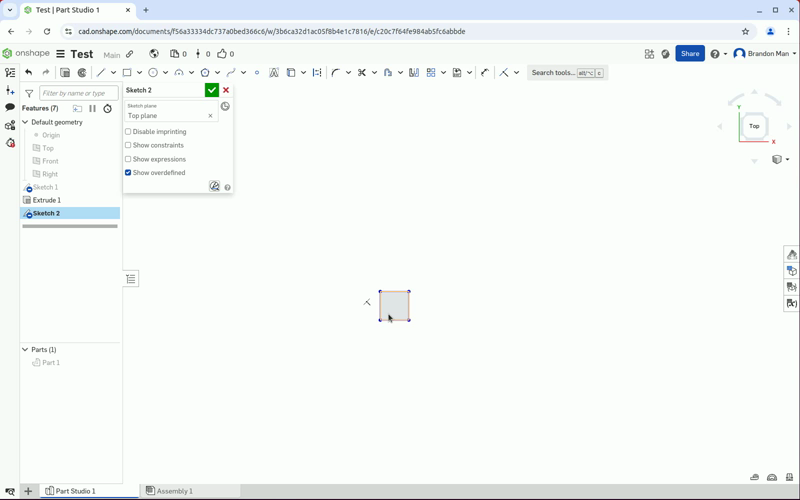
scroll(6)
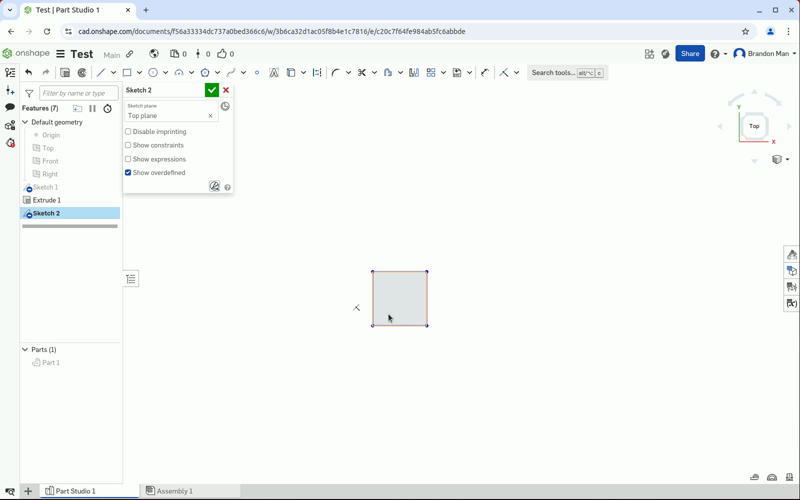
scroll(6)
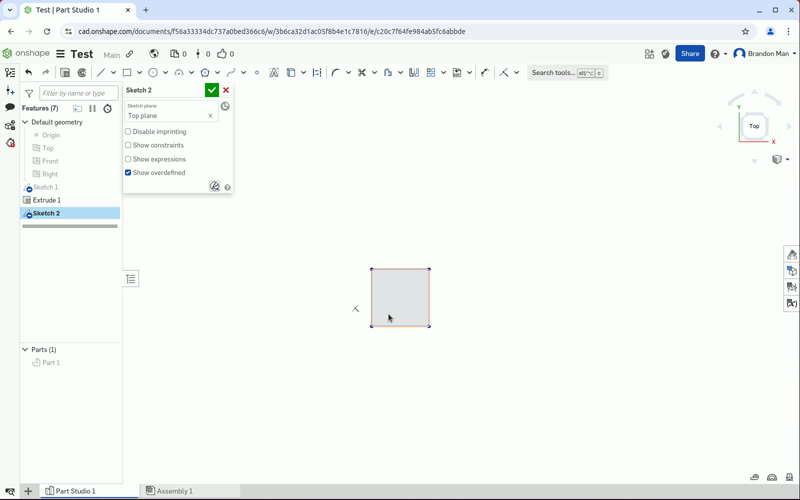
scroll(6)
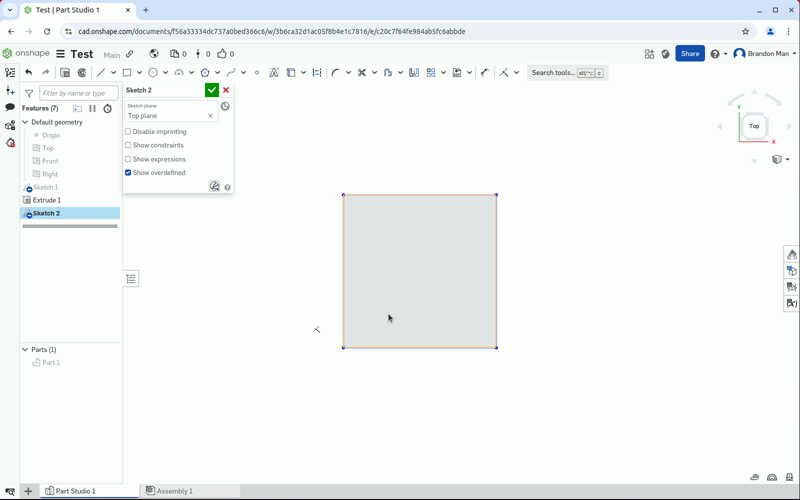
click(388, 313)
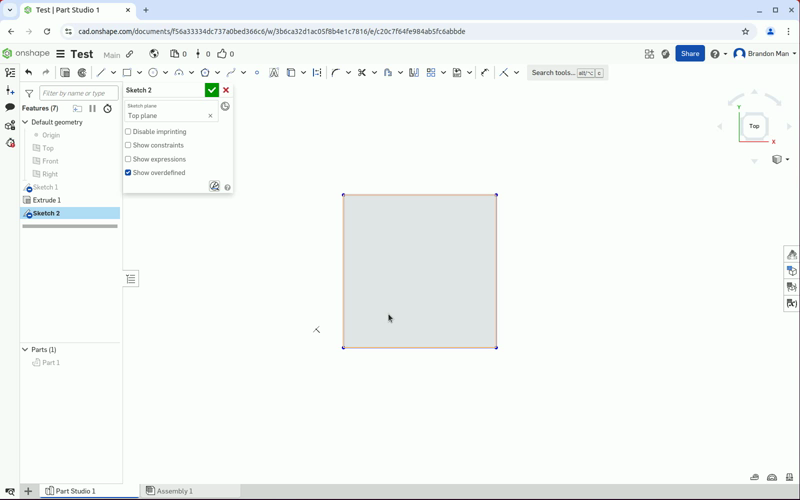
scroll(-6)
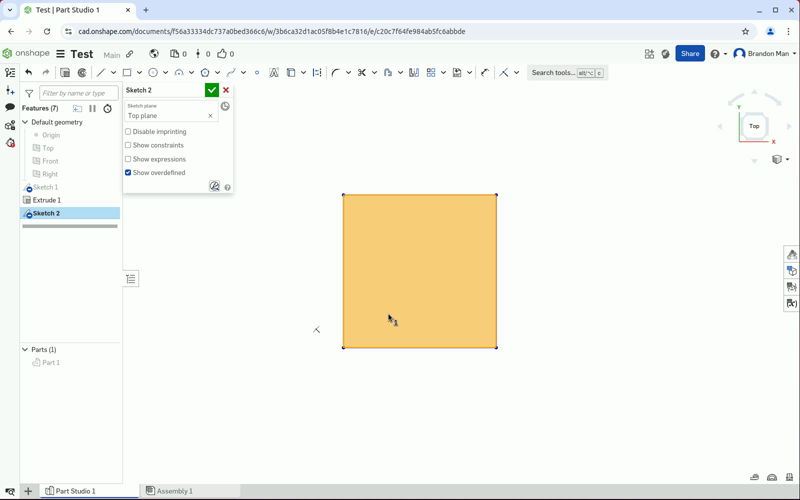
scroll(-6)
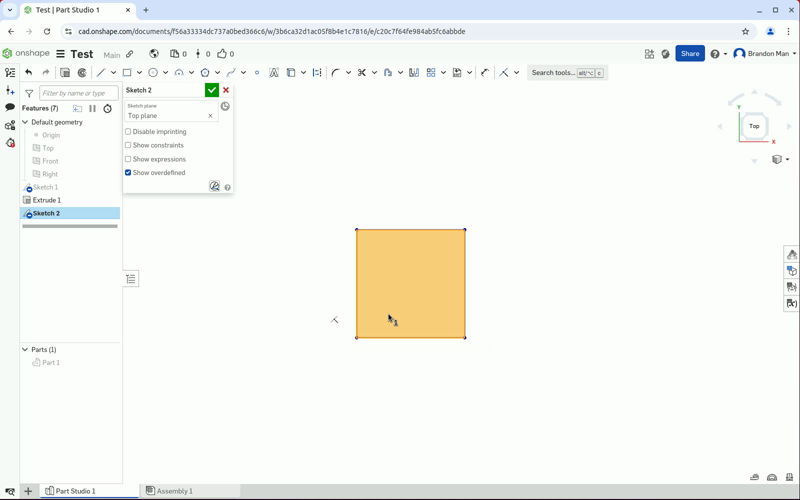
scroll(-6)
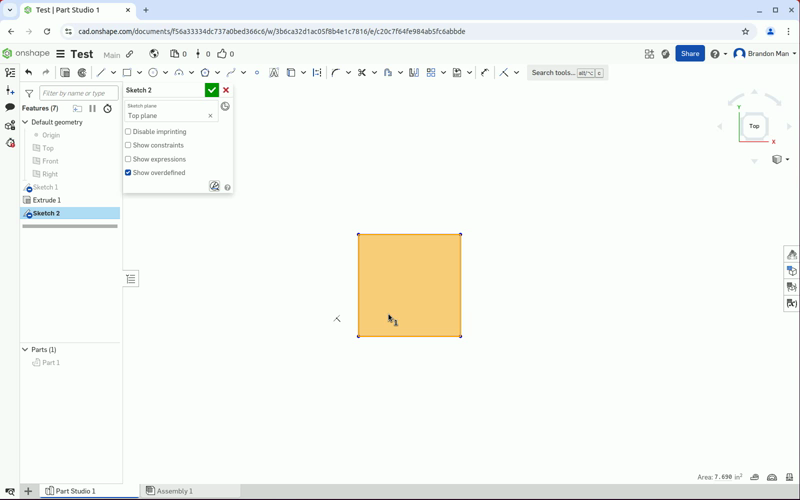
scroll(-6)
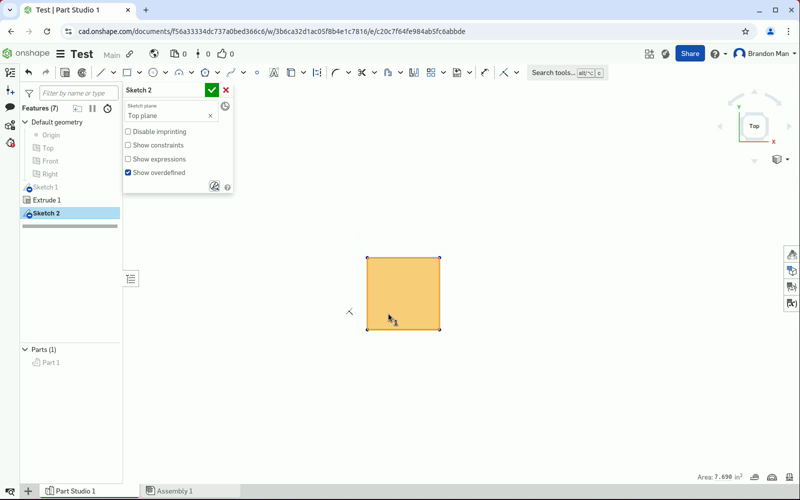
scroll(-6)
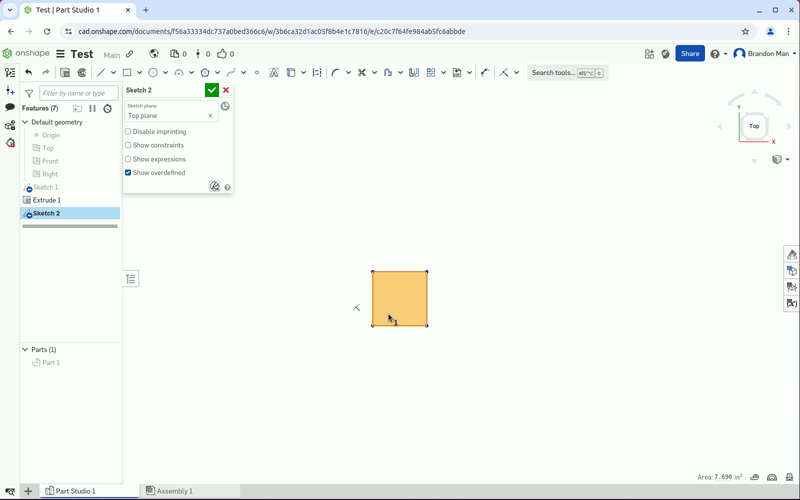
scroll(-6)
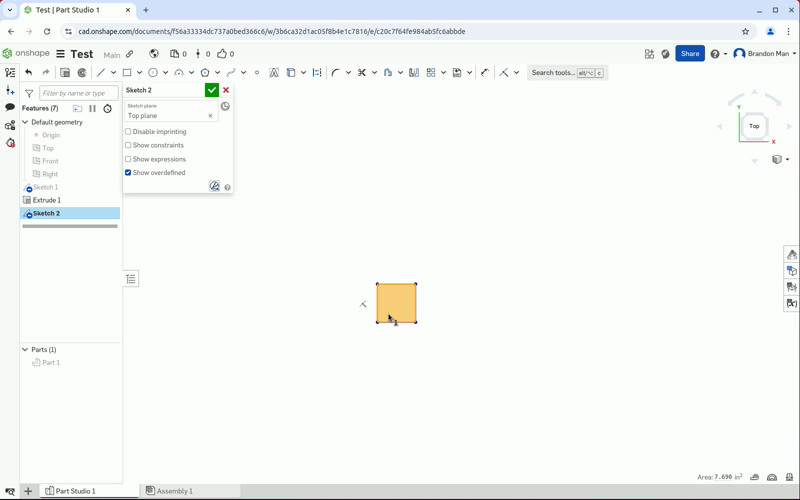
scroll(-6)
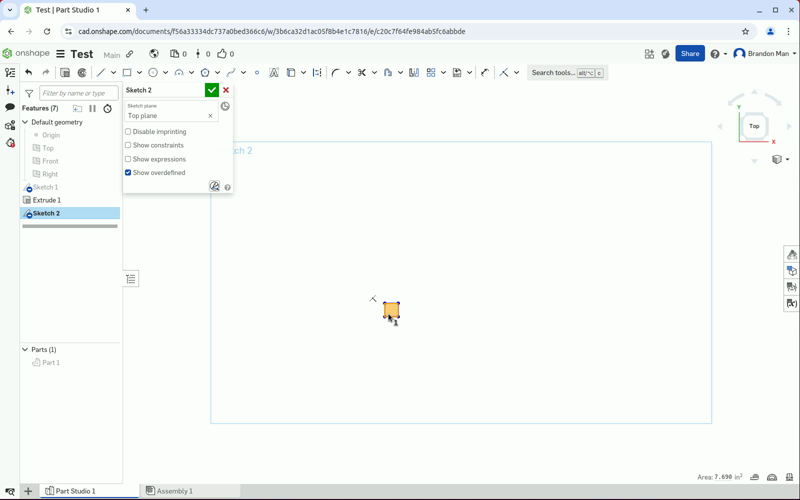
mouse_move(73, 352)
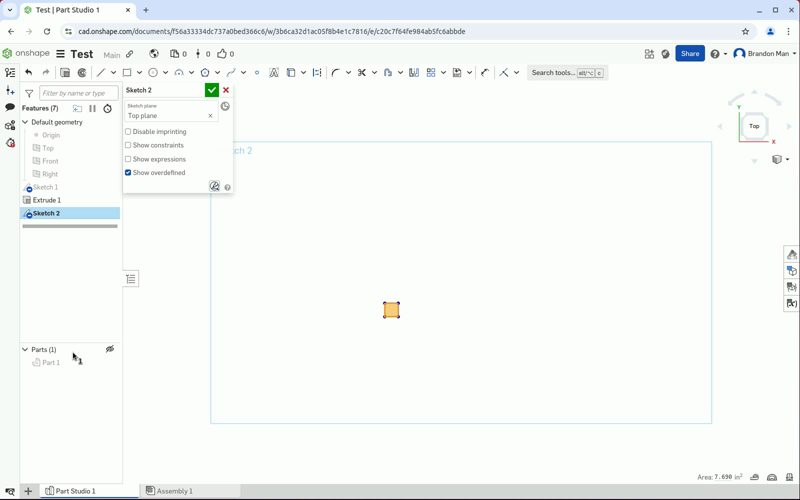
key(shift+y)
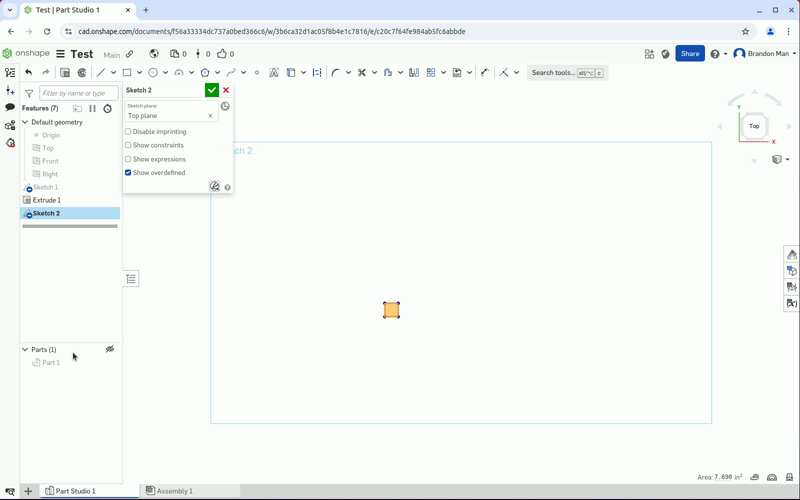
key(shift+e)
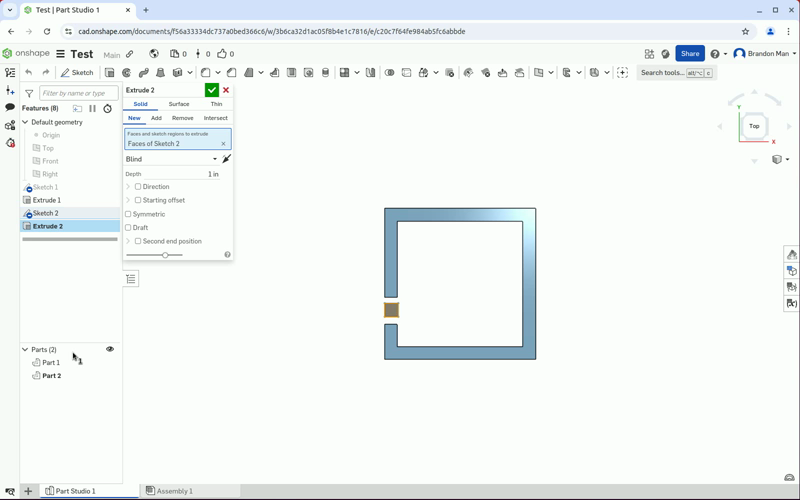
mouse_move(143, 106)
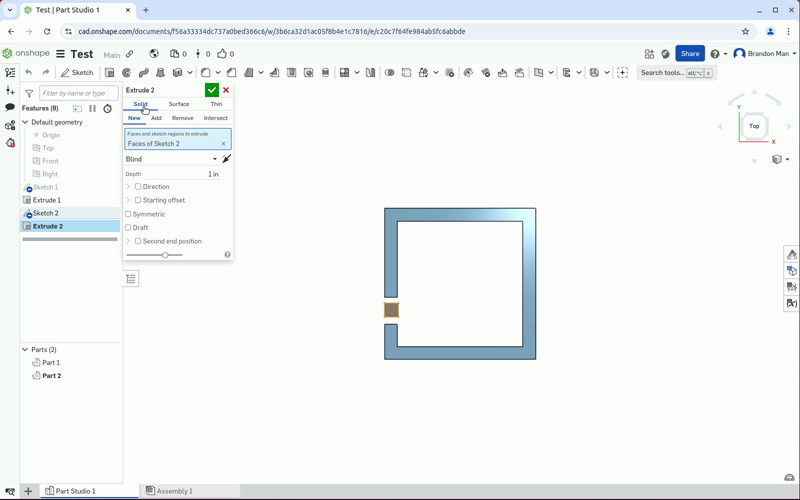
click(143, 106)
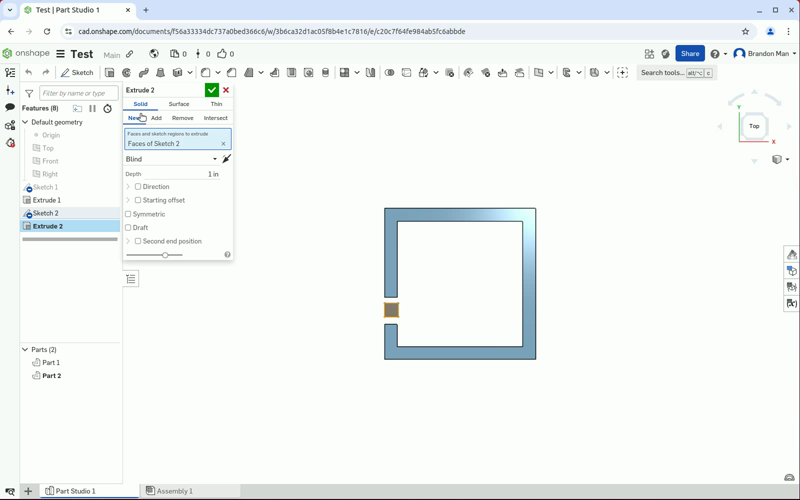
mouse_move(137, 120)
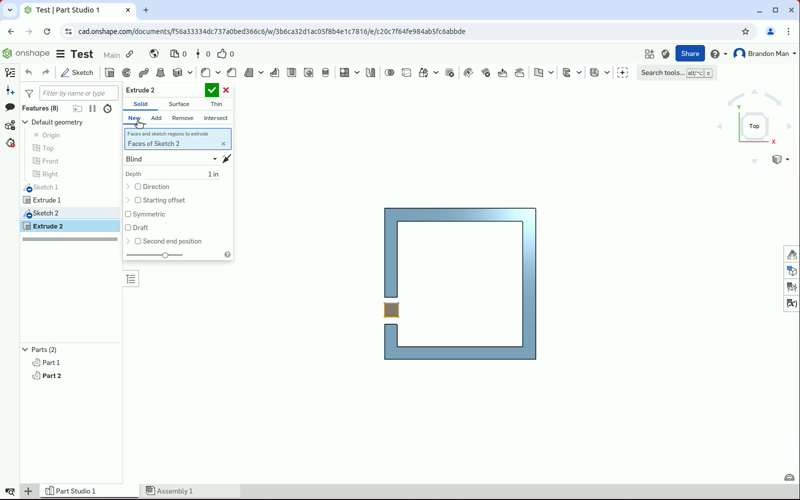
click(137, 120)
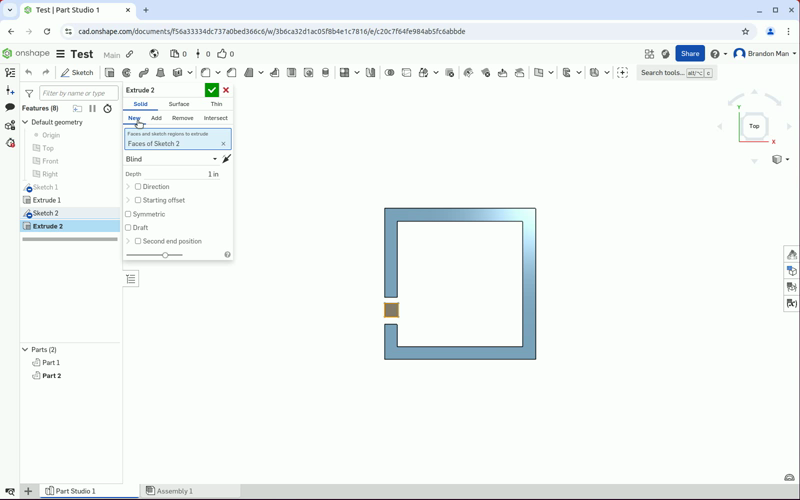
key(tab, 4)
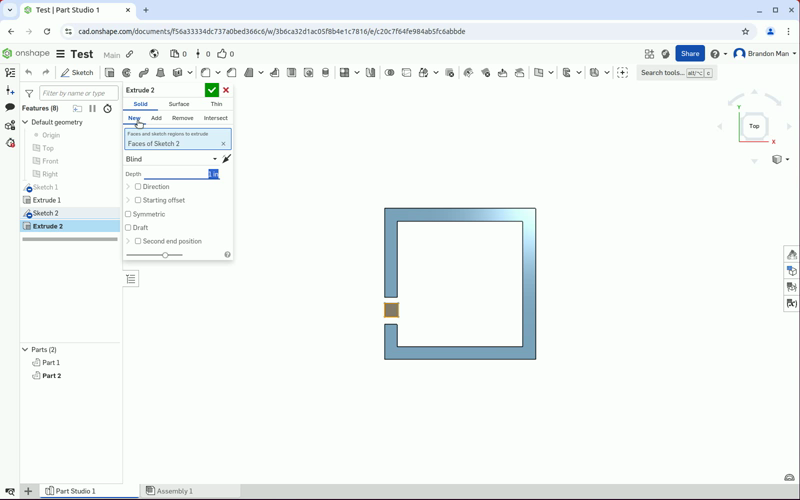
text(0.241)
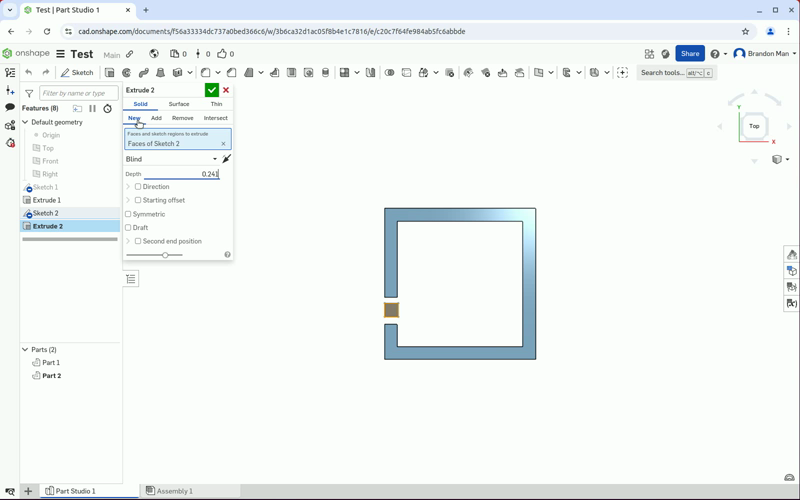
key(enter)
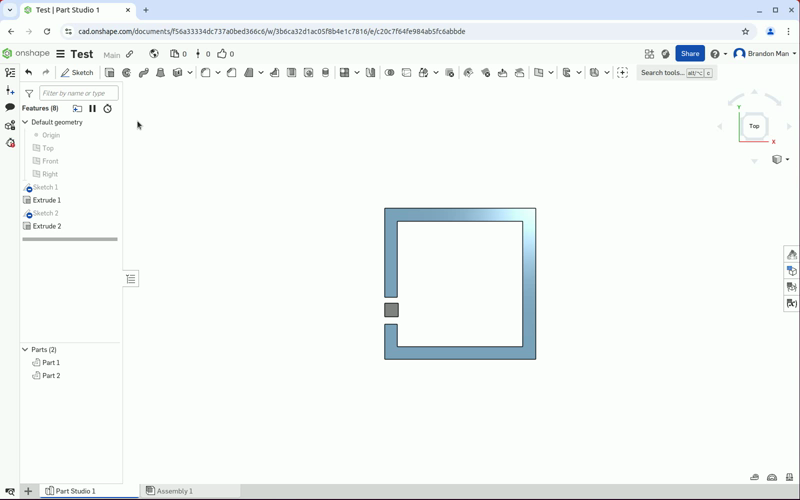
key(shift+h)
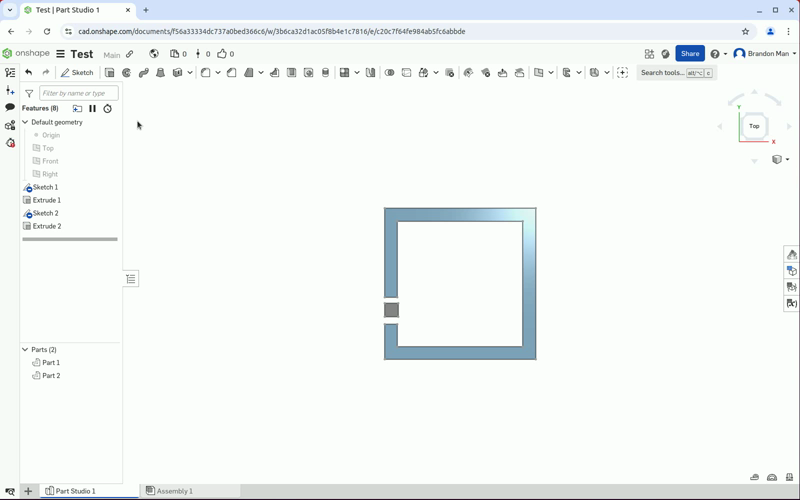
key(shift+h)
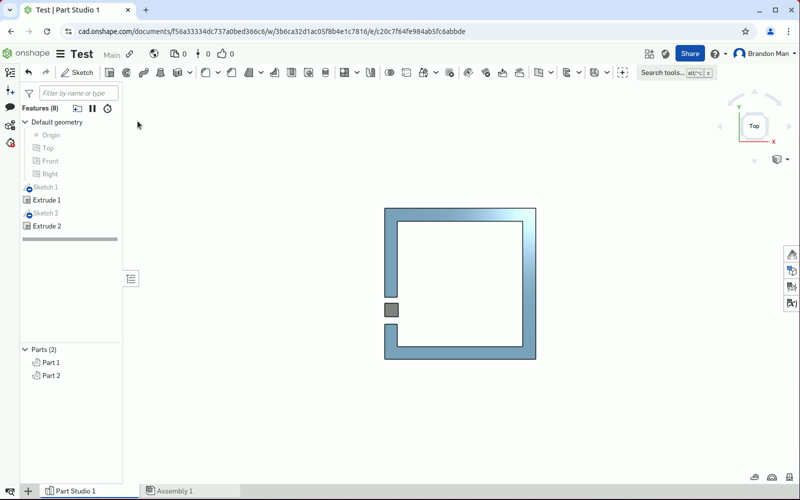
mouse_move(73, 189)
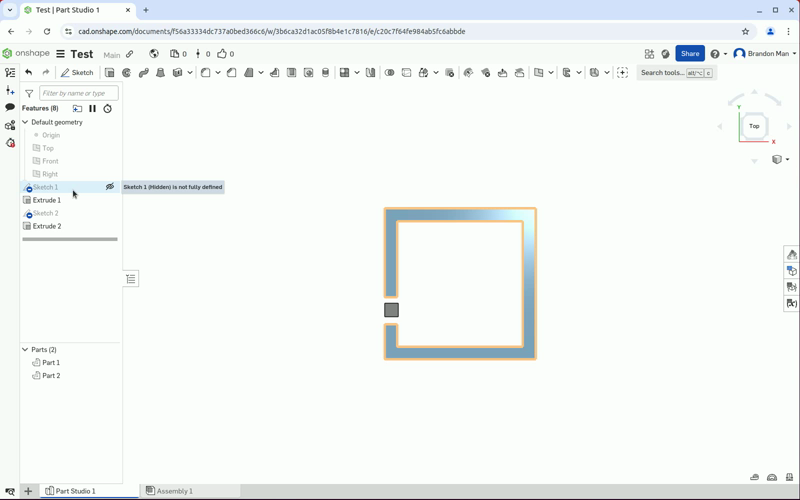
click(73, 189)
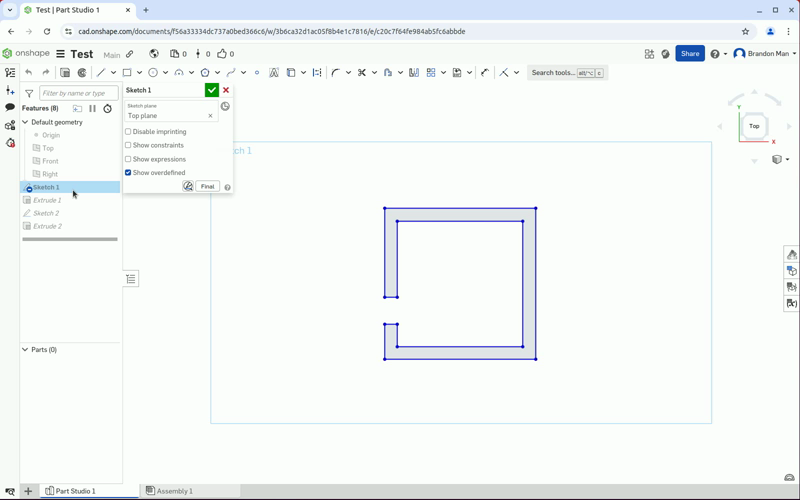
mouse_move(229, 92)
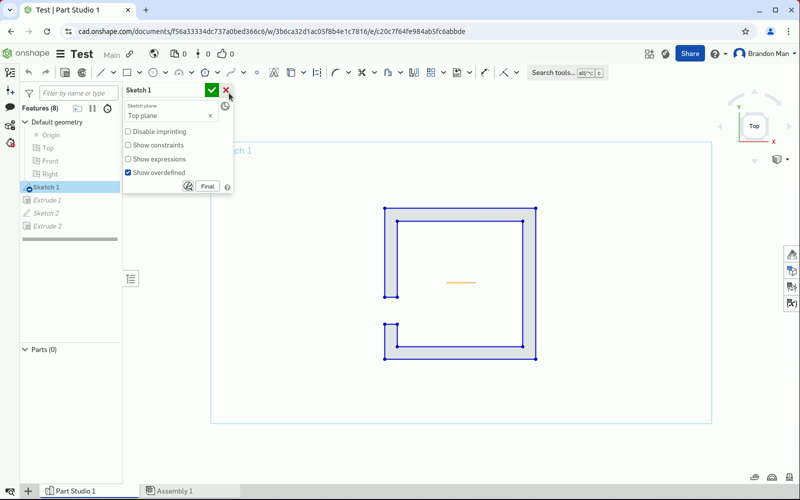
click(229, 92)
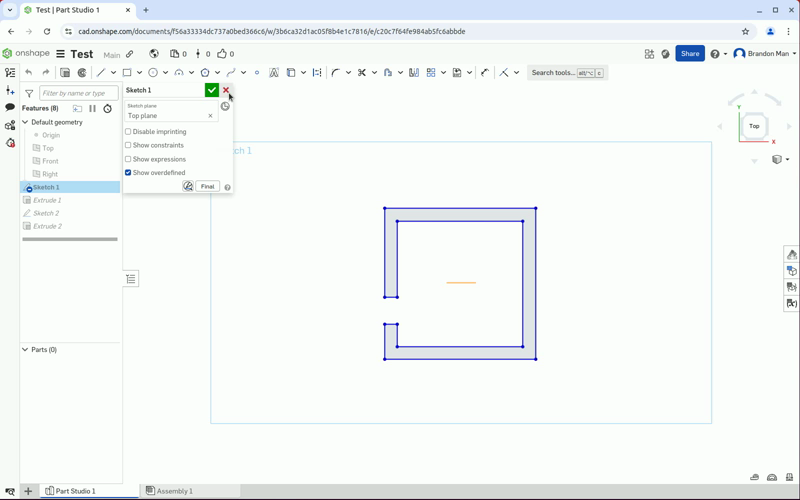
key(shift+s)
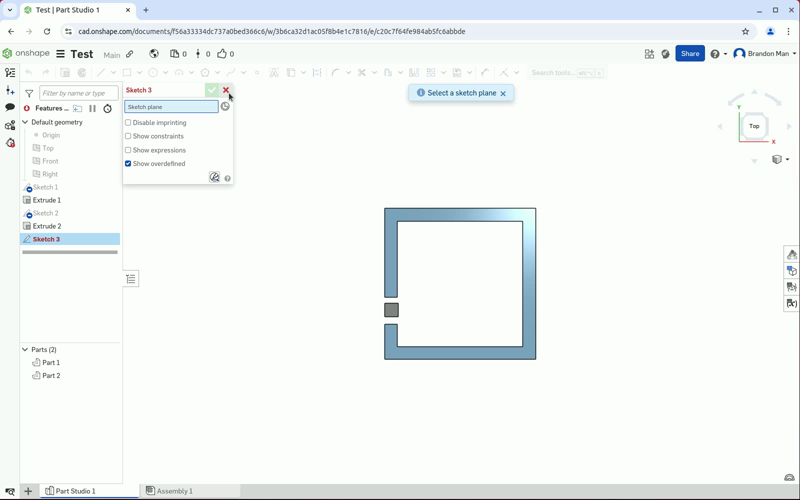
mouse_move(73, 150)
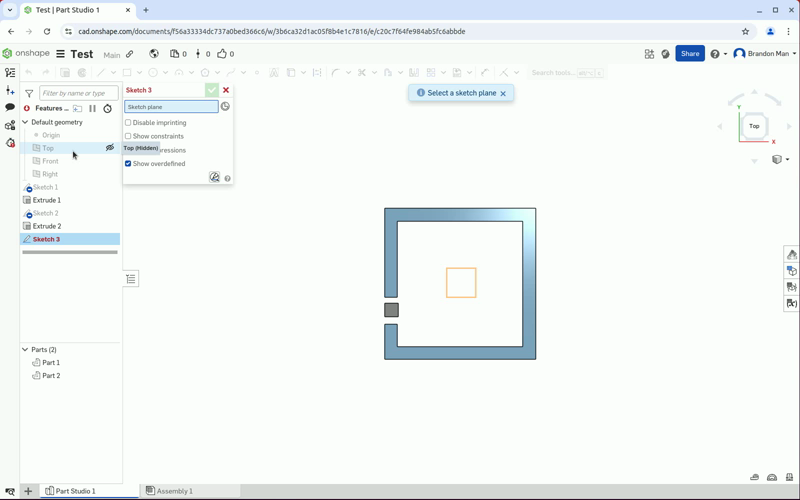
click(73, 150)
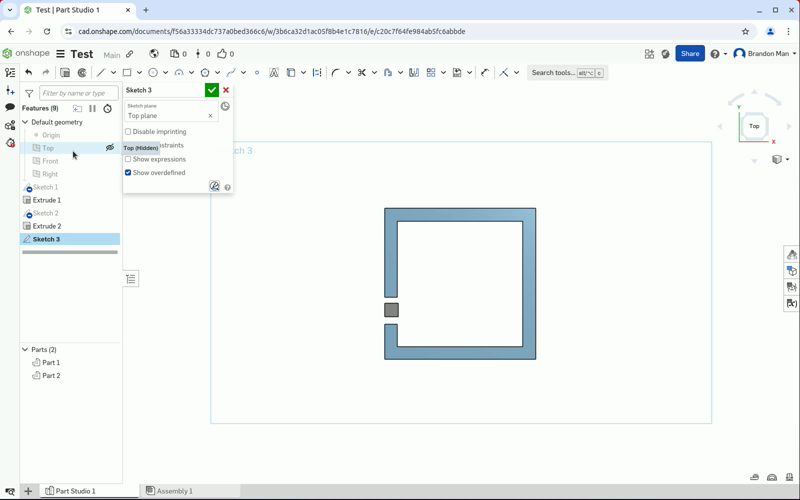
mouse_move(73, 352)
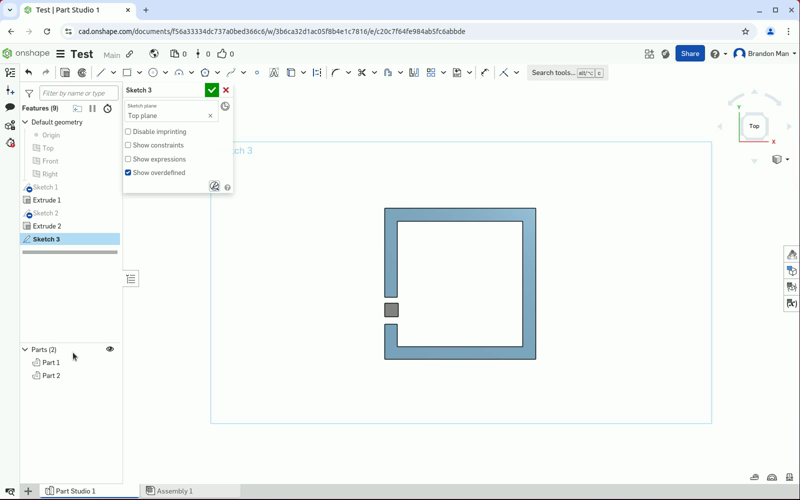
key(y)
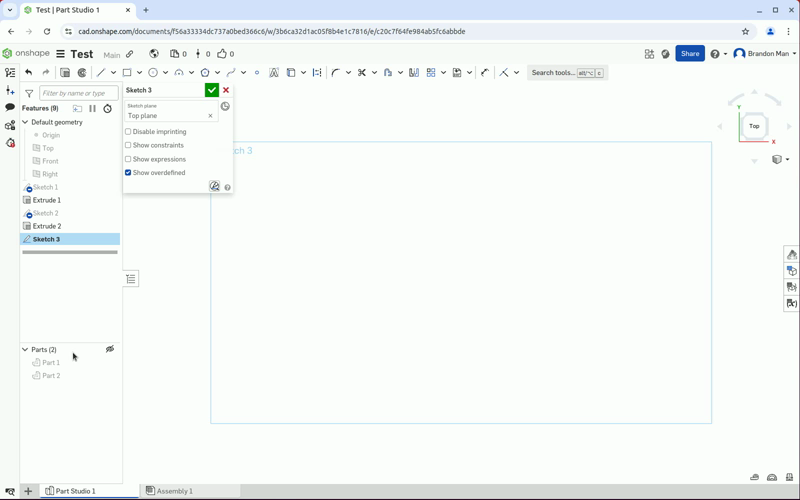
key(l)
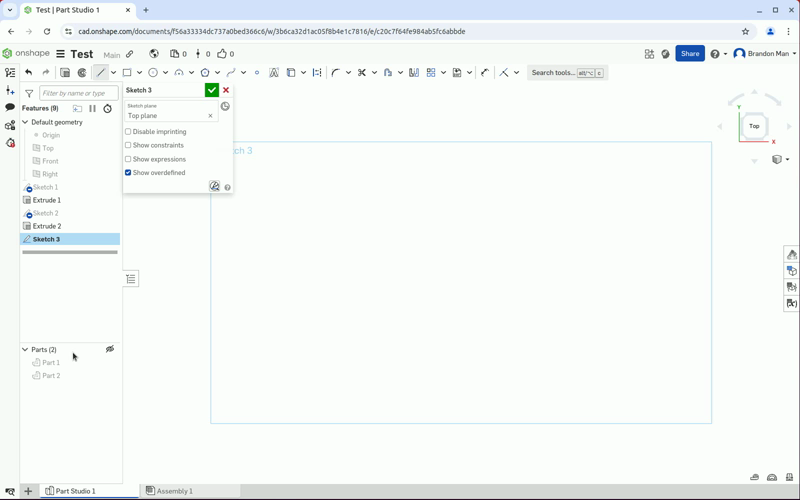
key_down(shift)
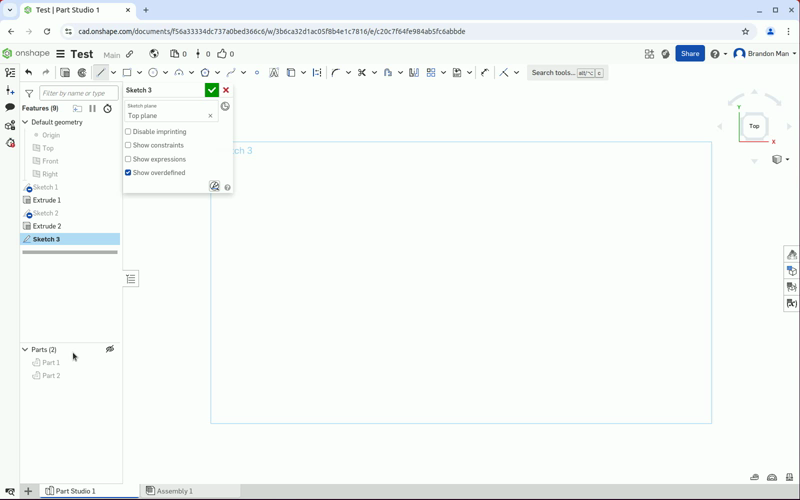
mouse_move(404, 316)
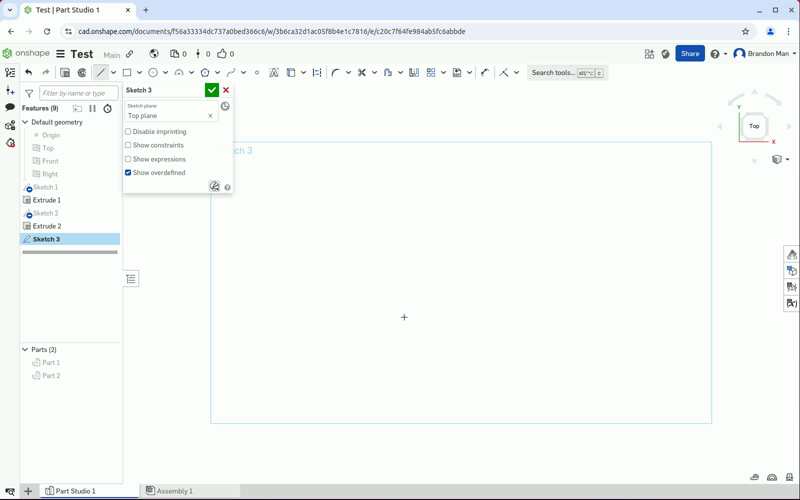
click(404, 316)
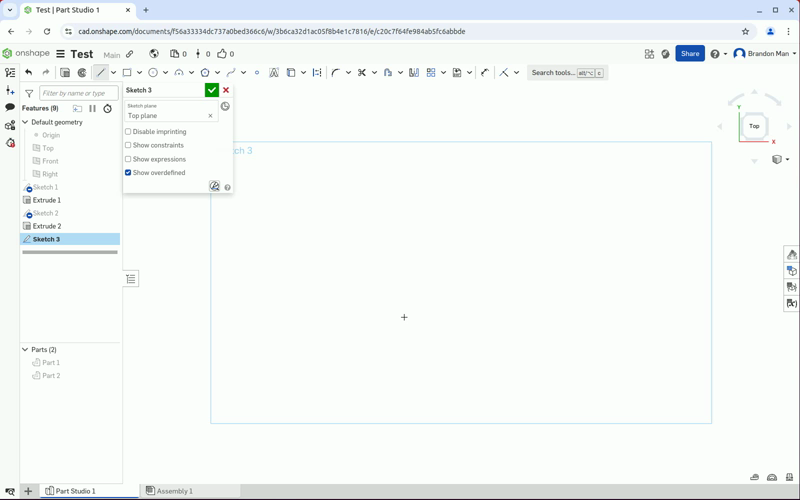
key_up(shift)
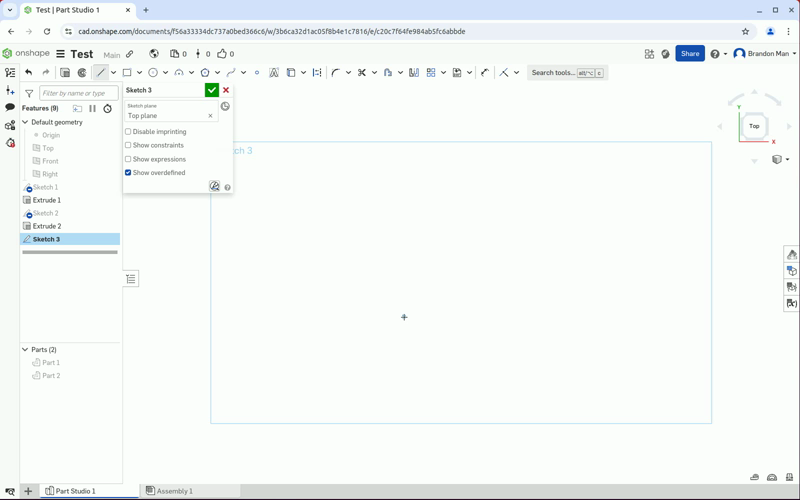
key_down(shift)
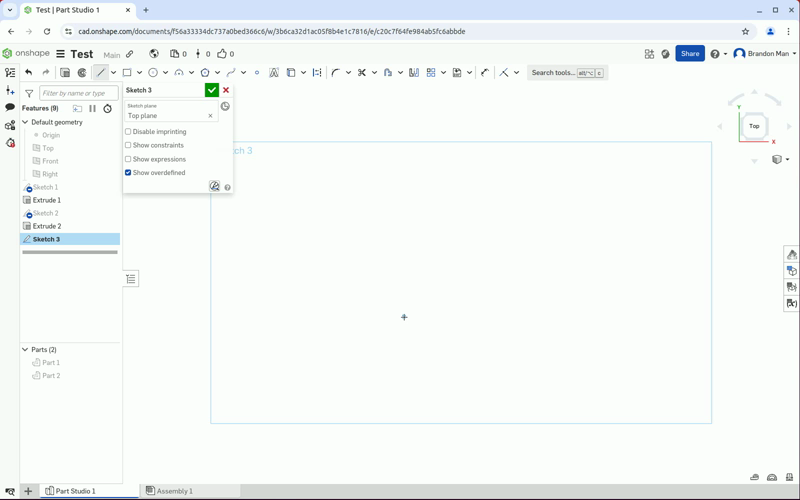
mouse_move(434, 316)
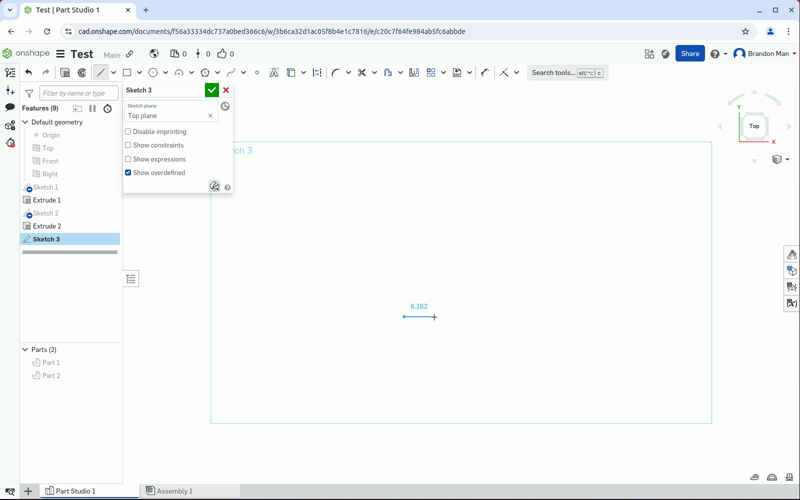
mouse_move(439, 316)
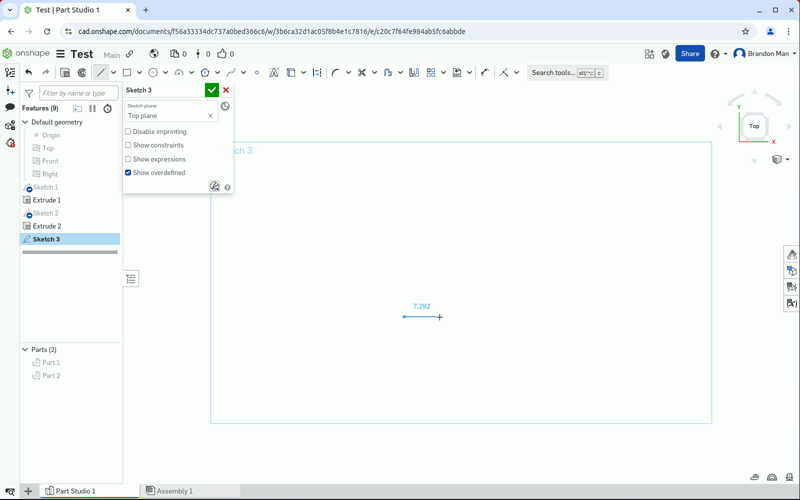
click(439, 316)
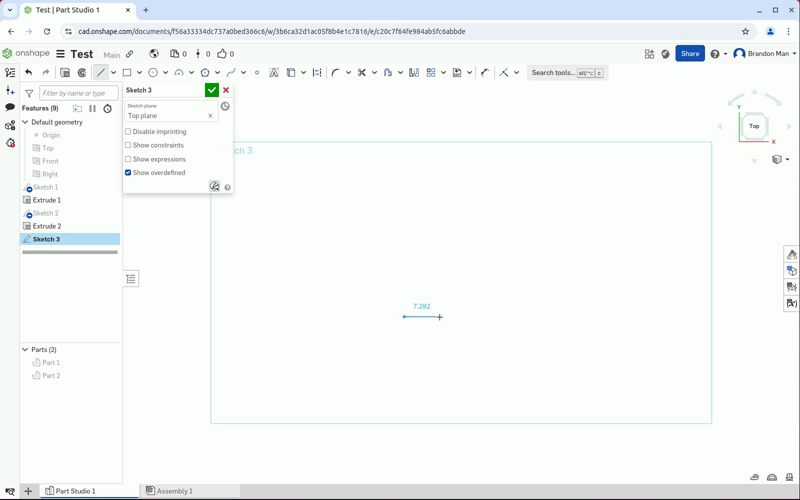
key_up(shift)
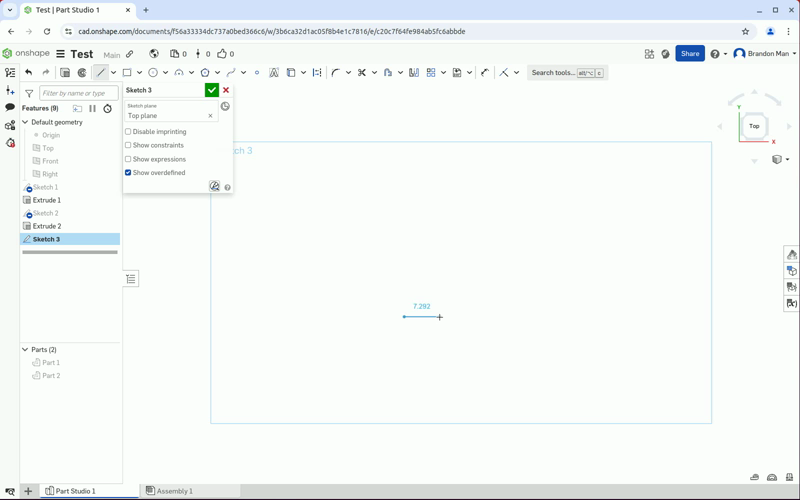
key_down(shift)
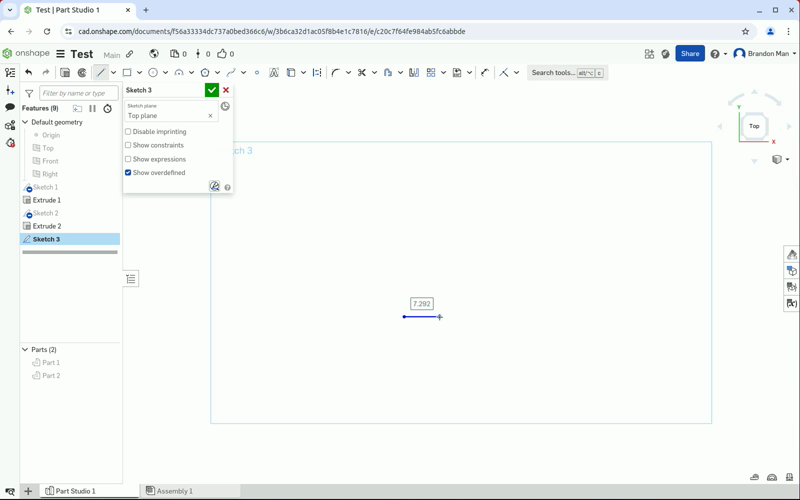
mouse_move(469, 316)
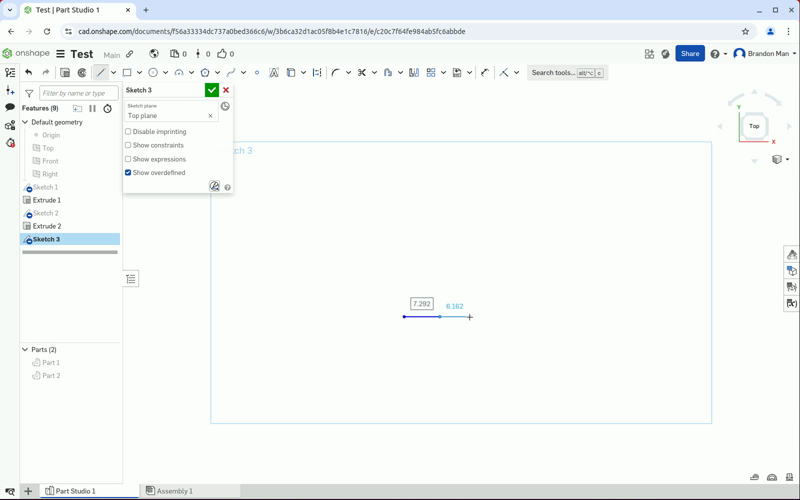
mouse_move(439, 279)
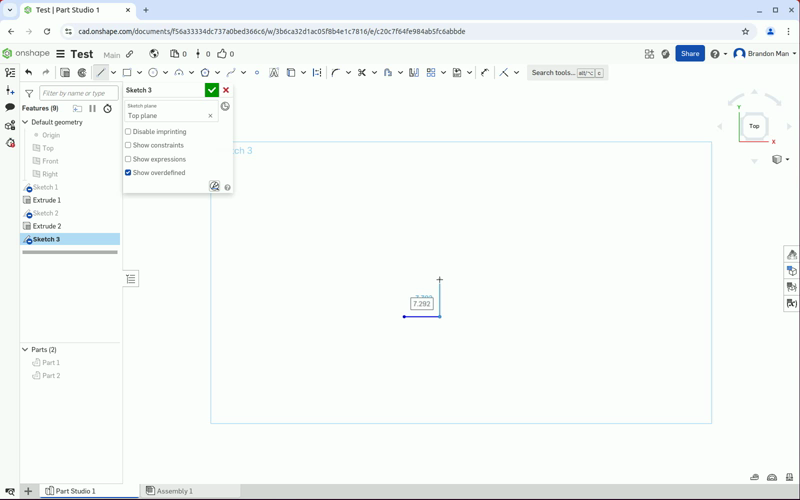
click(439, 279)
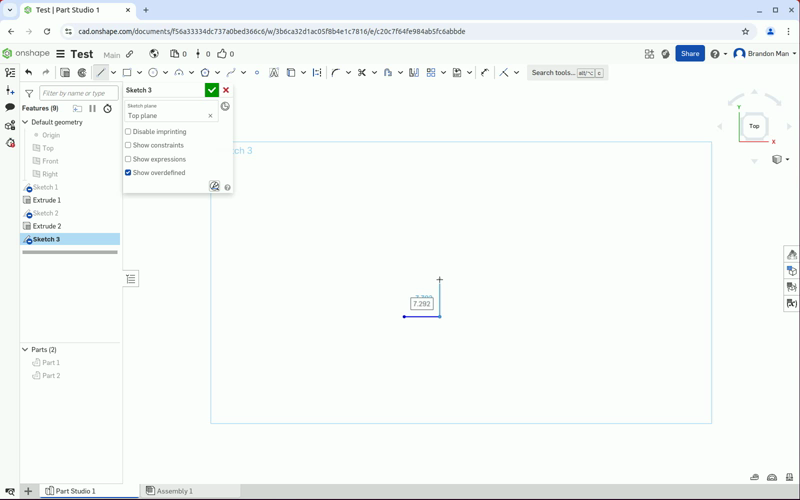
key_up(shift)
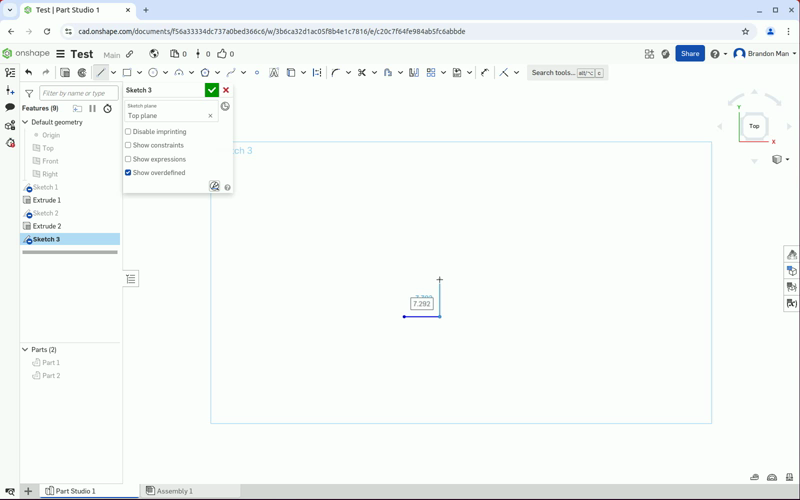
key_down(shift)
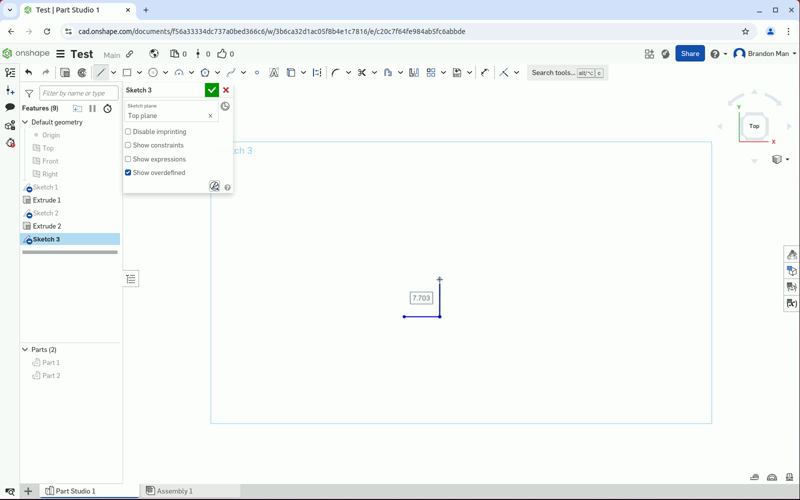
mouse_move(469, 279)
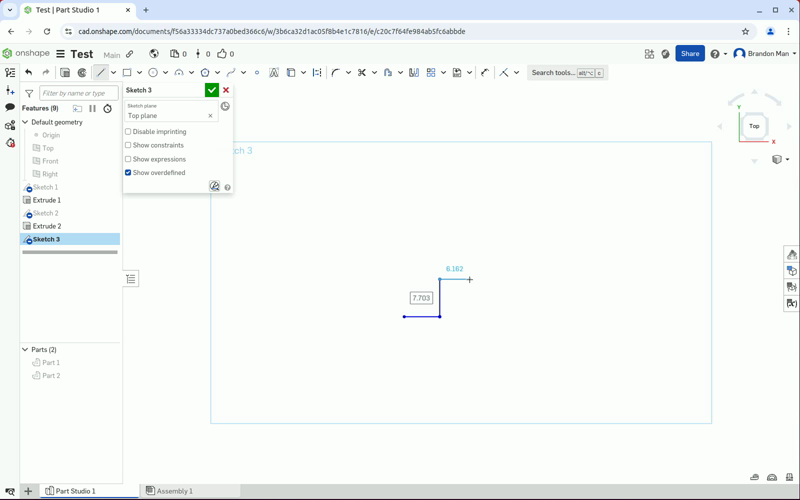
mouse_move(480, 316)
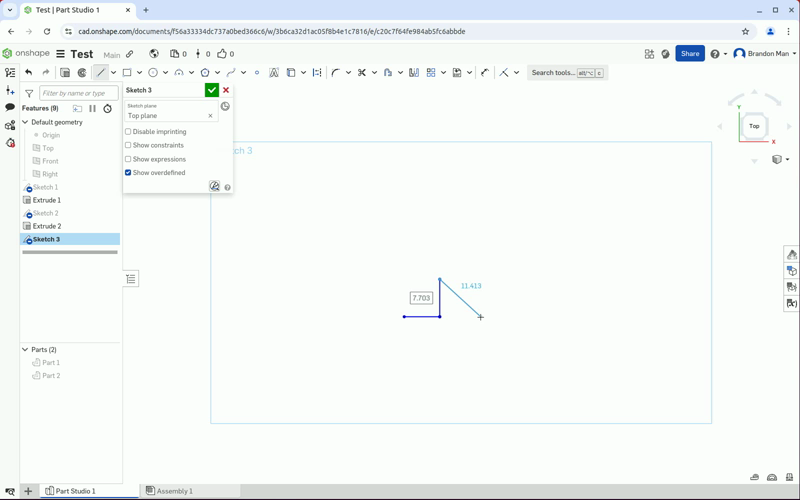
click(480, 316)
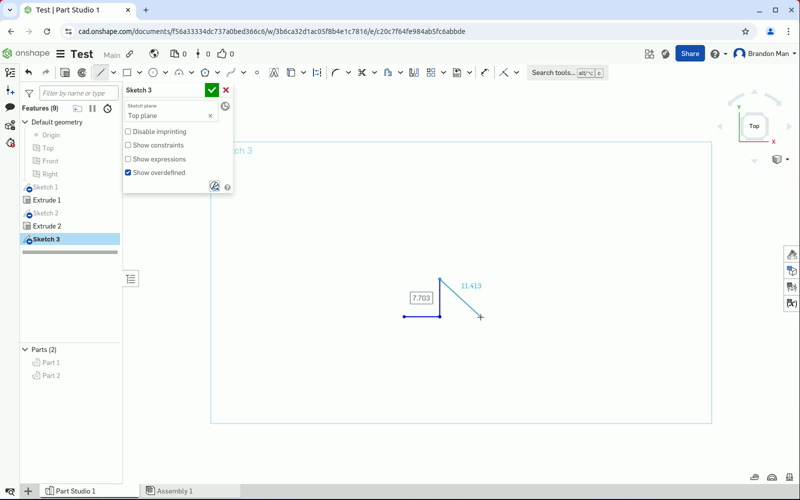
key_up(shift)
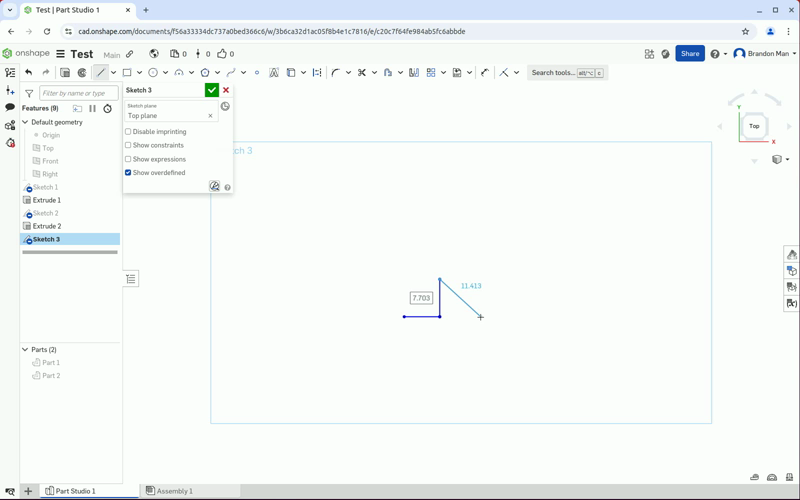
key_down(shift)
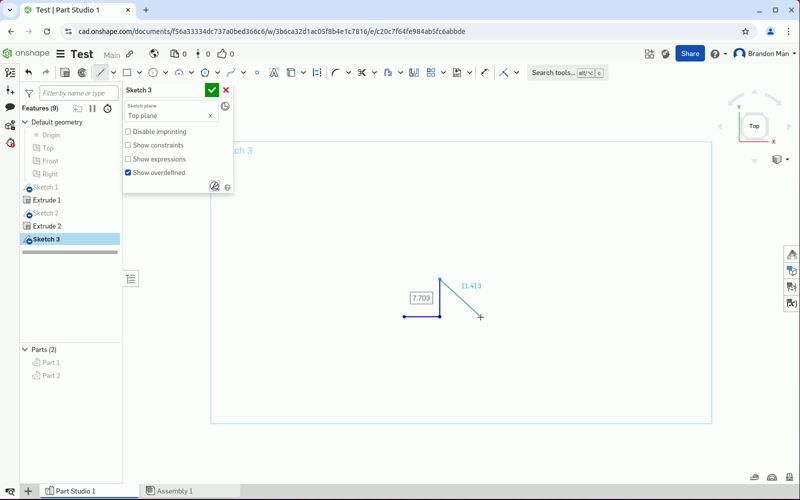
mouse_move(510, 316)
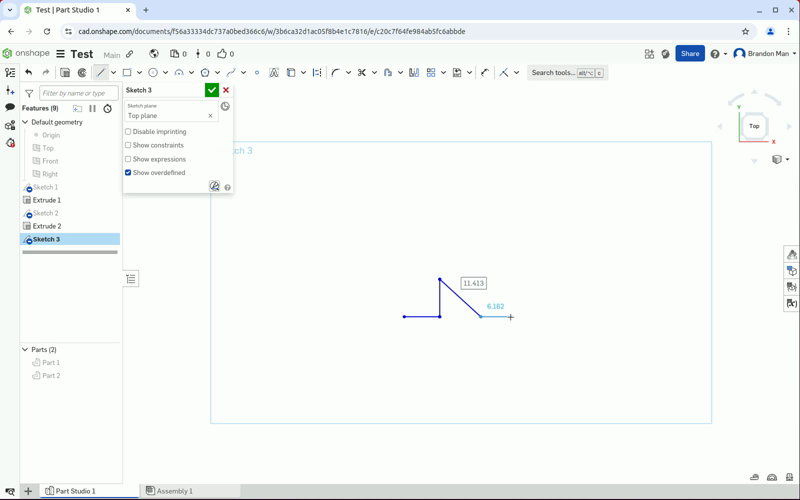
mouse_move(516, 316)
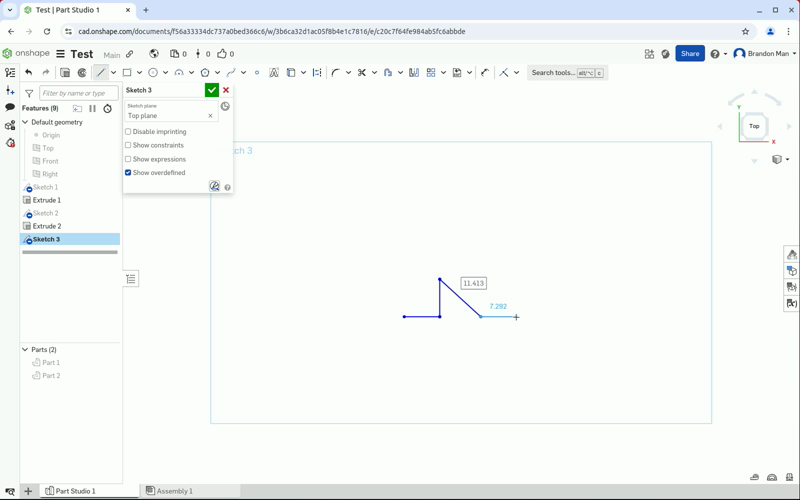
click(516, 316)
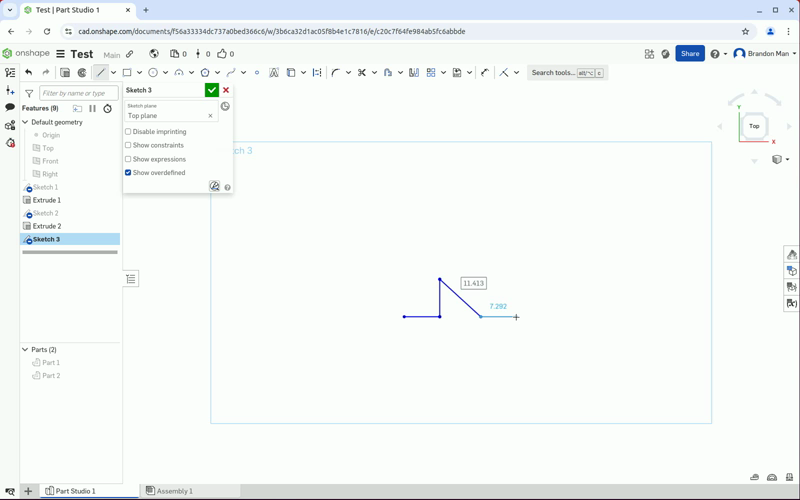
key_up(shift)
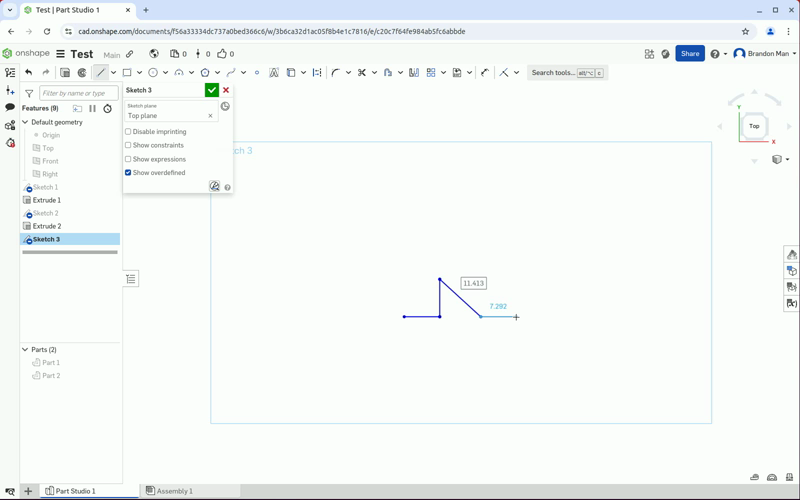
key_down(shift)
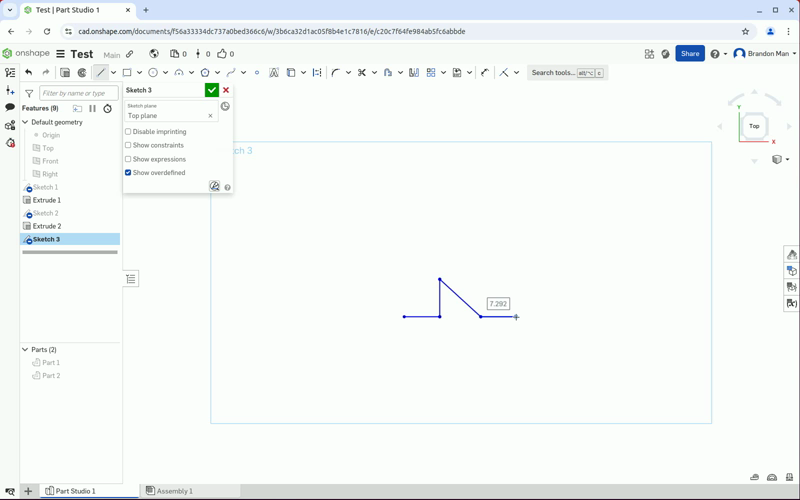
mouse_move(546, 316)
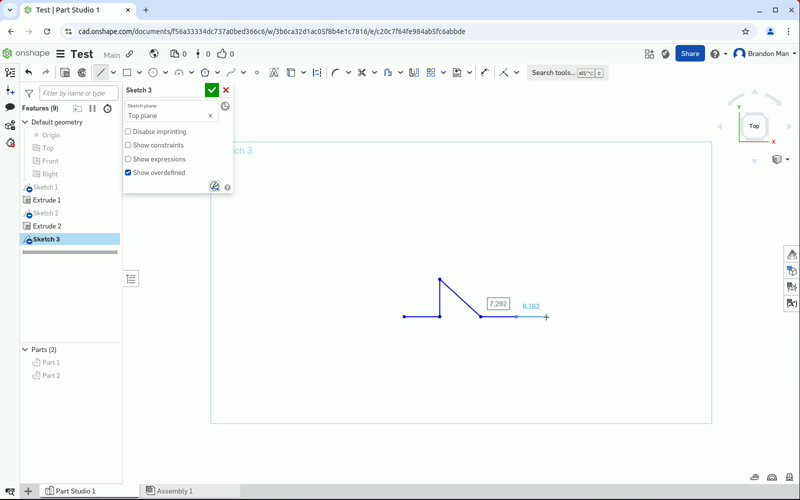
mouse_move(516, 304)
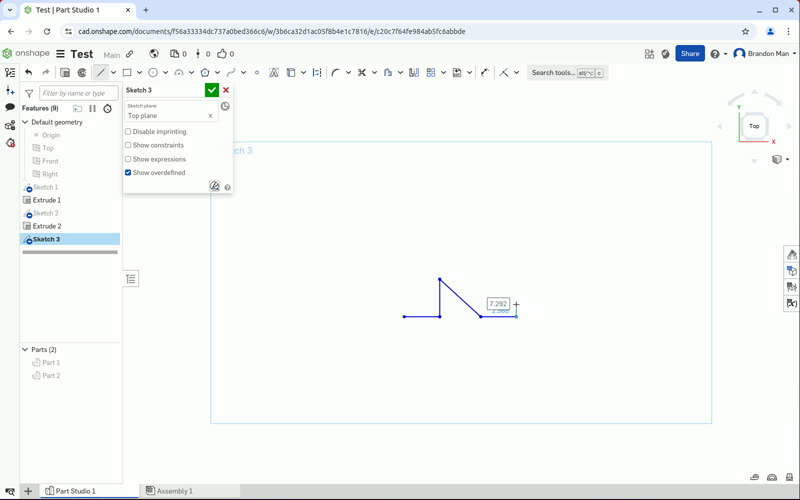
click(516, 304)
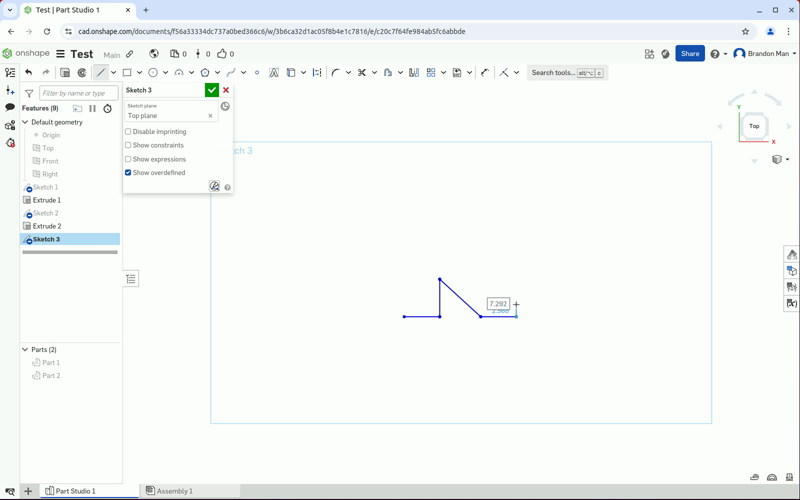
key_up(shift)
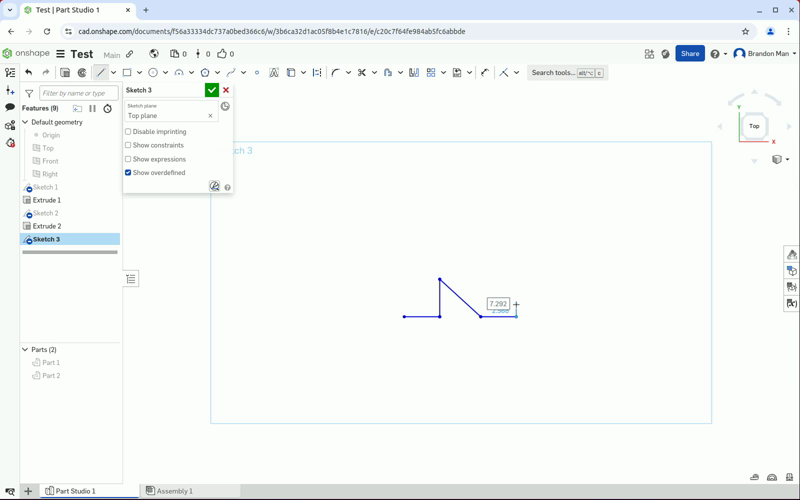
key_down(shift)
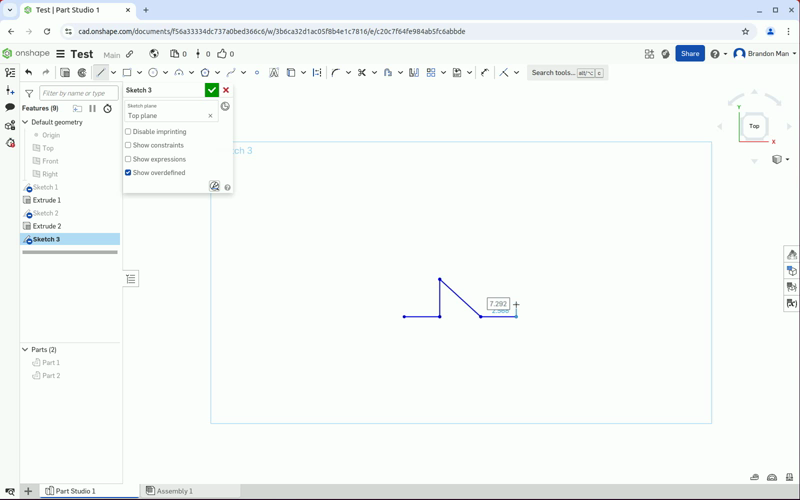
mouse_move(546, 304)
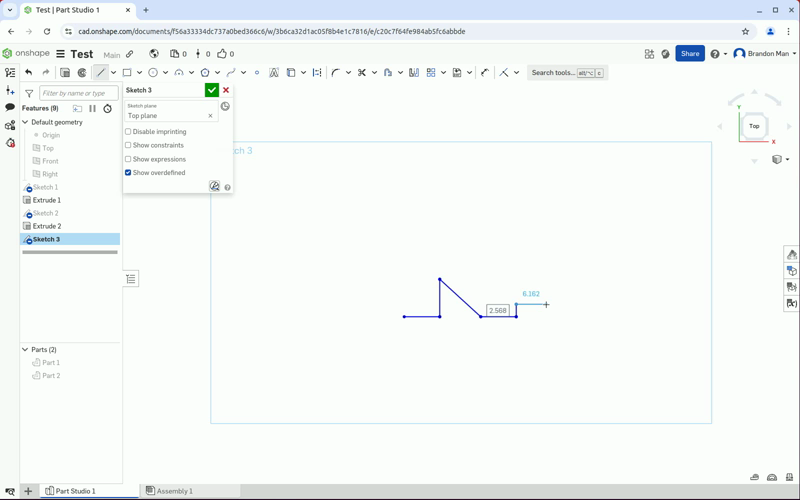
mouse_move(493, 304)
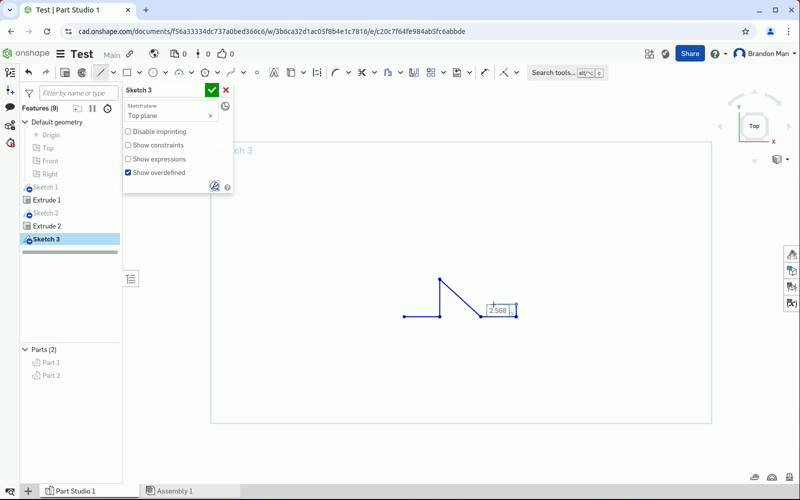
click(493, 304)
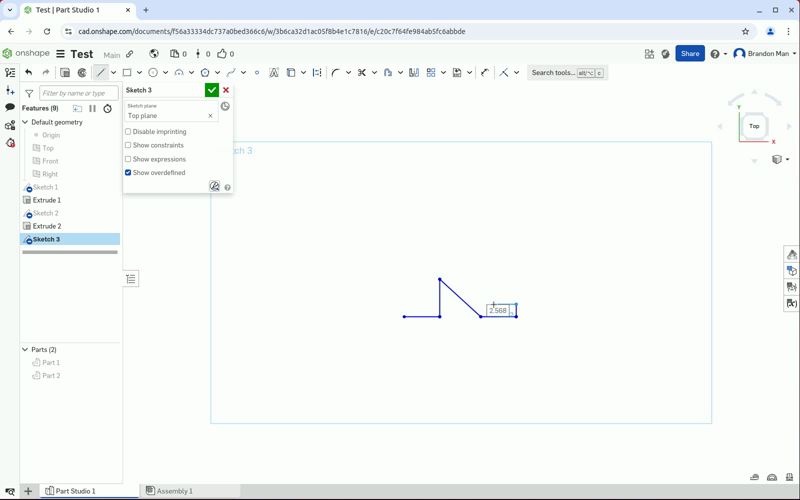
key_up(shift)
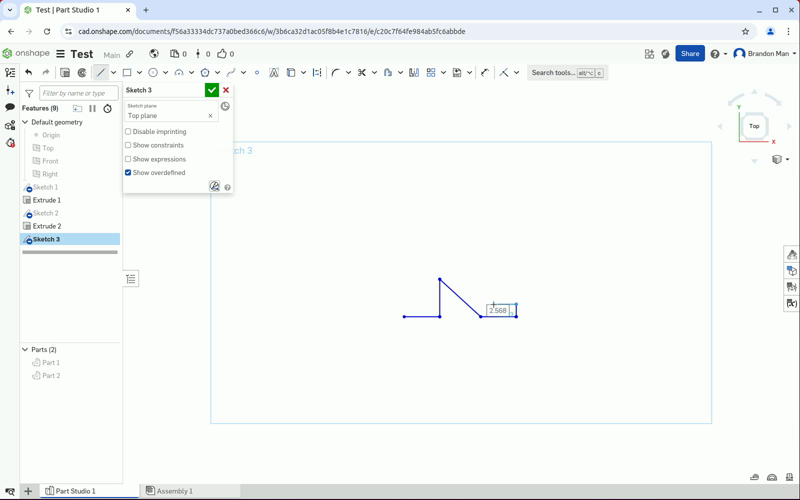
key_down(shift)
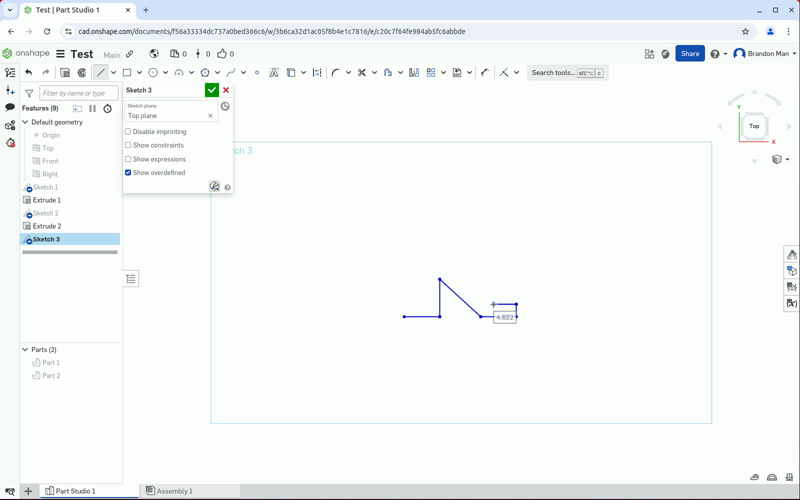
mouse_move(523, 304)
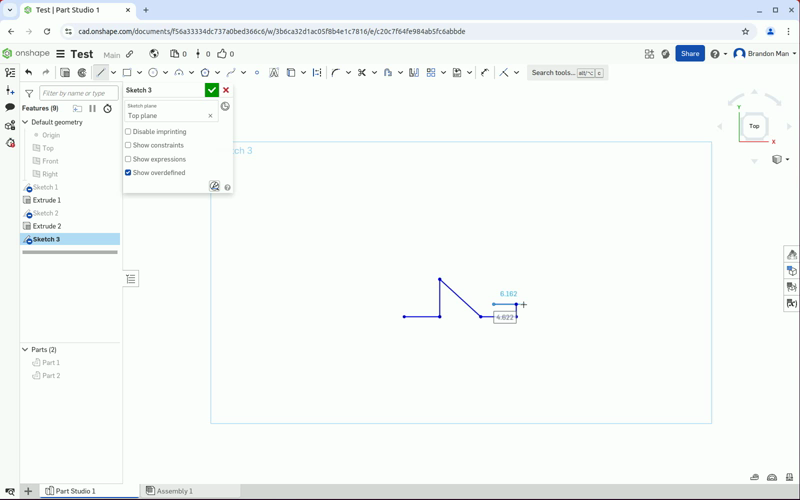
mouse_move(493, 249)
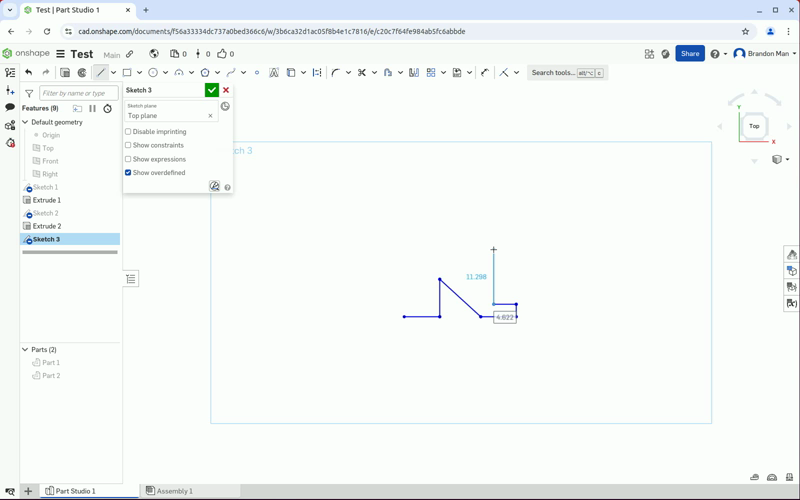
click(493, 249)
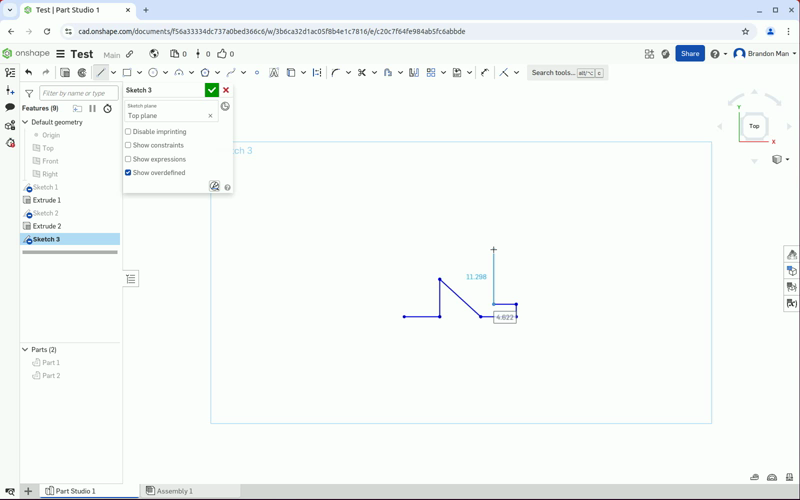
key_up(shift)
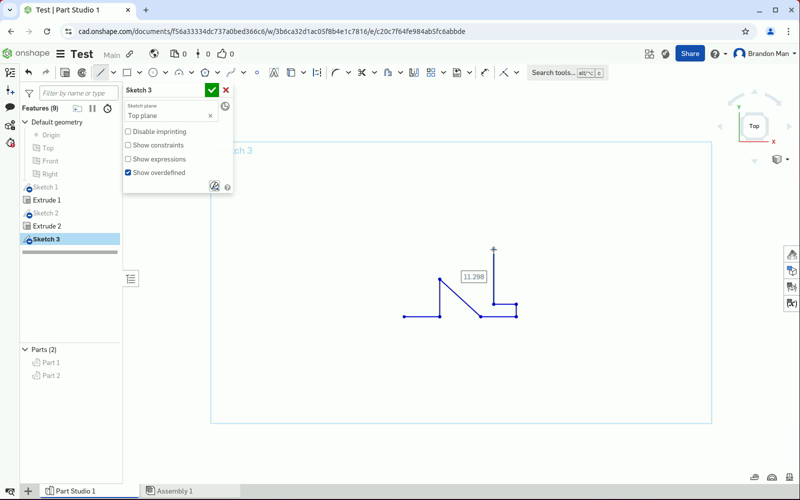
key_down(shift)
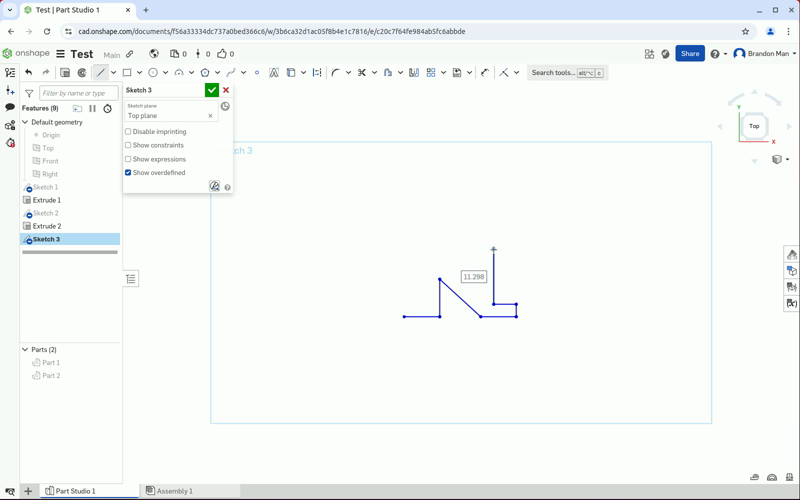
mouse_move(523, 249)
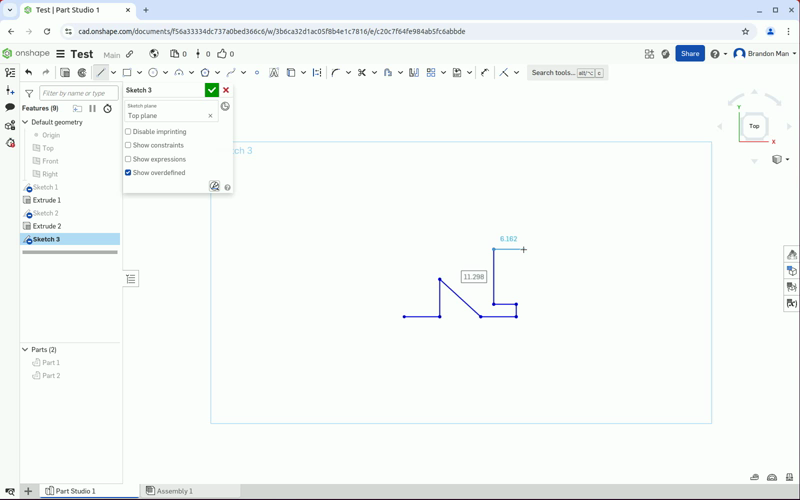
mouse_move(480, 249)
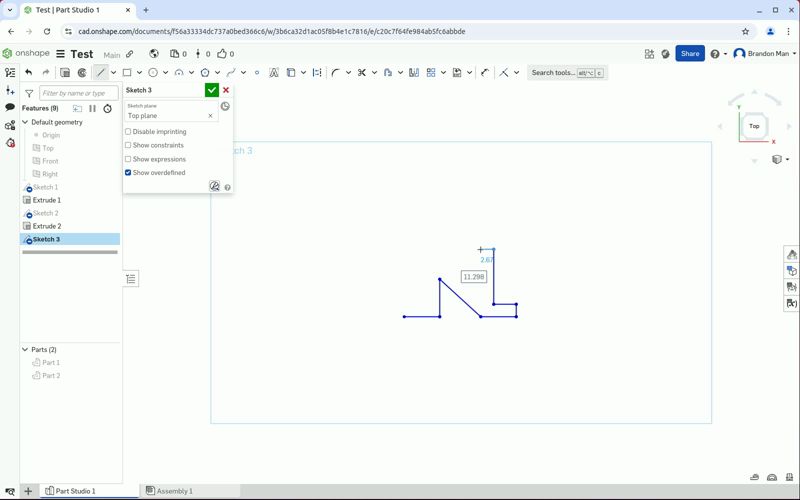
click(480, 249)
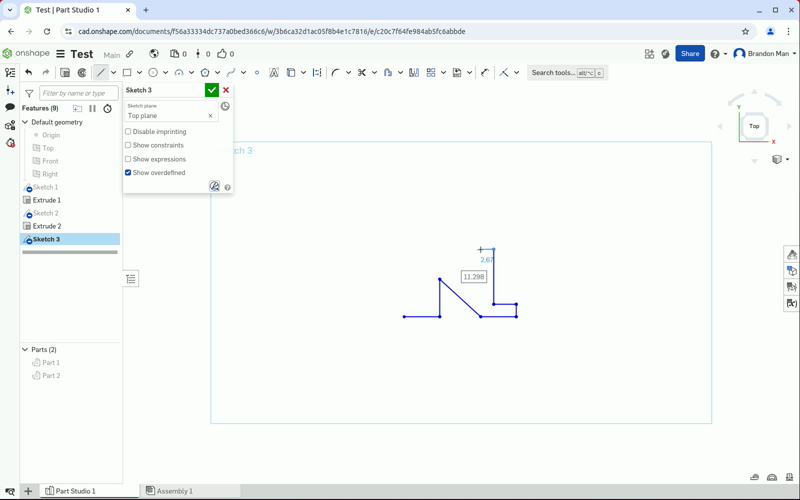
key_up(shift)
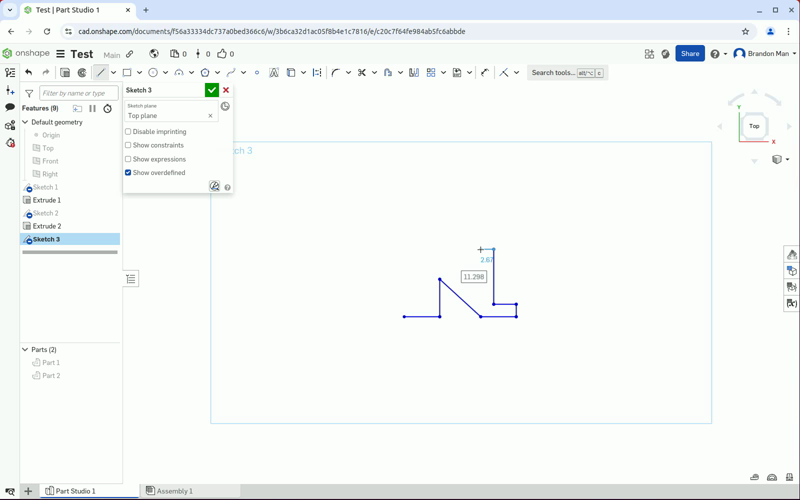
key_down(shift)
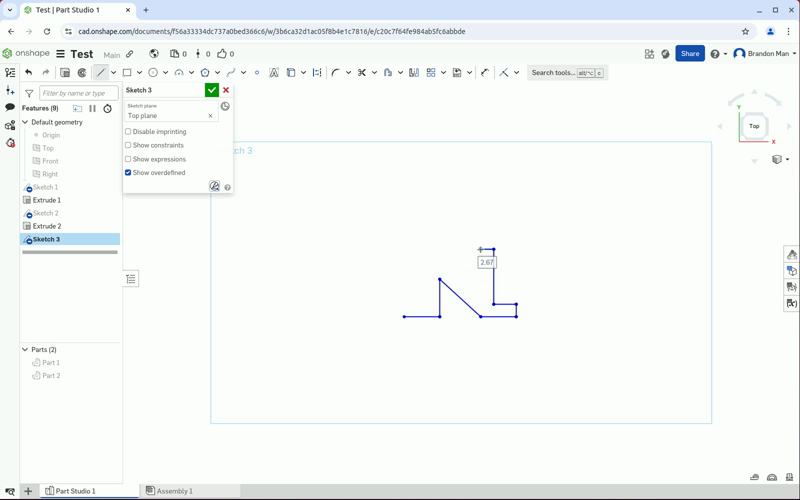
mouse_move(510, 249)
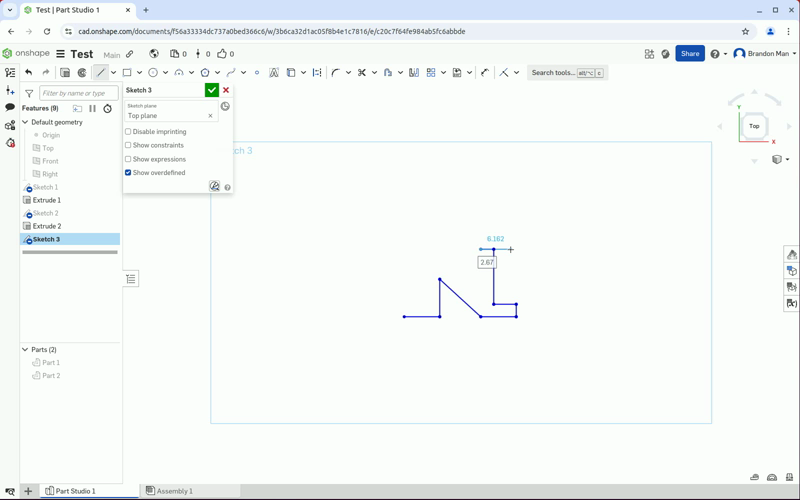
mouse_move(480, 299)
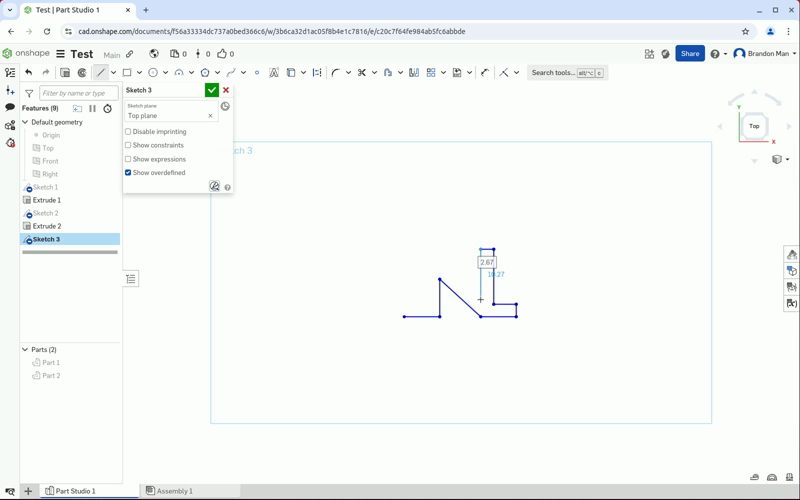
click(480, 299)
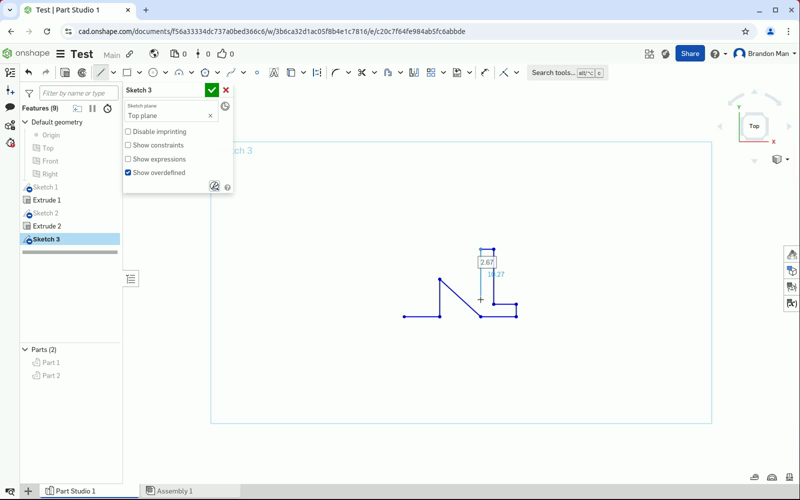
key_up(shift)
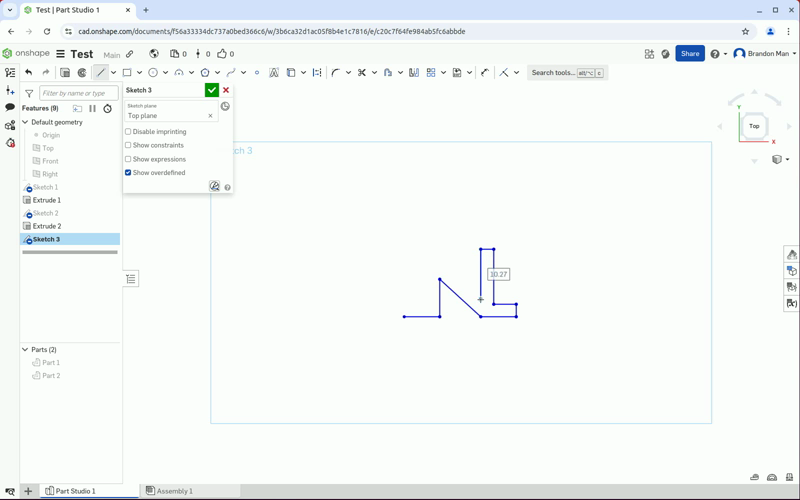
key_down(shift)
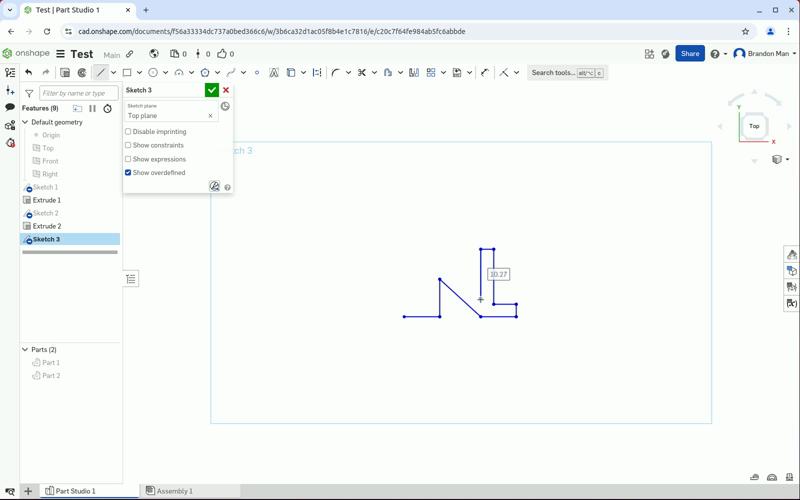
mouse_move(426, 249)
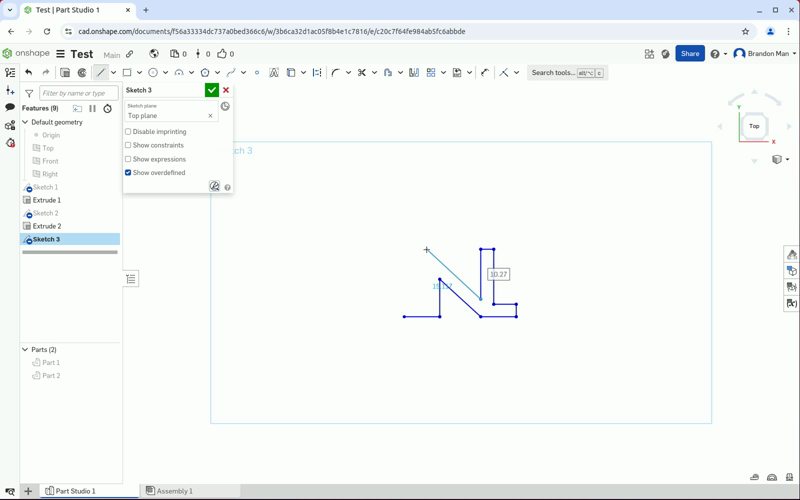
click(426, 249)
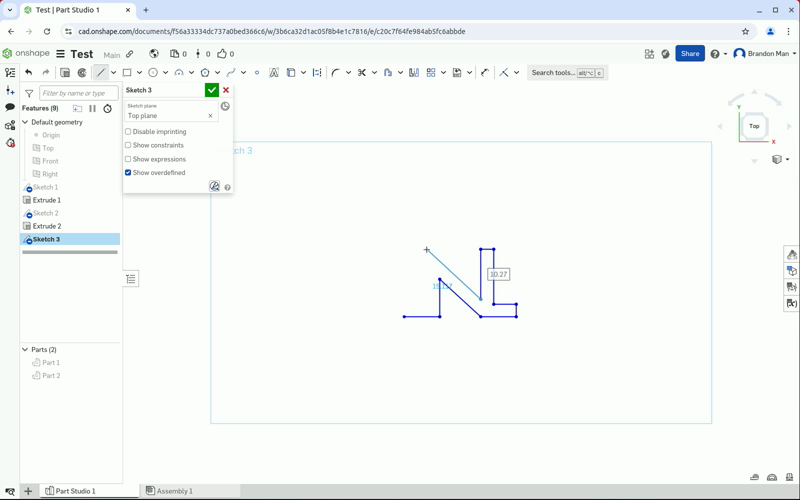
key_up(shift)
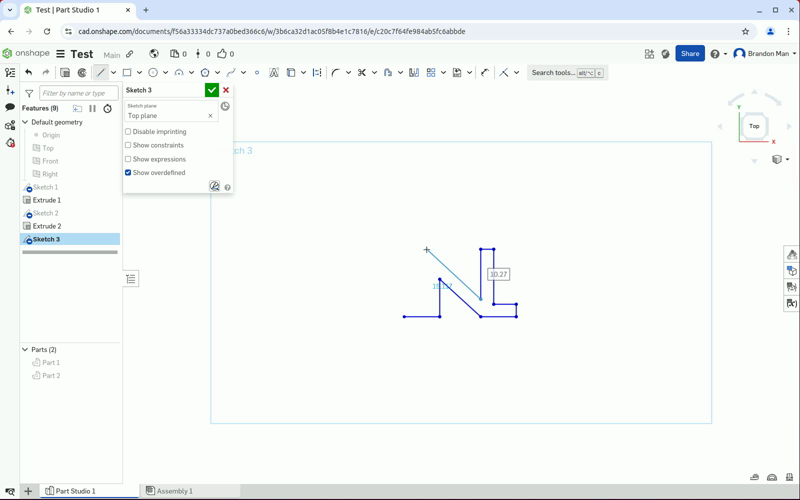
key_down(shift)
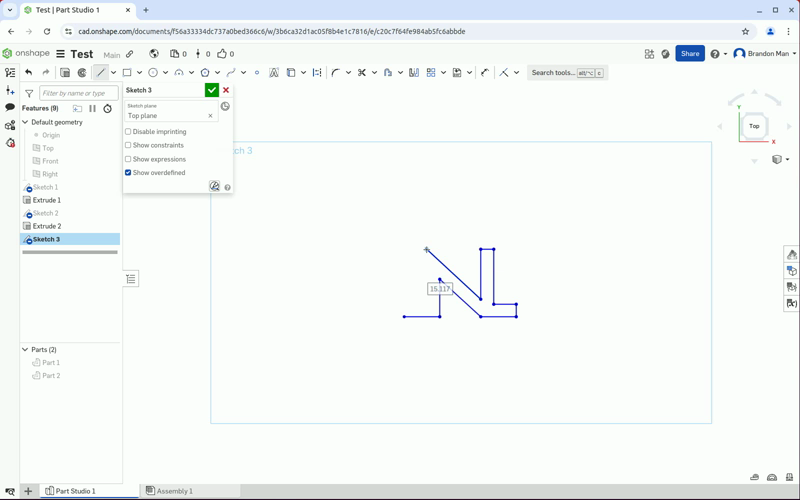
mouse_move(456, 249)
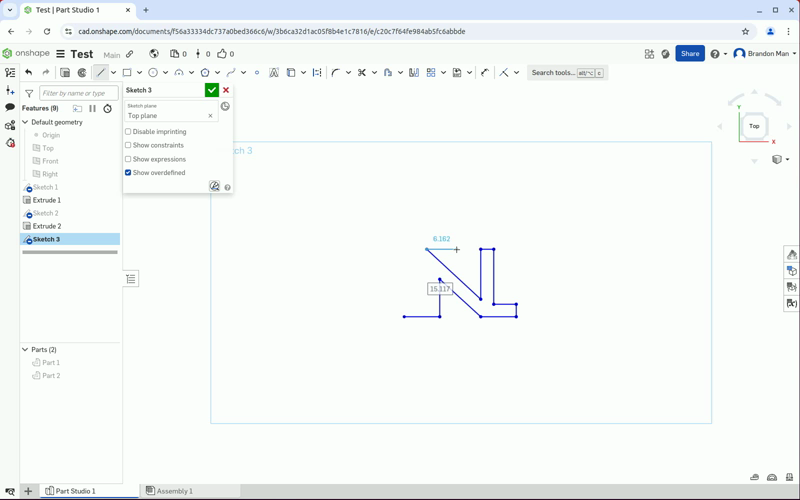
mouse_move(426, 304)
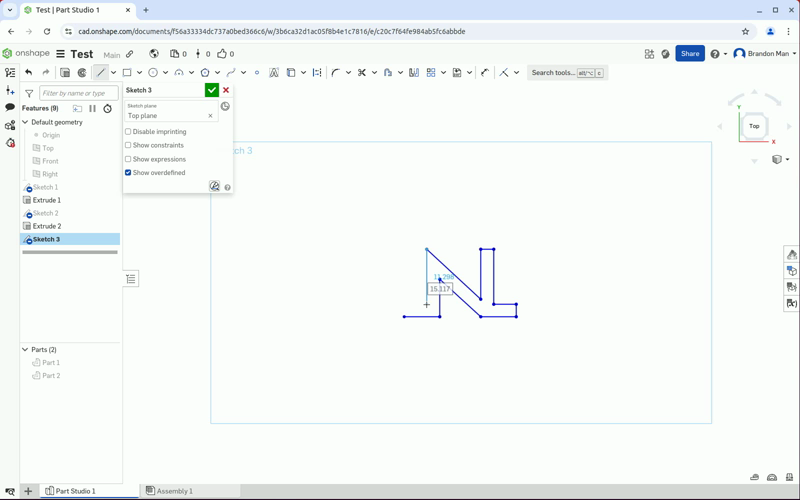
click(426, 304)
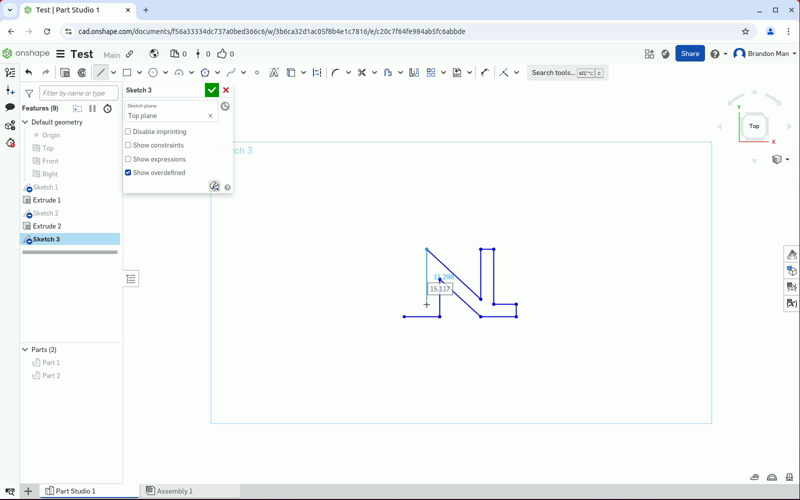
key_up(shift)
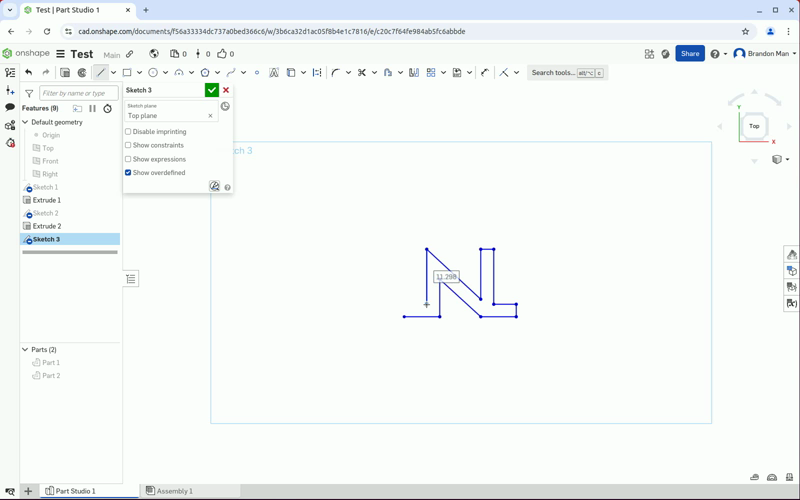
key_down(shift)
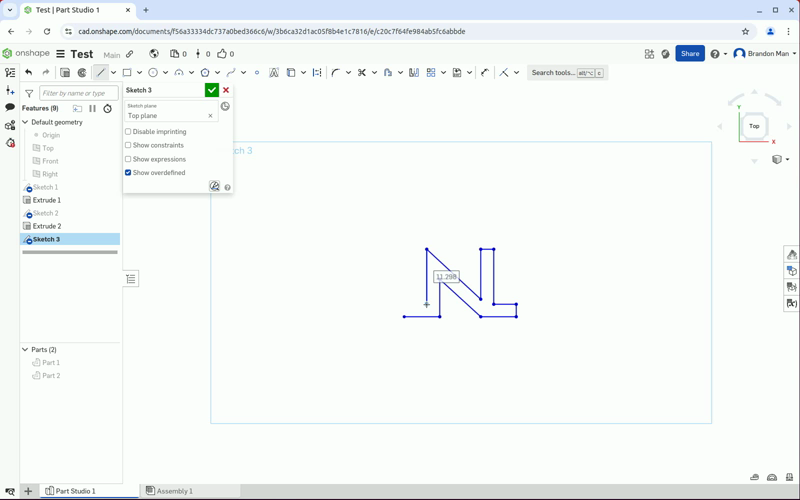
mouse_move(456, 304)
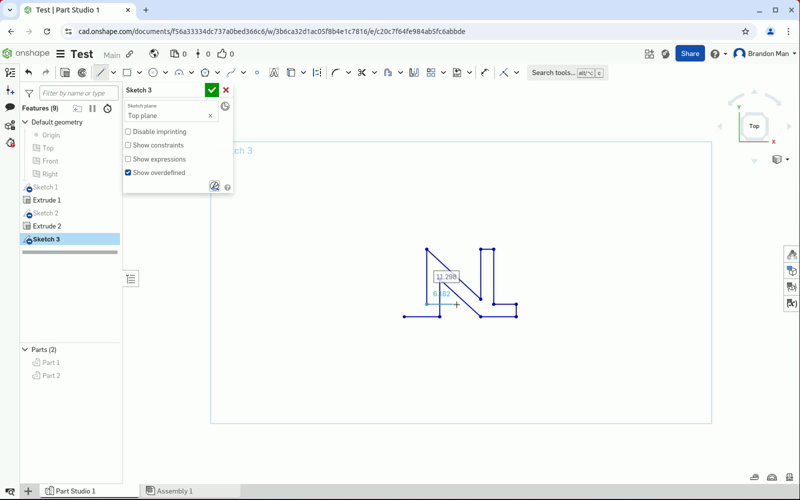
mouse_move(404, 304)
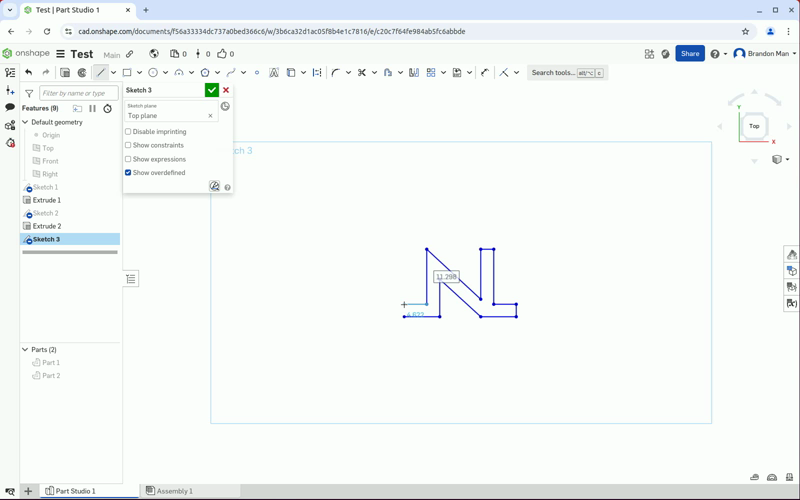
click(404, 304)
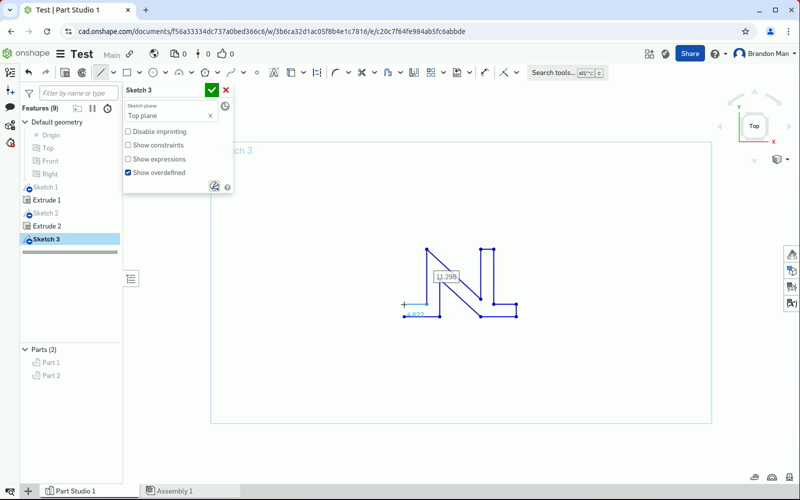
key_up(shift)
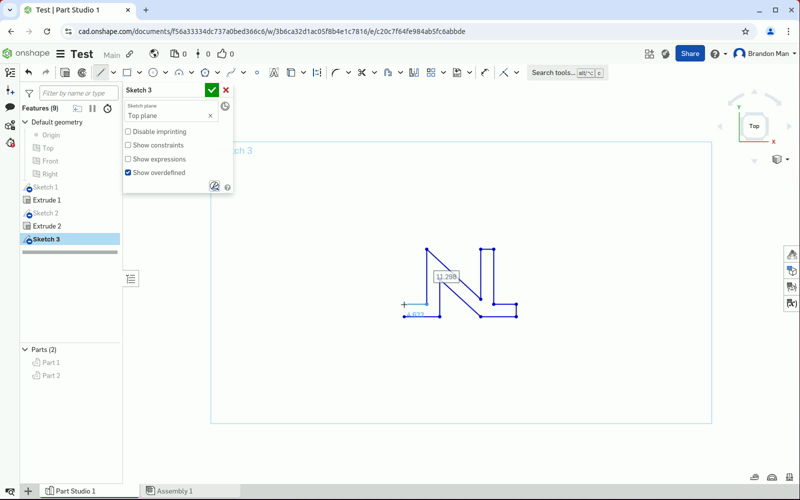
mouse_move(434, 304)
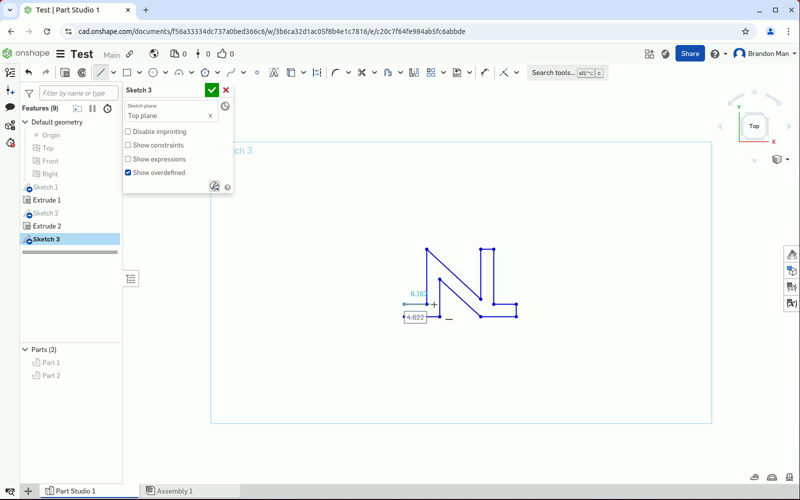
key_down(shift)
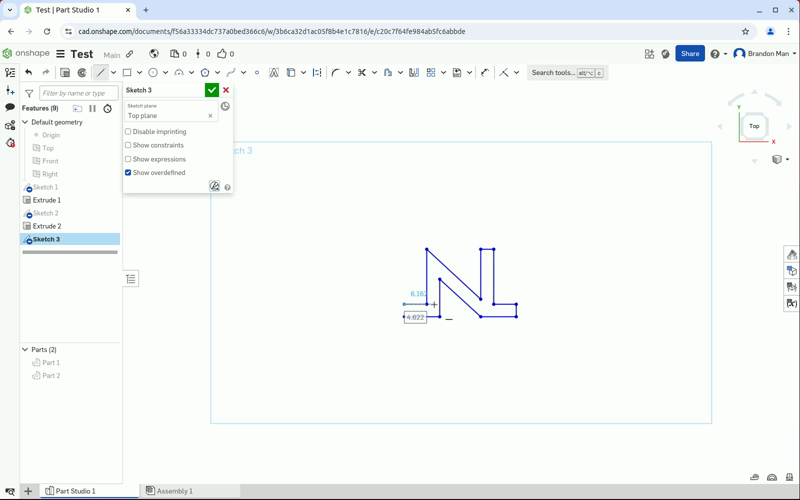
mouse_move(404, 316)
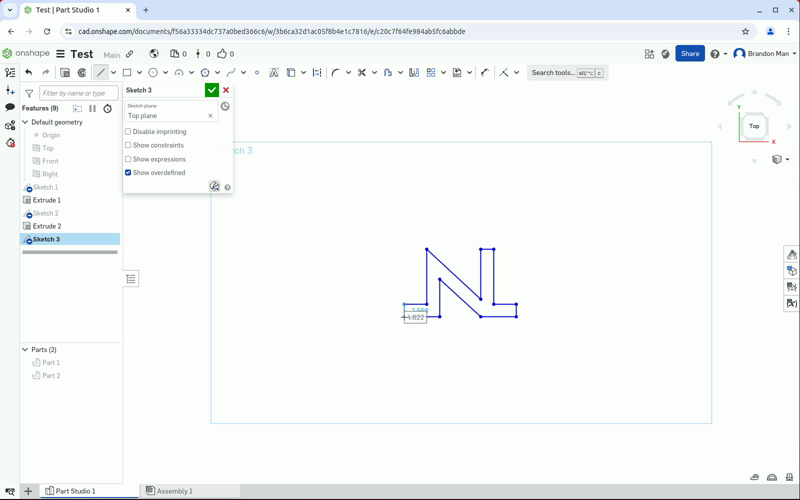
key_up(shift)
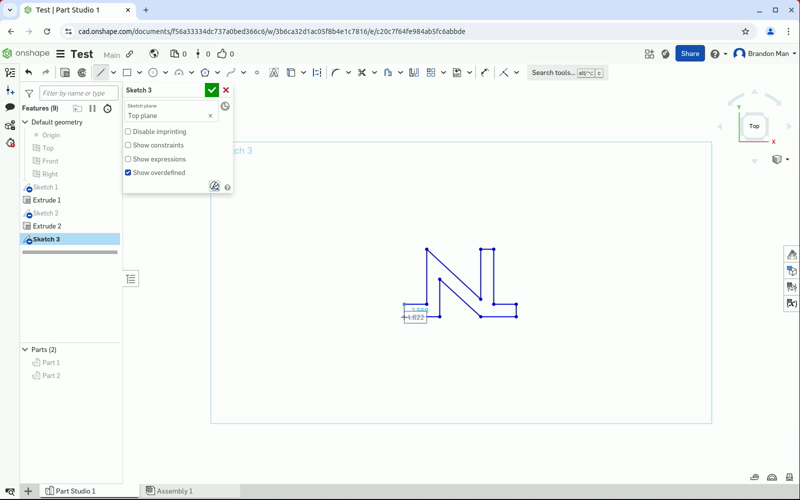
click(404, 316)
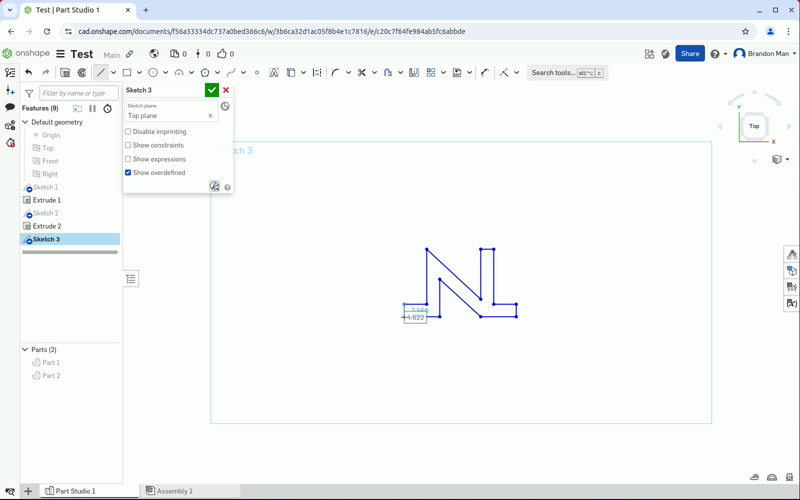
key(esc)
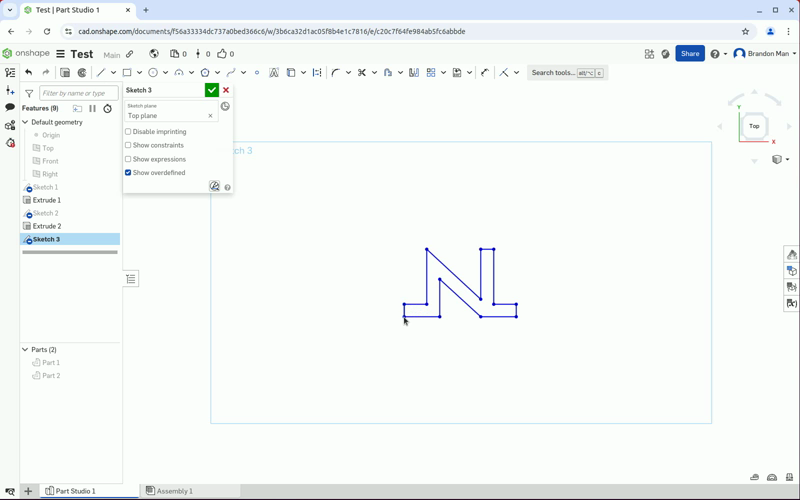
mouse_move(429, 274)
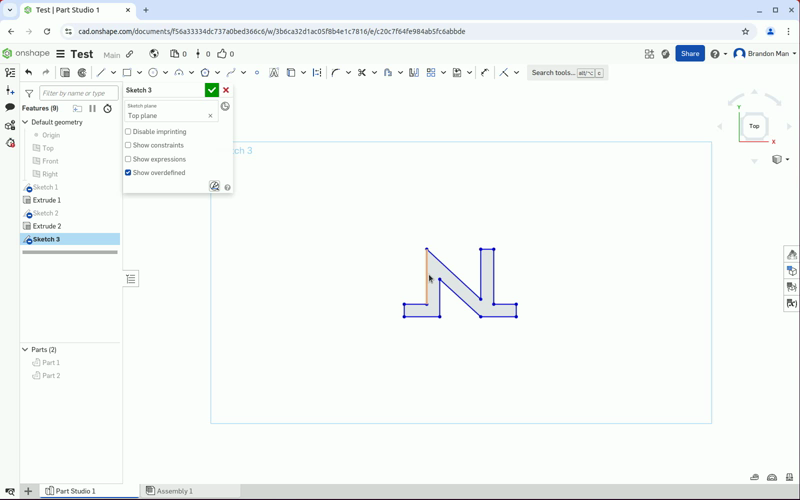
click(429, 274)
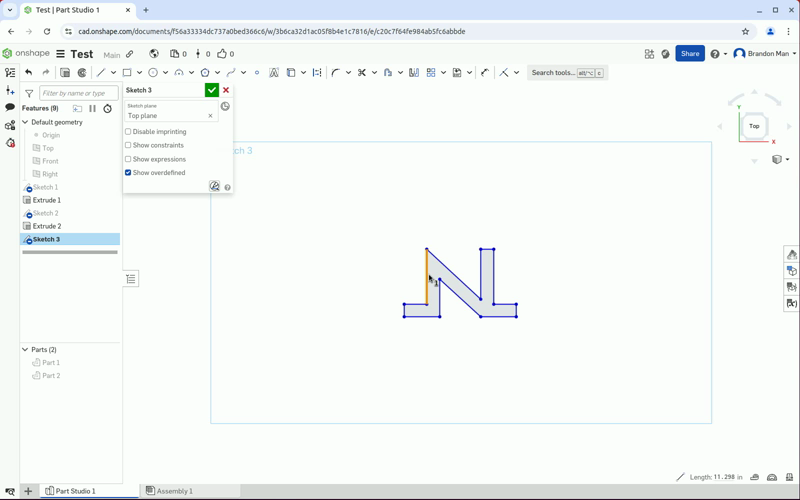
mouse_move(73, 352)
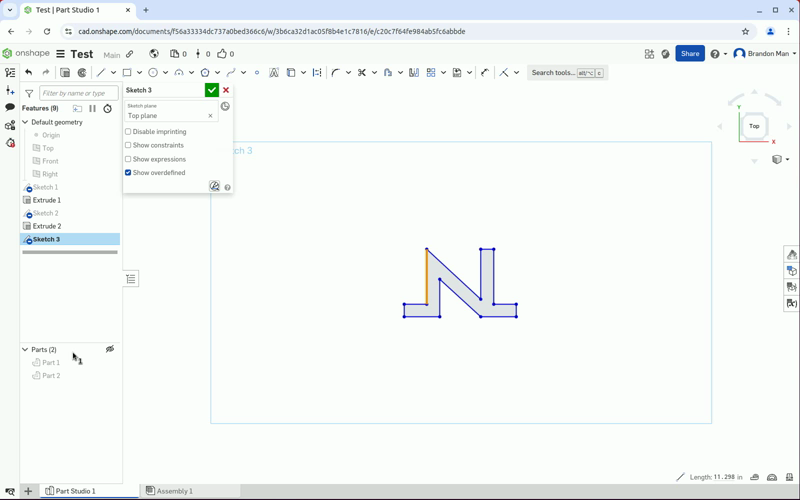
key(shift+y)
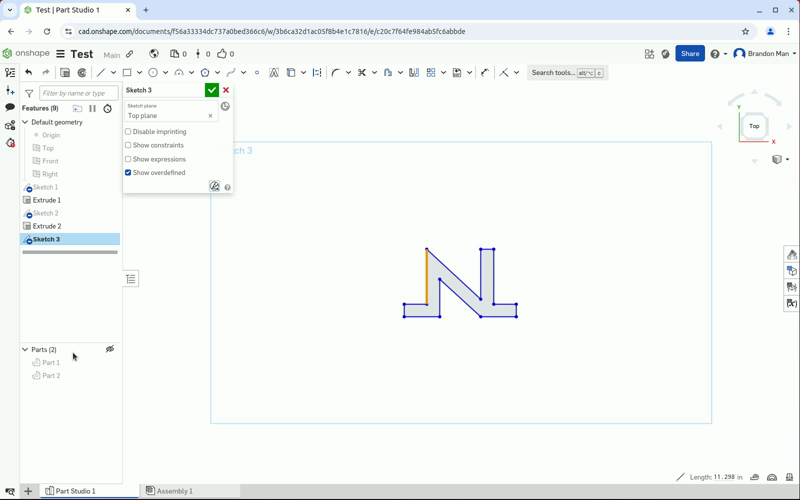
key(shift+e)
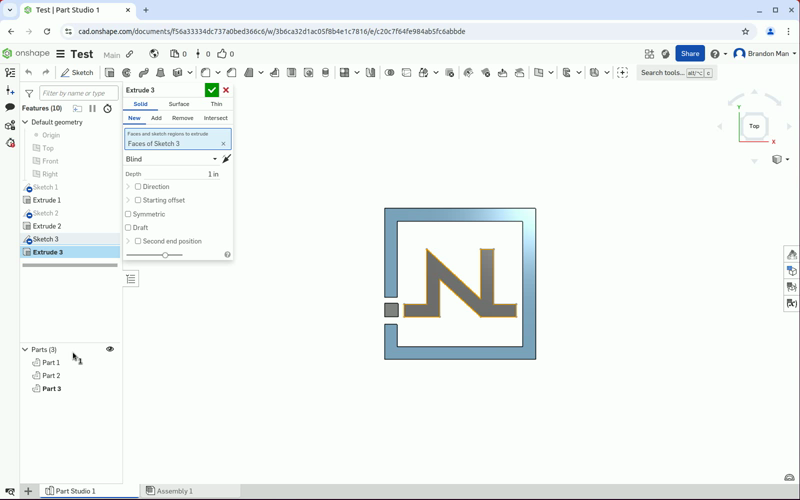
mouse_move(143, 106)
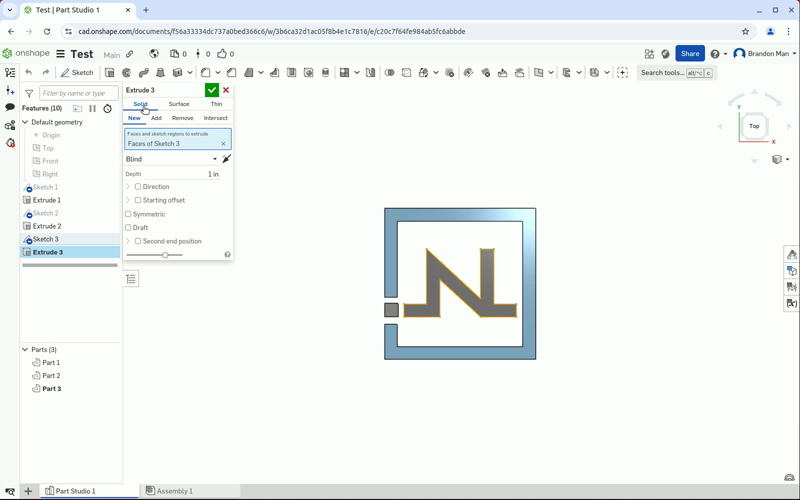
click(143, 106)
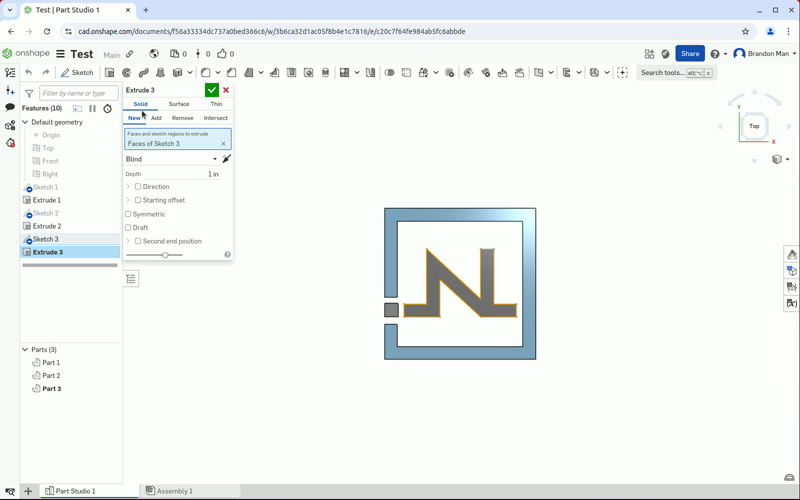
mouse_move(137, 120)
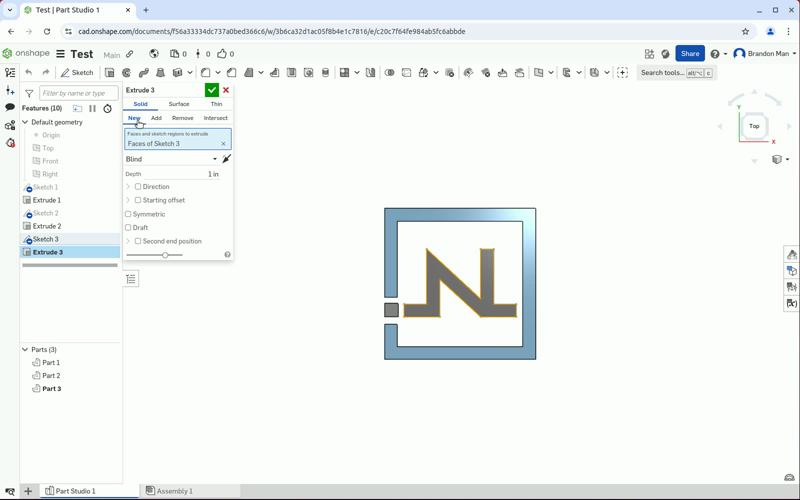
click(137, 120)
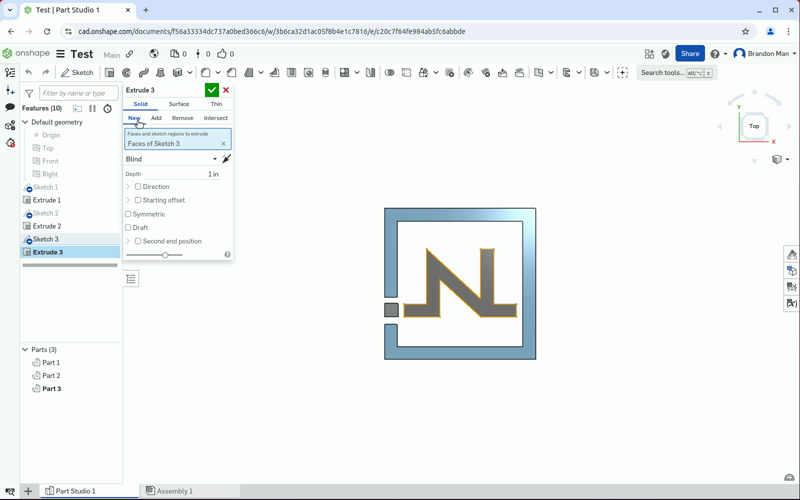
key(tab, 4)
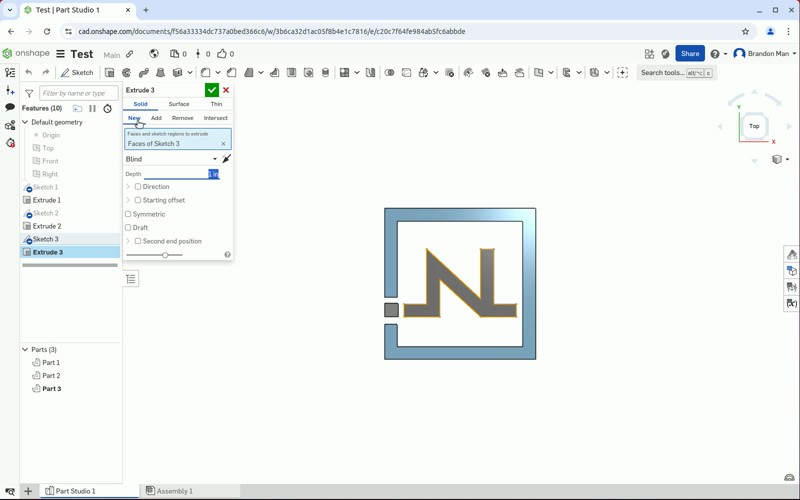
text(0.241)
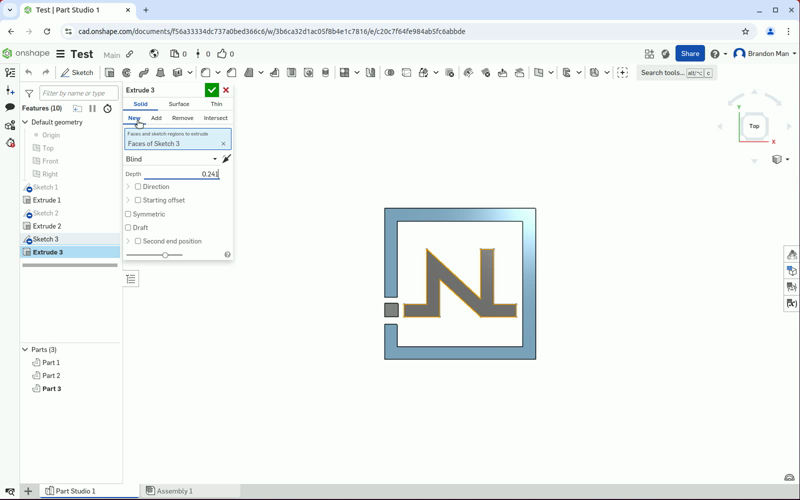
key(enter)
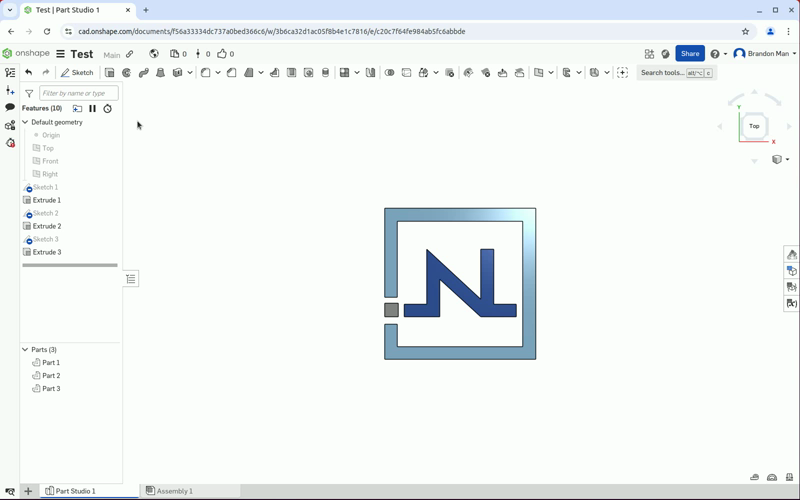
key(shift+h)
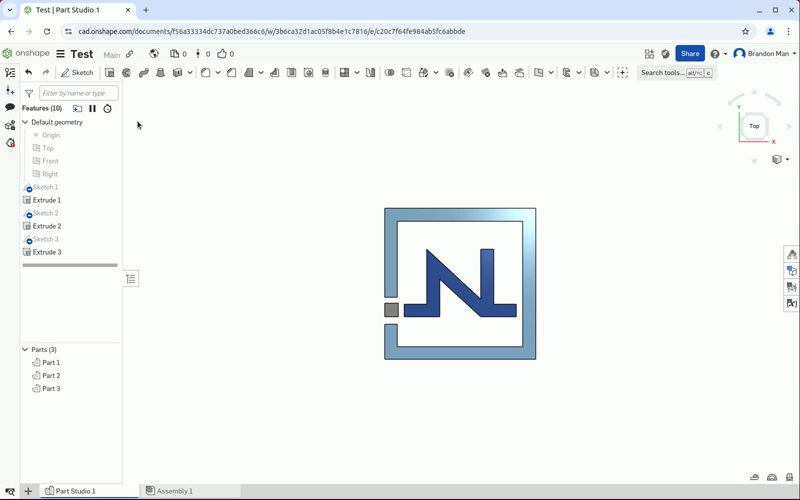
key(shift+h)
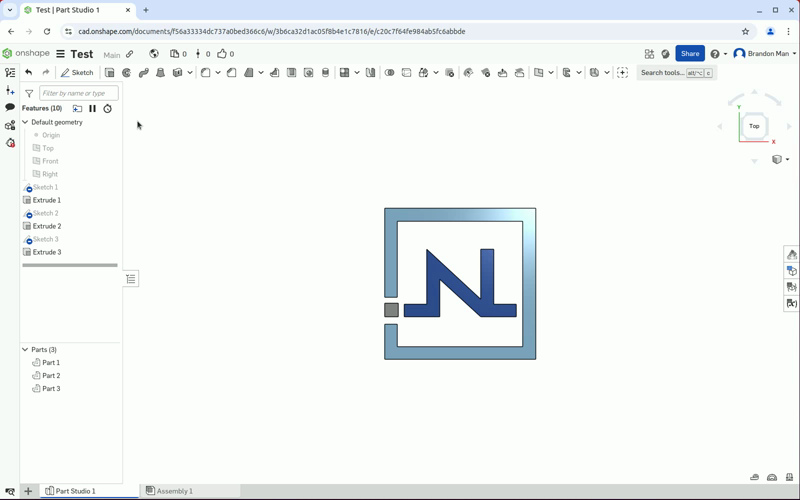
mouse_move(73, 189)
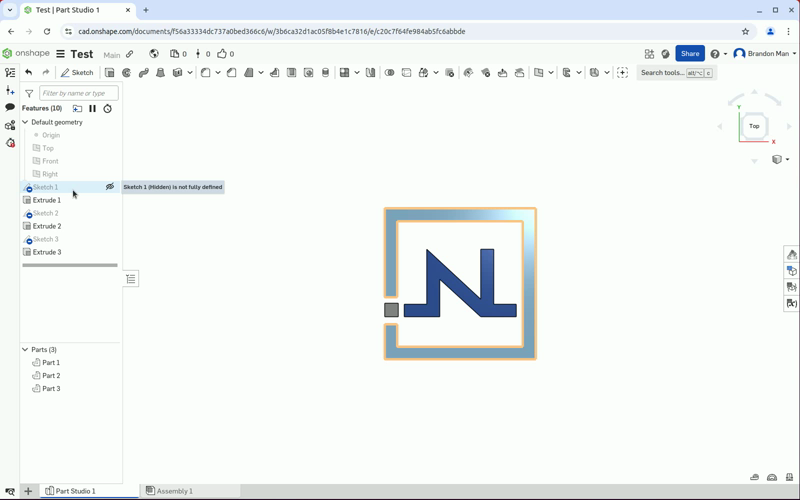
click(73, 189)
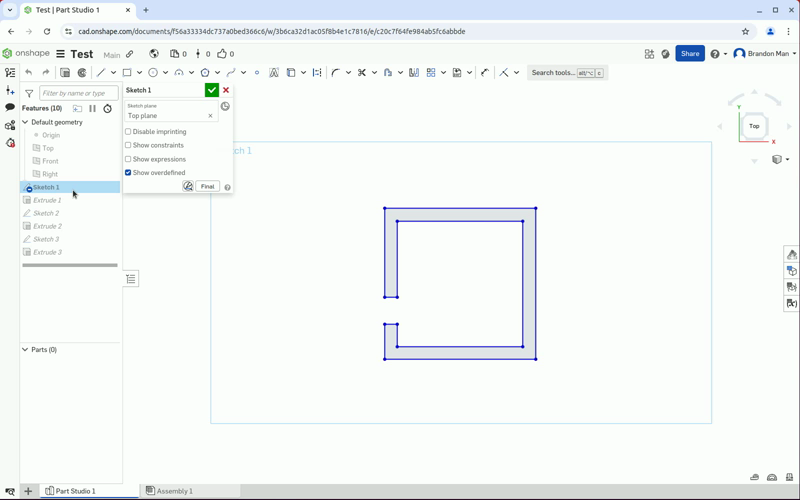
mouse_move(229, 92)
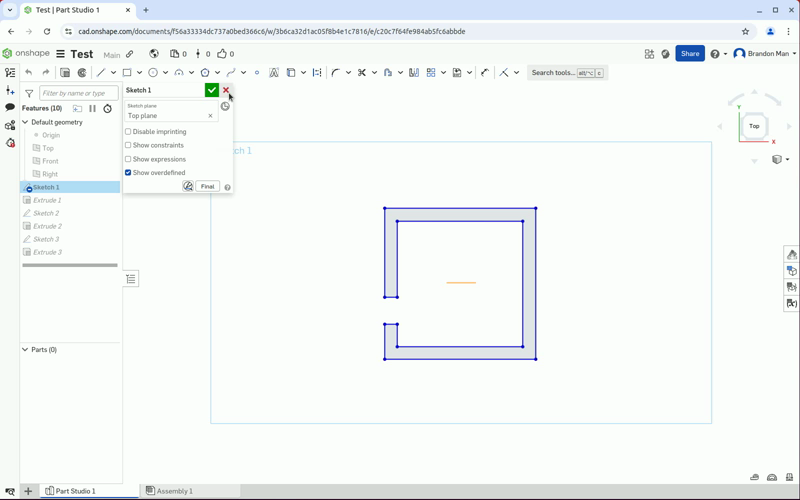
click(229, 92)
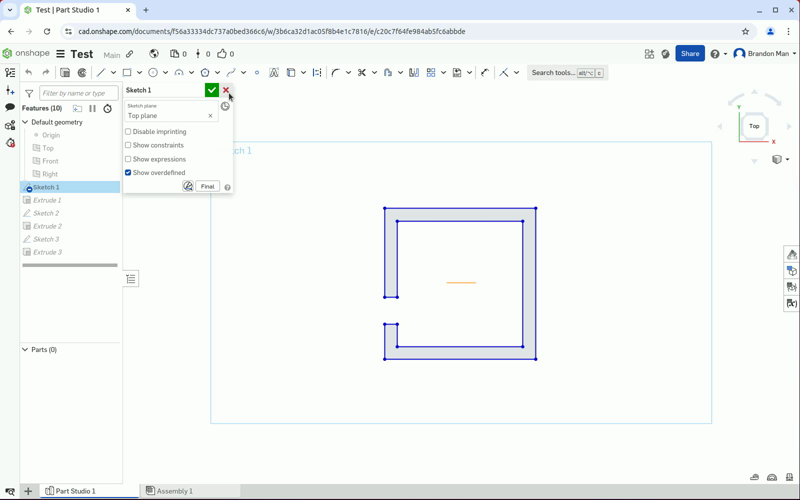
key(shift+s)
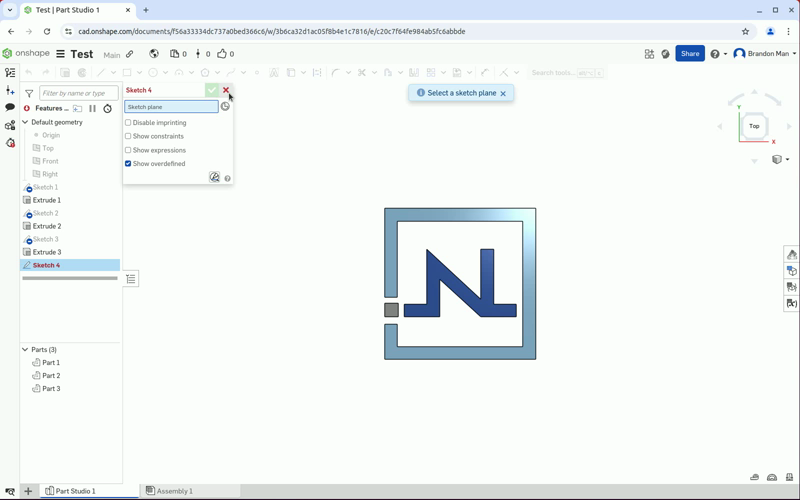
mouse_move(73, 150)
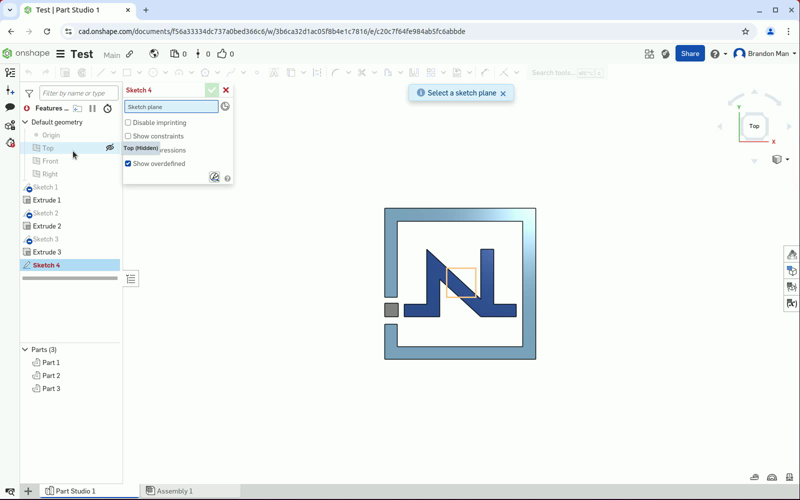
click(73, 150)
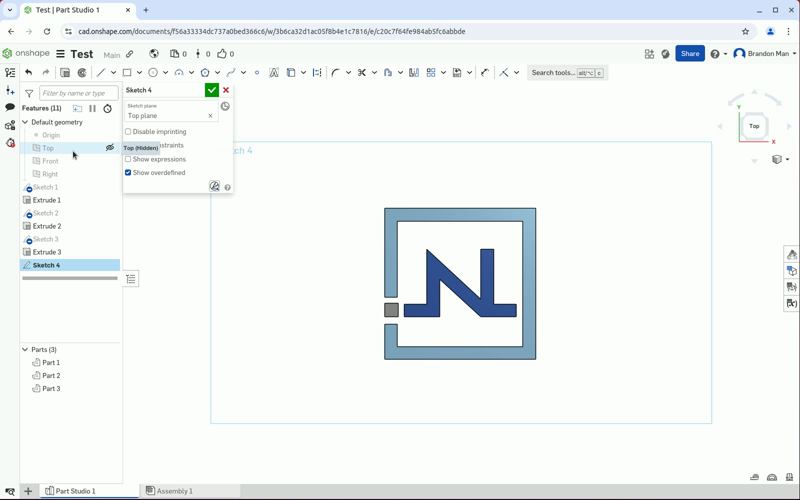
mouse_move(73, 352)
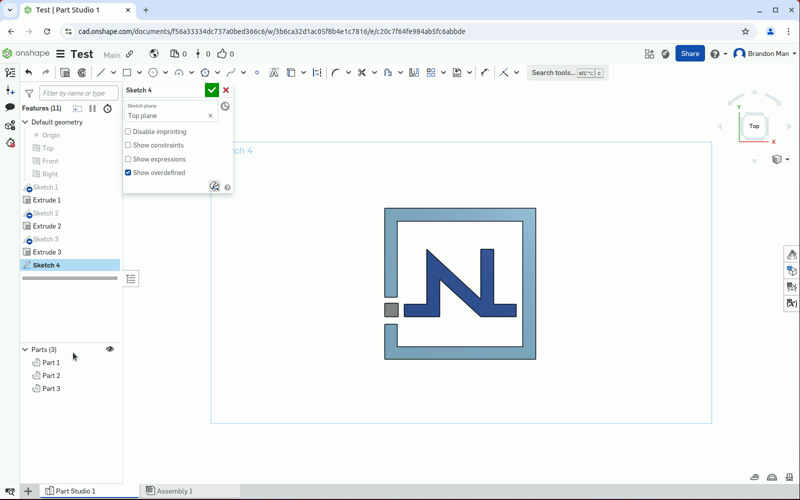
key(y)
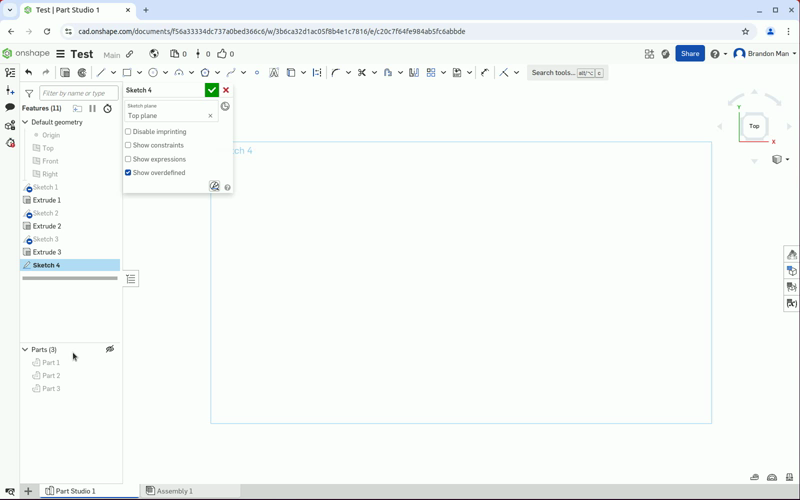
key(l)
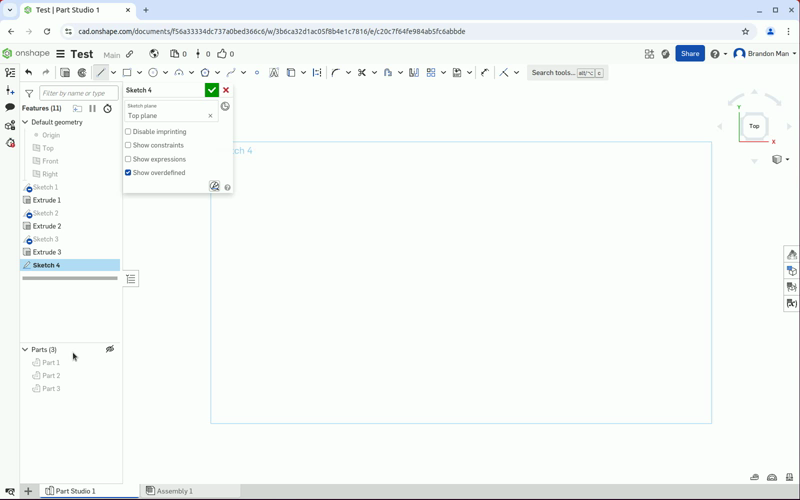
key_down(shift)
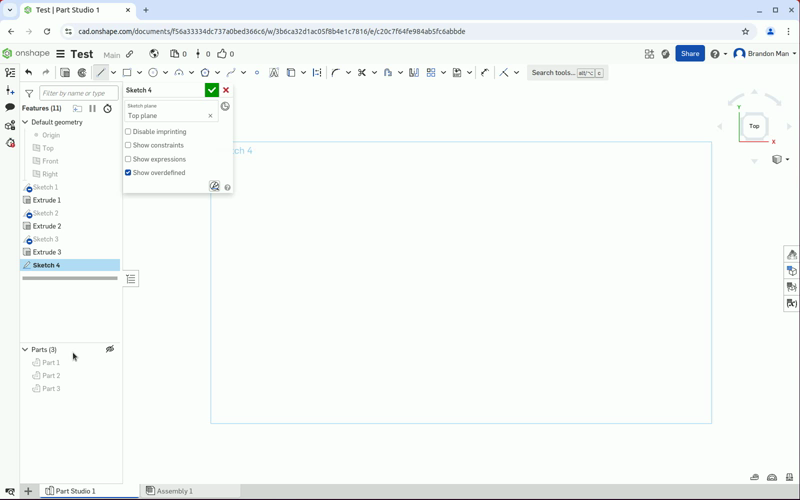
mouse_move(348, 395)
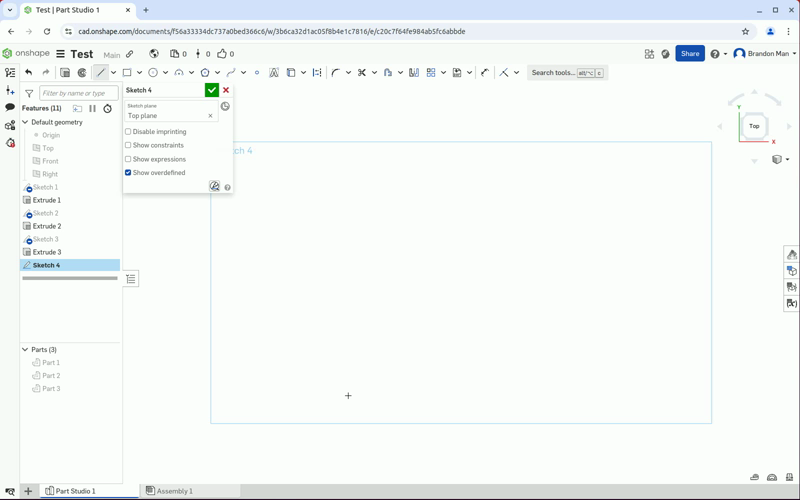
click(348, 395)
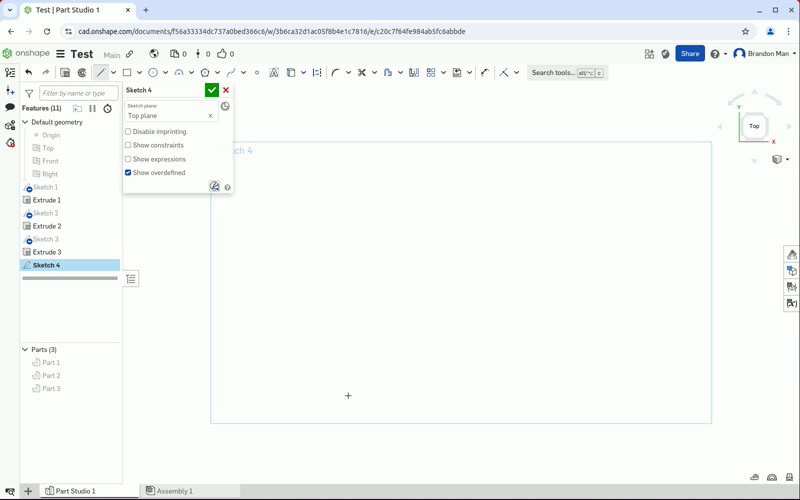
key_up(shift)
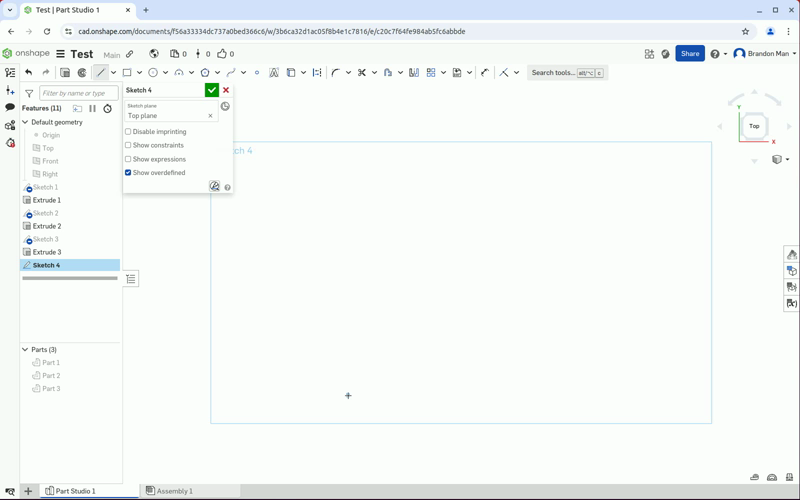
key_down(shift)
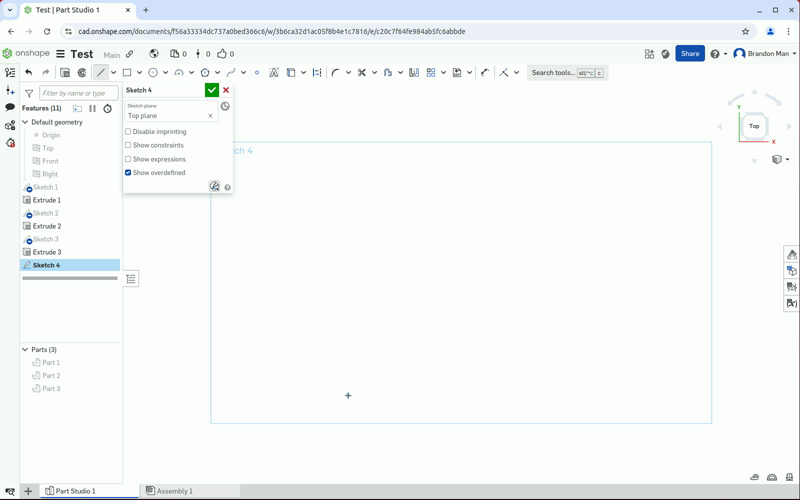
mouse_move(572, 395)
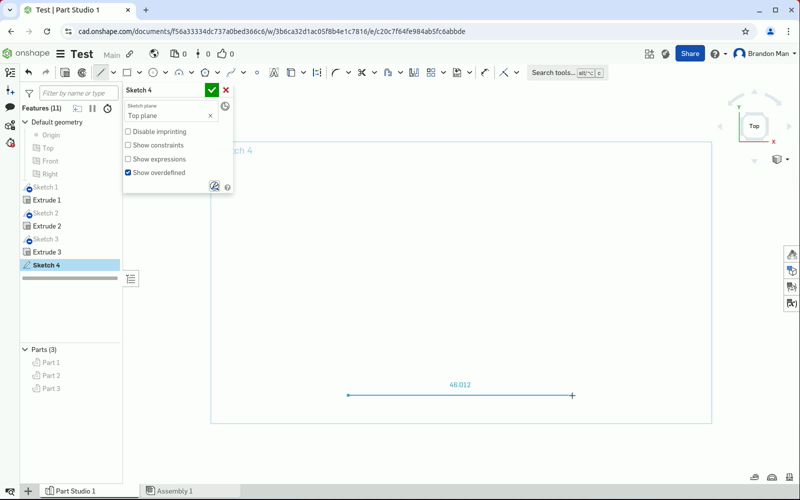
click(572, 395)
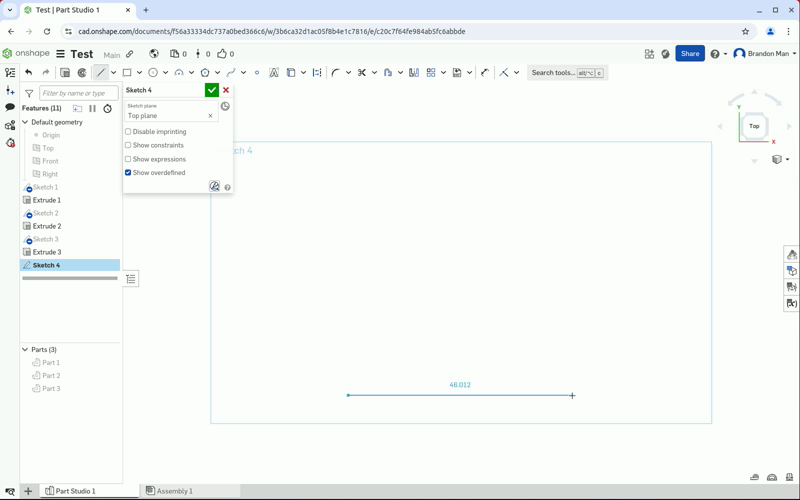
key_up(shift)
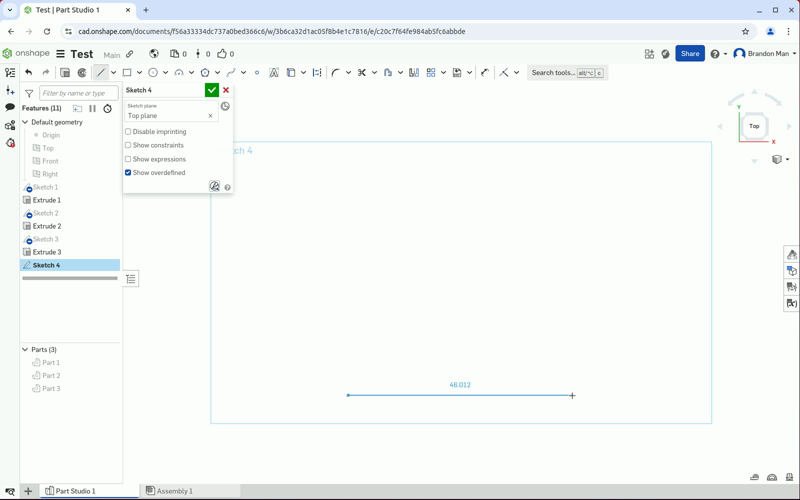
key_down(shift)
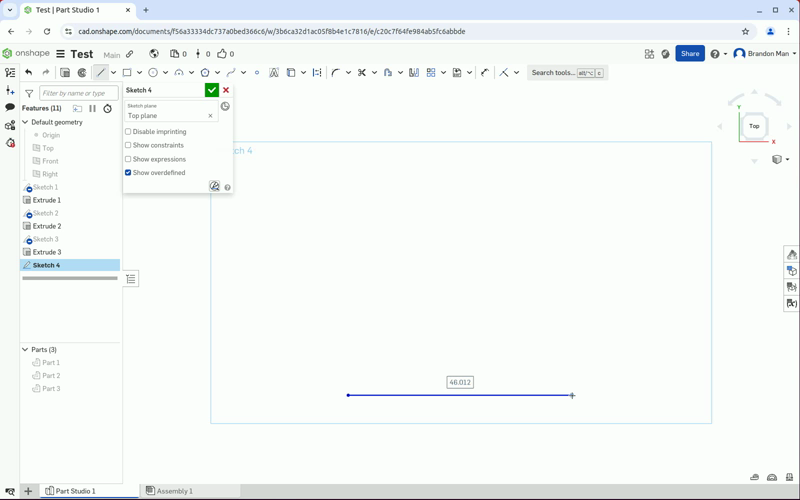
mouse_move(572, 171)
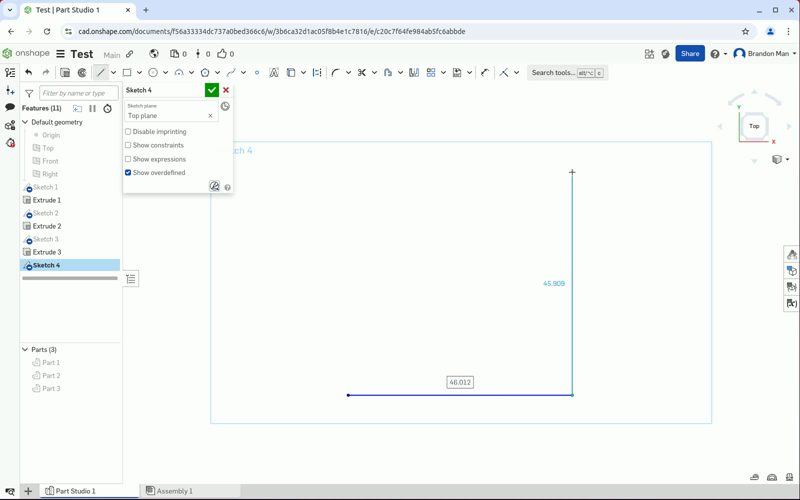
click(572, 171)
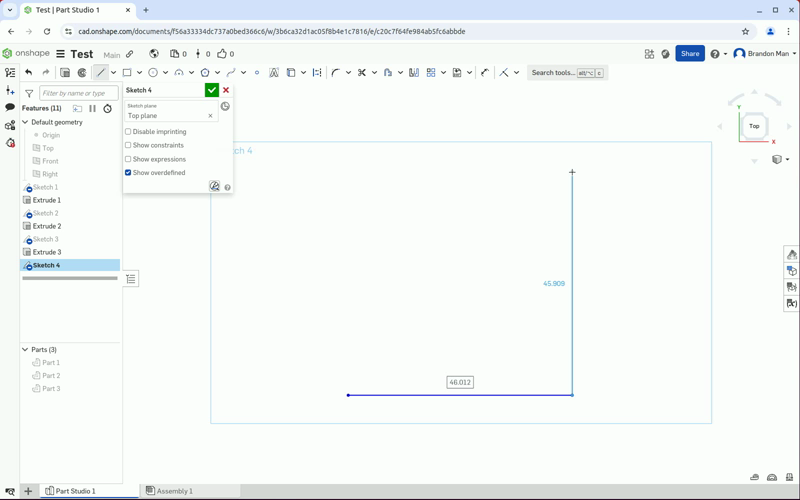
key_up(shift)
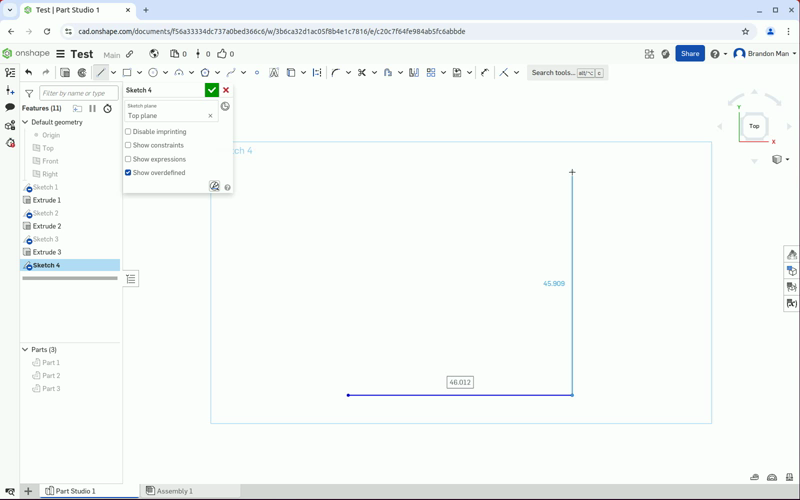
key_down(shift)
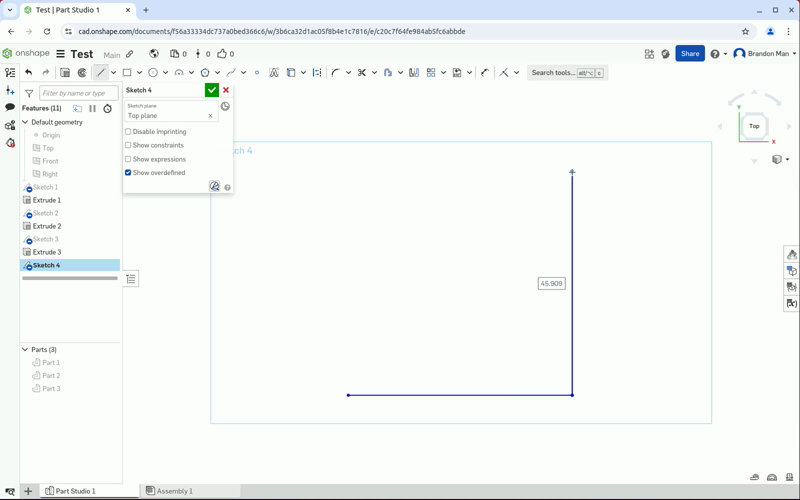
mouse_move(348, 171)
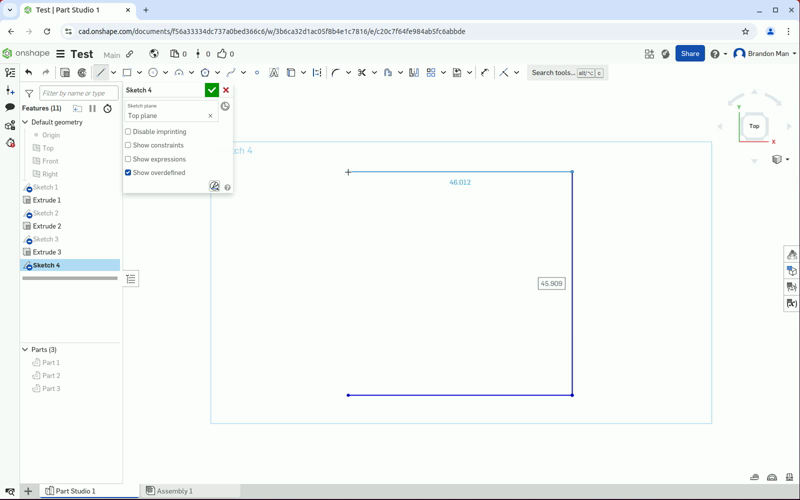
click(348, 171)
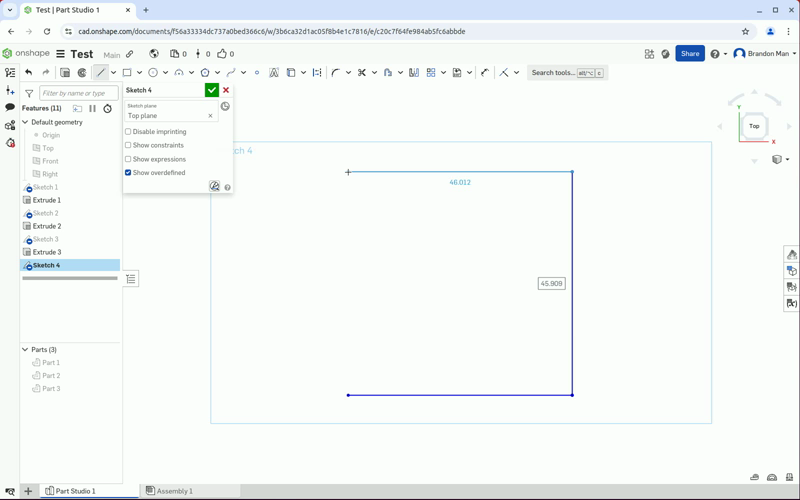
key_up(shift)
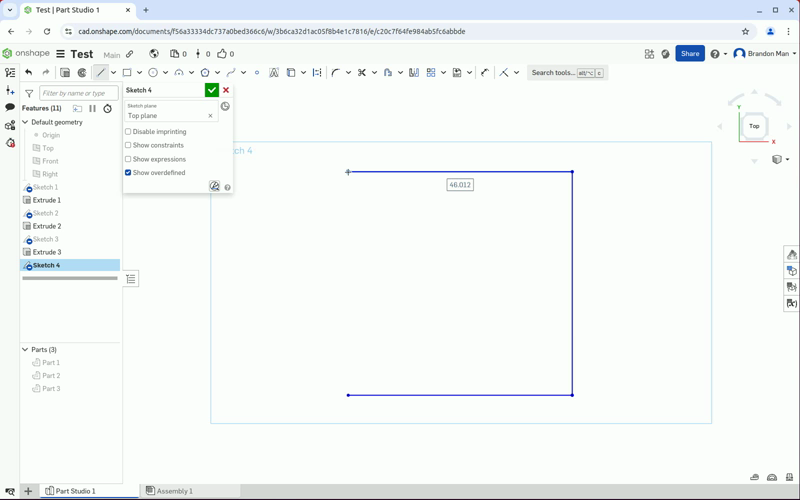
key_down(shift)
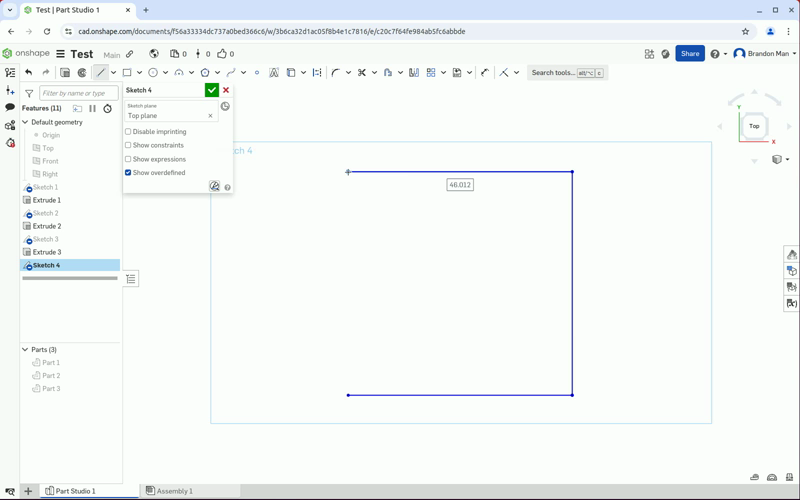
mouse_move(348, 395)
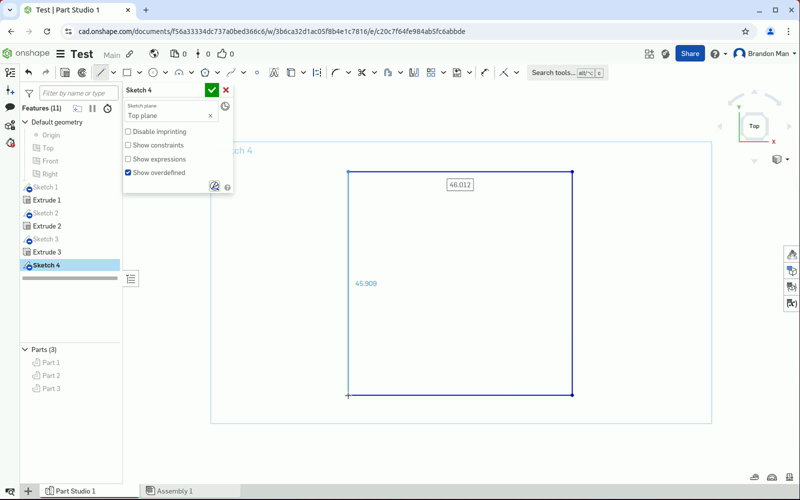
key_up(shift)
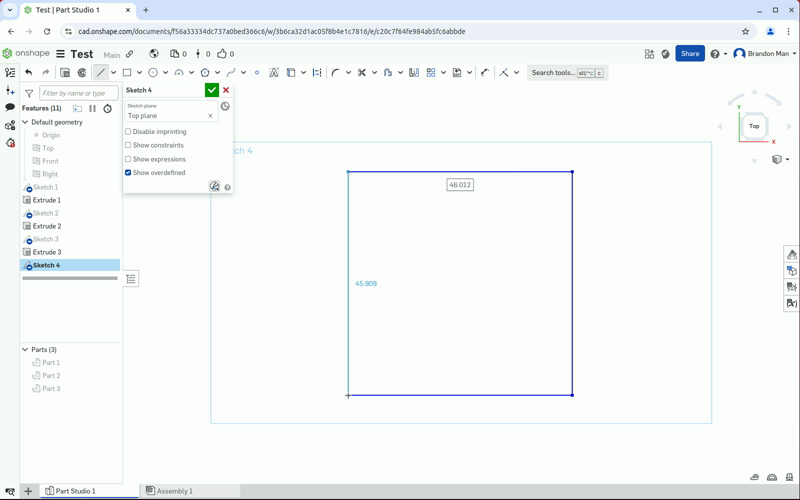
click(348, 395)
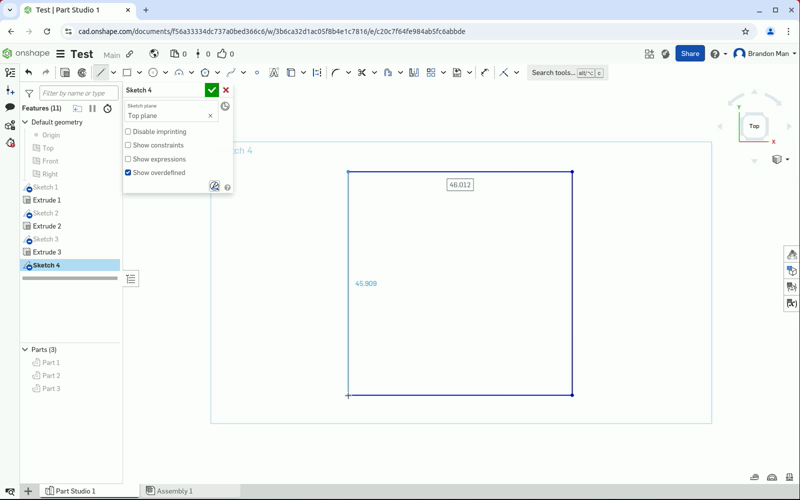
key(esc)
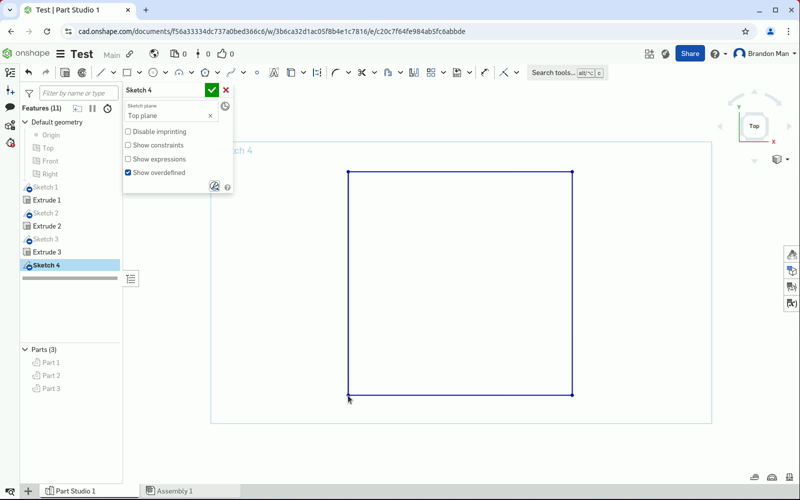
mouse_move(389, 244)
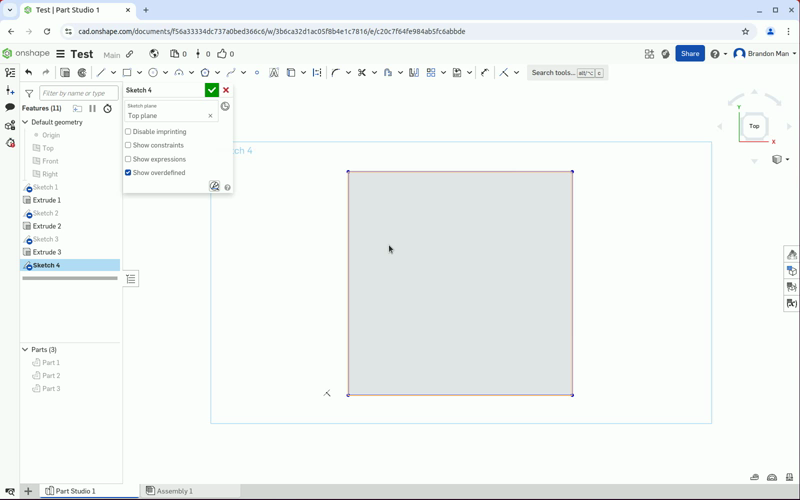
click(389, 244)
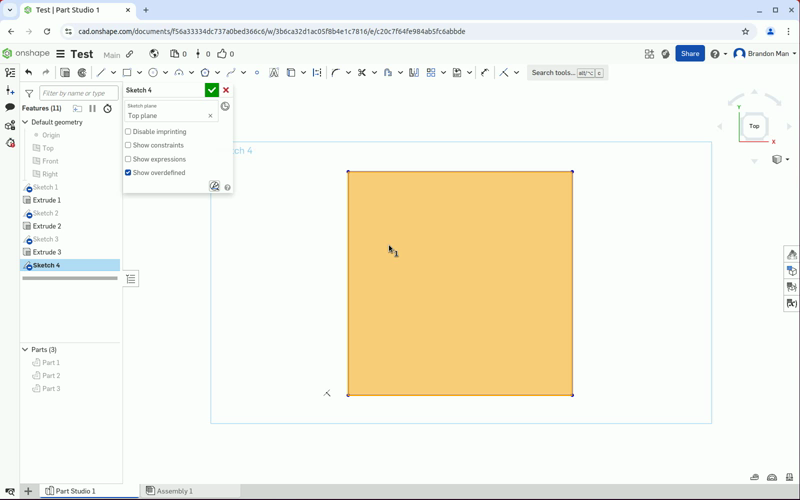
mouse_move(73, 352)
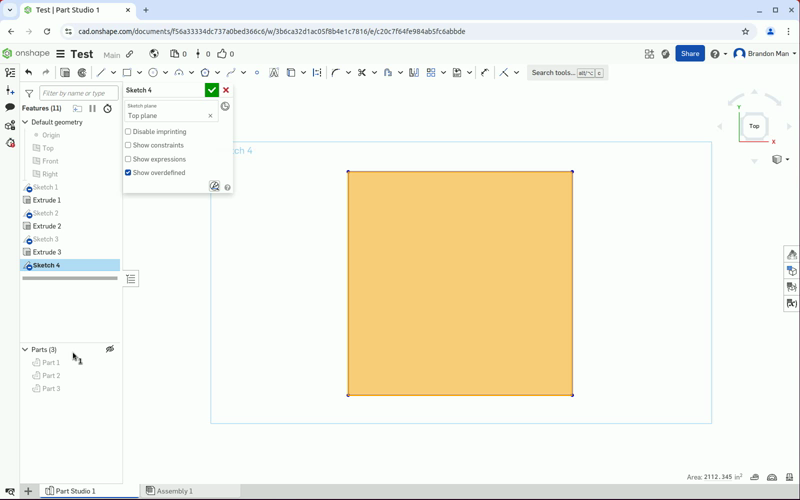
key(shift+y)
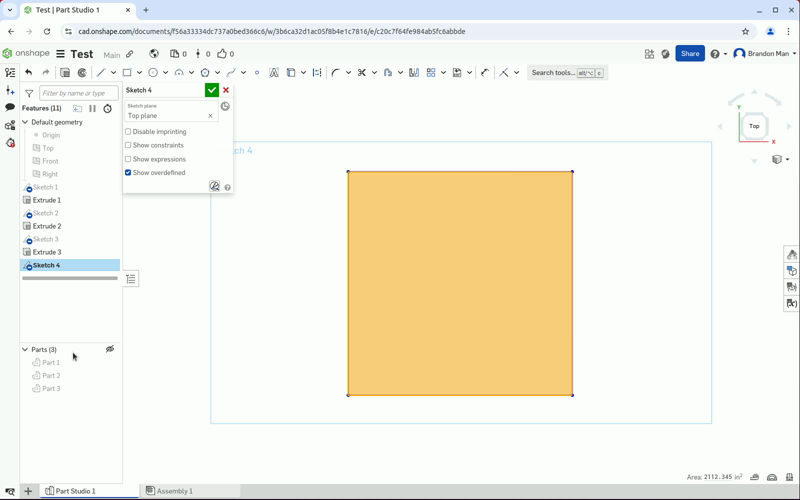
key(shift+e)
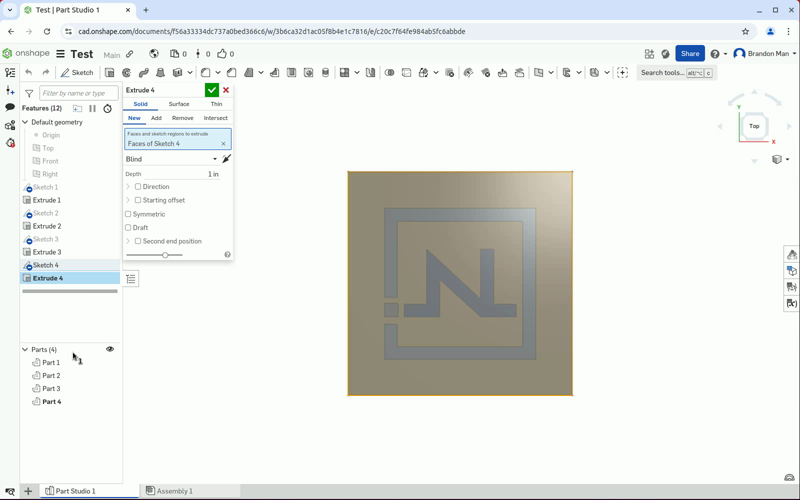
mouse_move(143, 106)
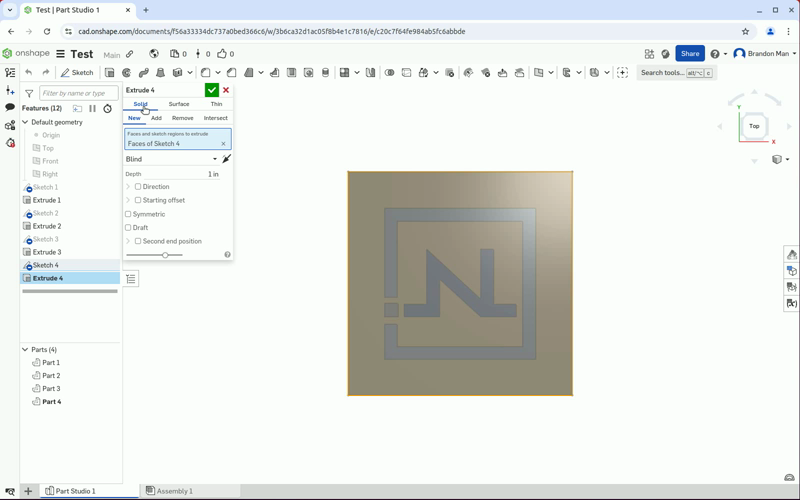
click(143, 106)
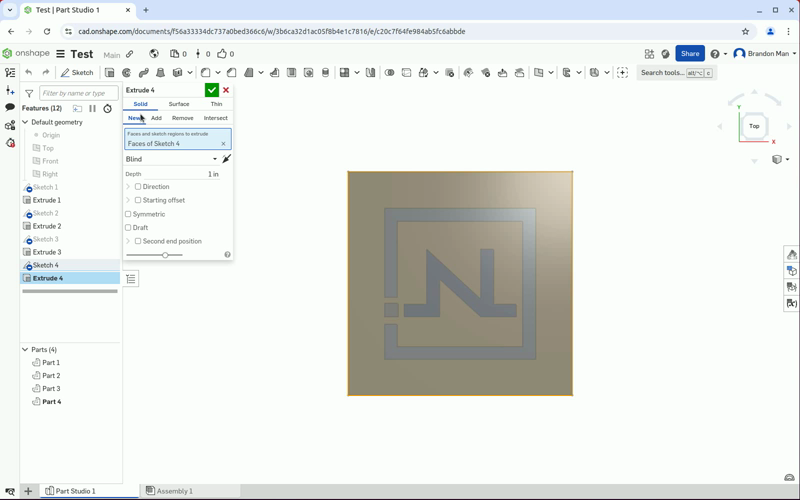
mouse_move(137, 120)
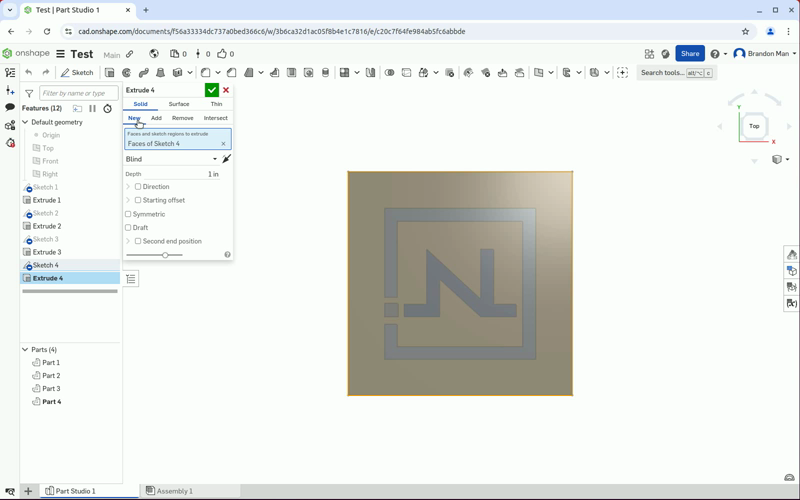
click(137, 120)
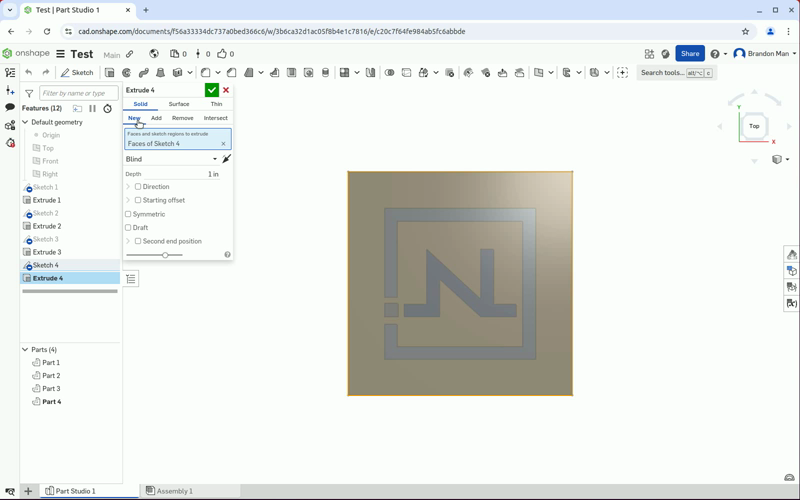
key(tab, 4)
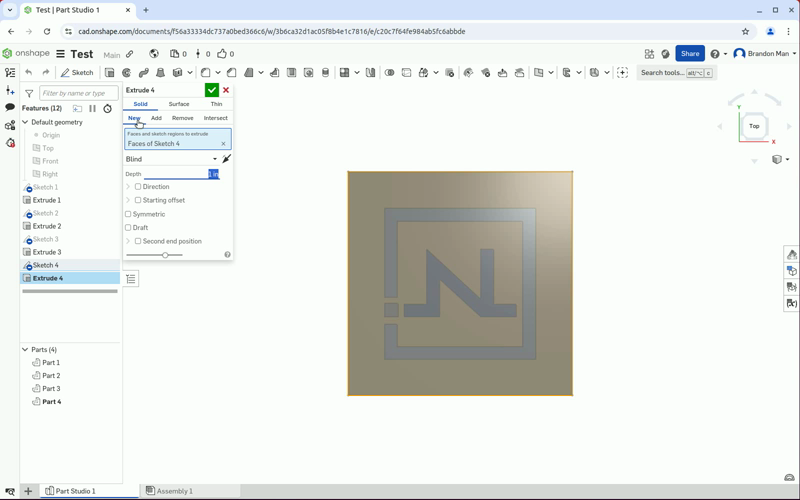
text(-2.648)
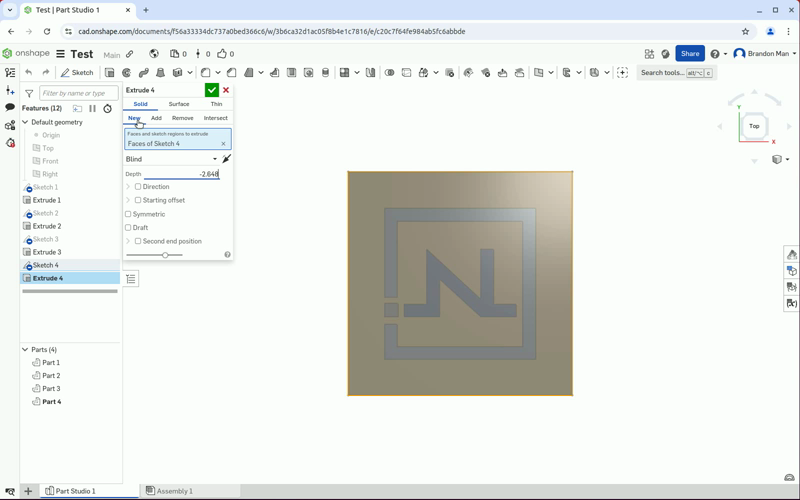
key(enter)
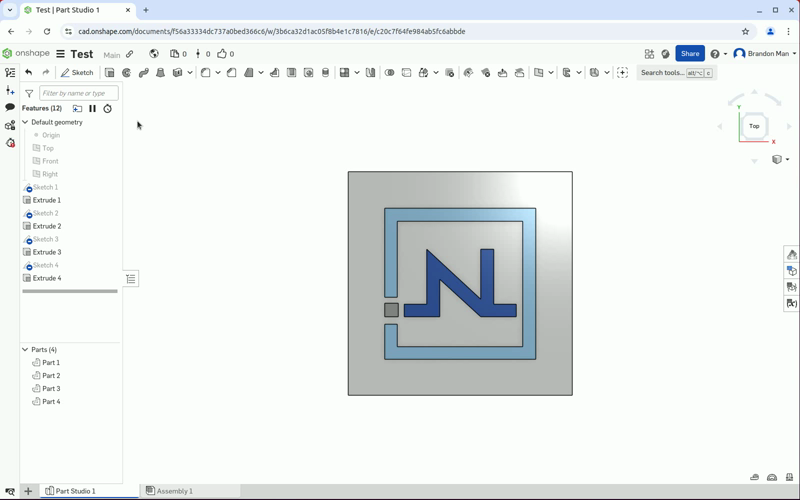
key(shift+h)
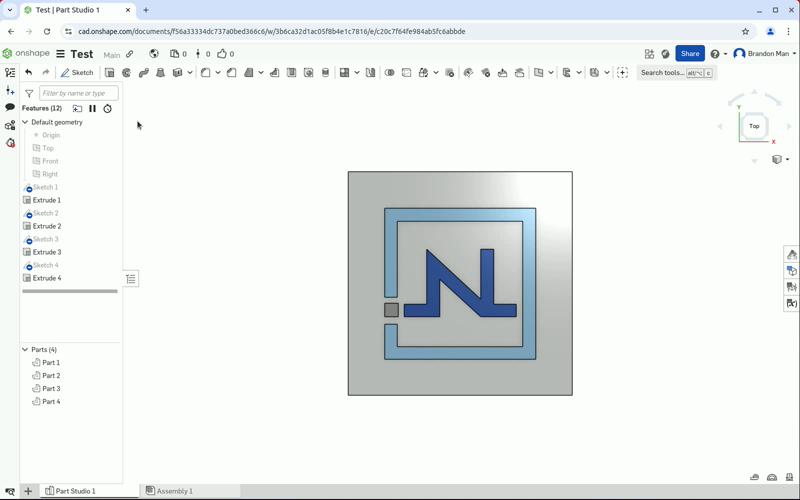
key(shift+h)
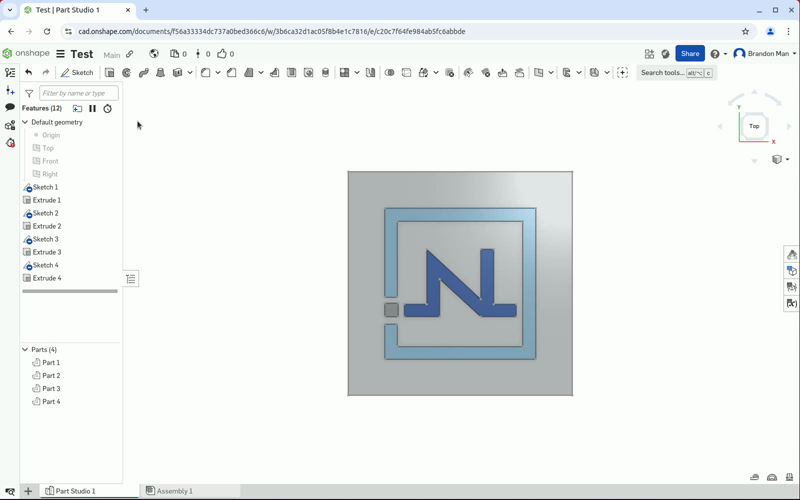
key(shift+7)
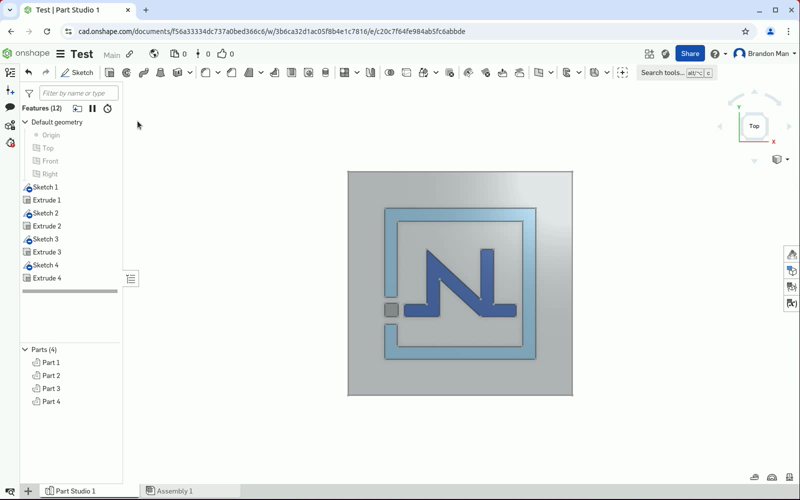
key(up, 3)
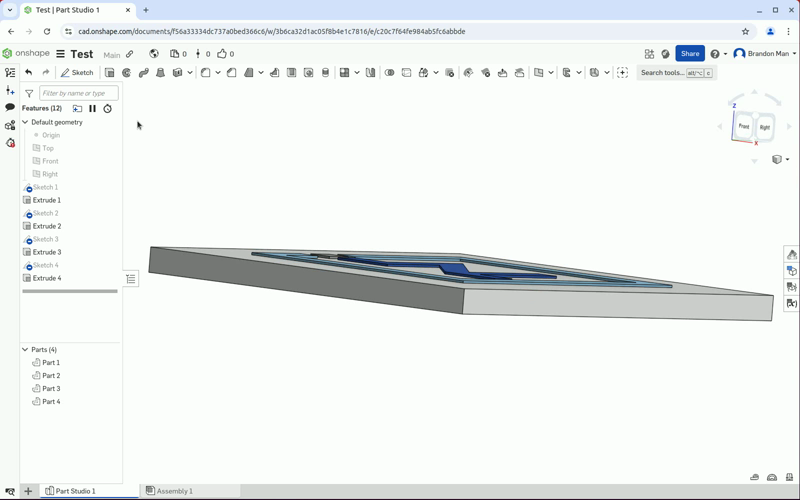
key(left, 3)
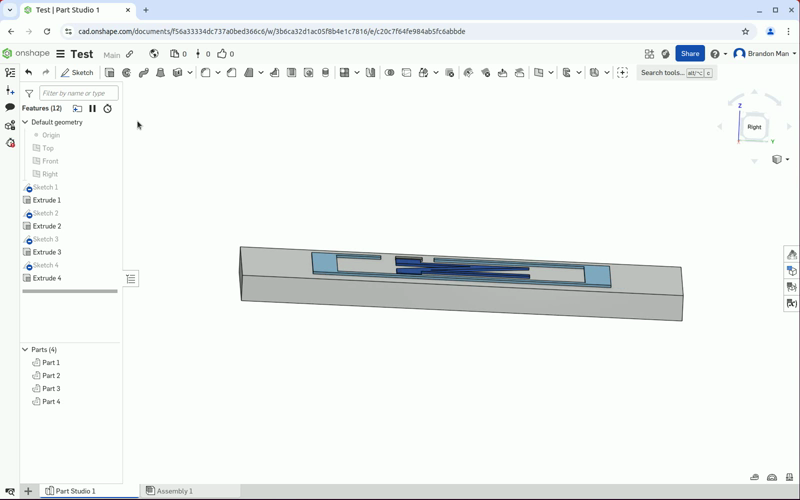
key(right, 3)
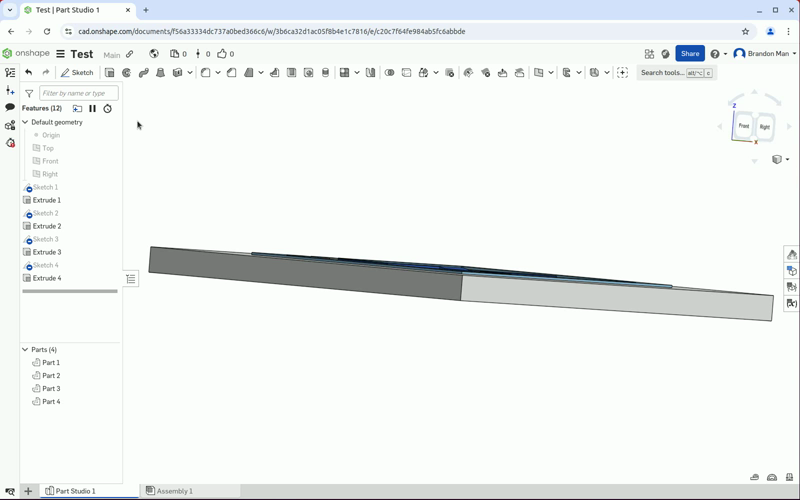
key(down, 3)
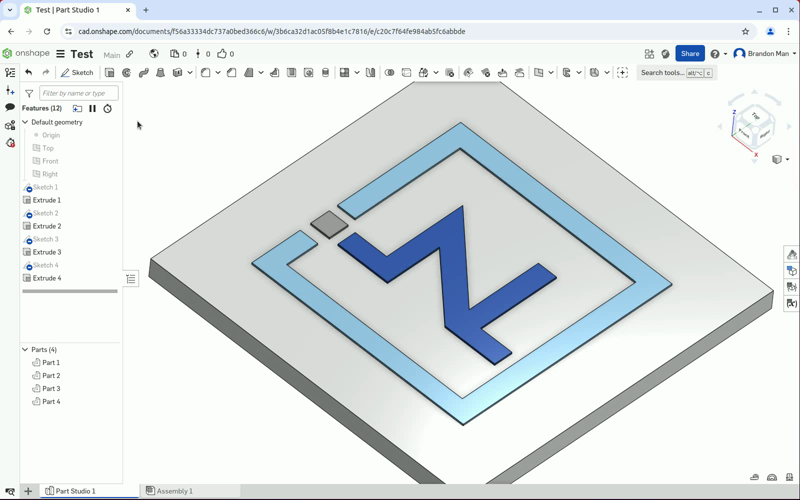
mouse_move(73, 189)
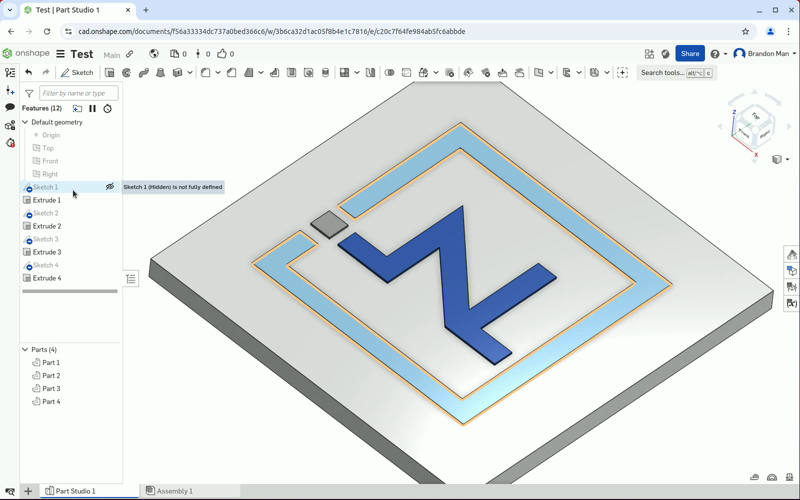
click(73, 189)